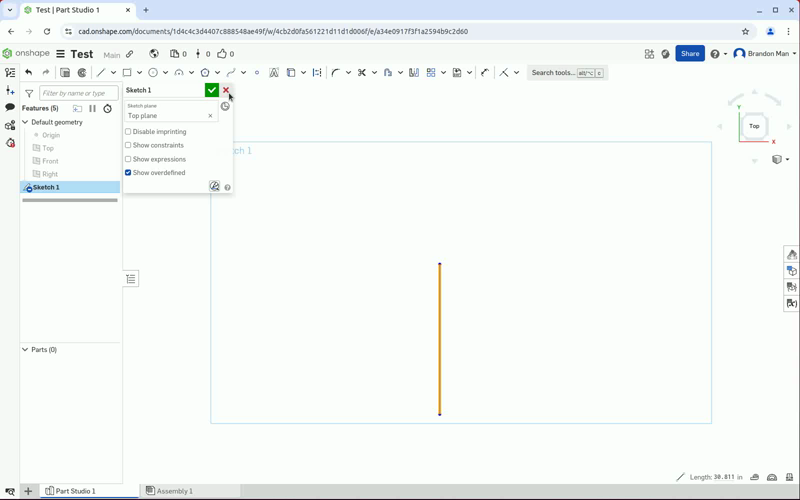
key(shift+h)
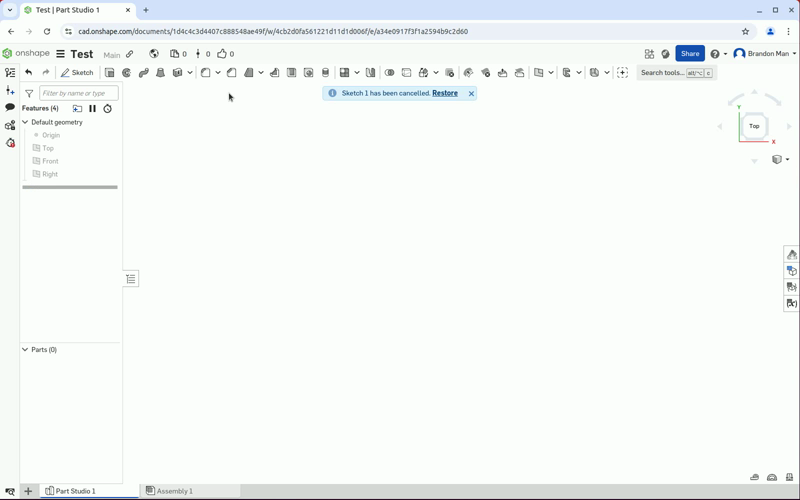
mouse_move(73, 352)
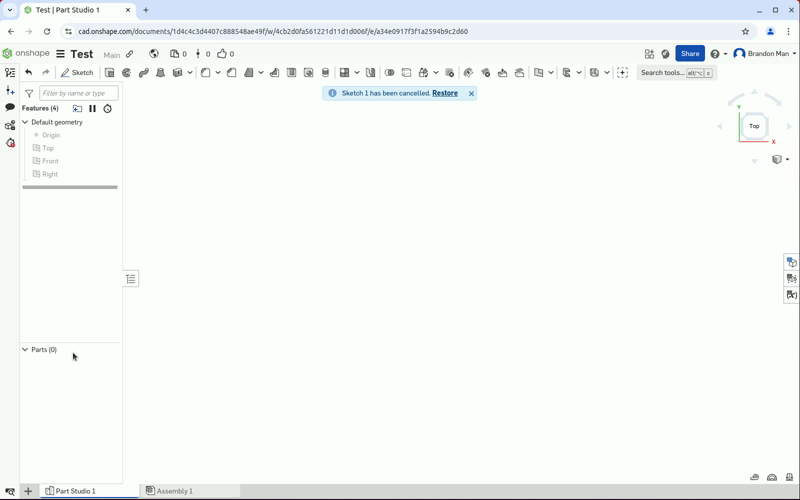
key(y)
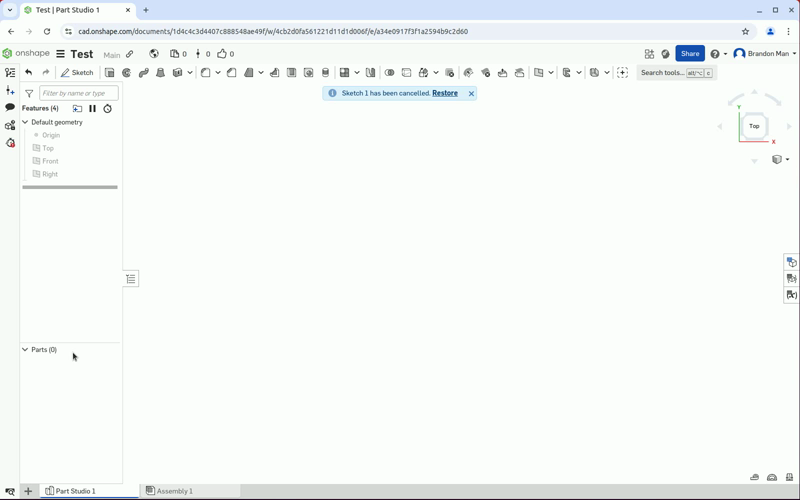
key(shift+p)
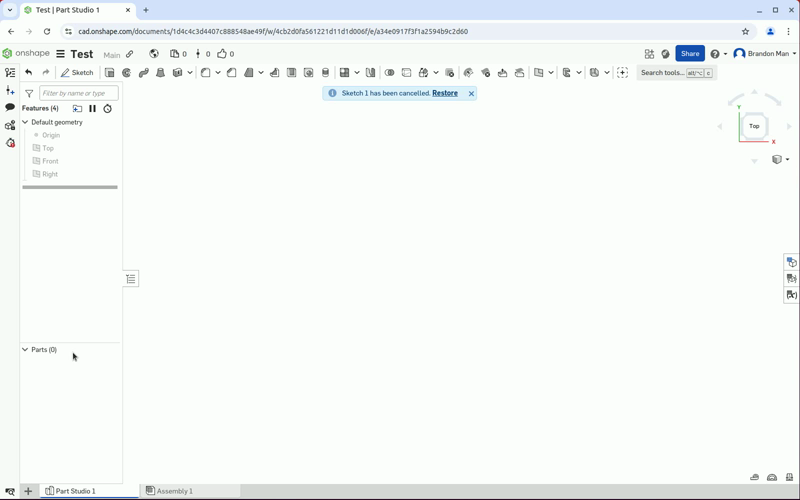
key(space)
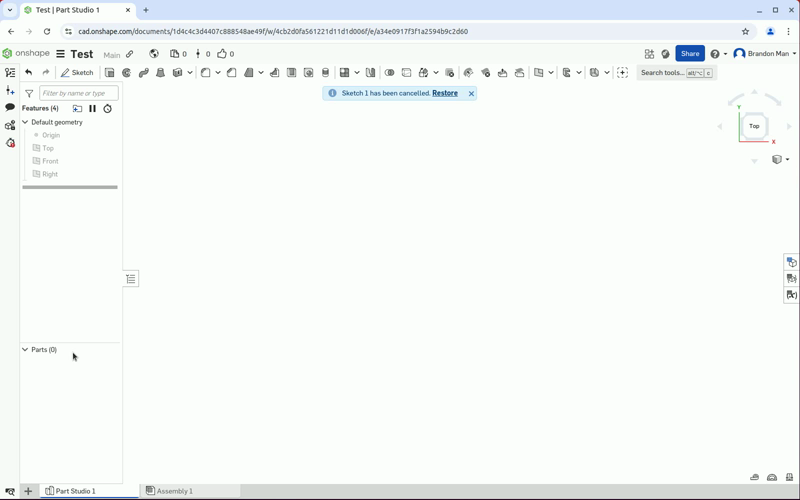
key_down(shift)
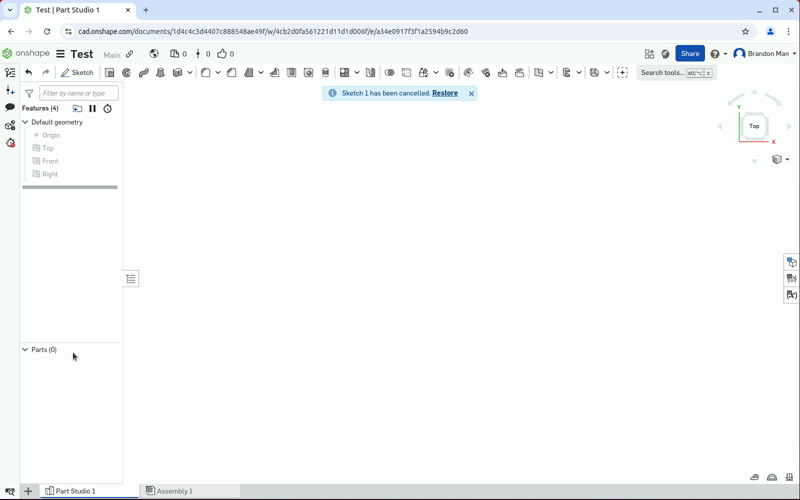
key(up)
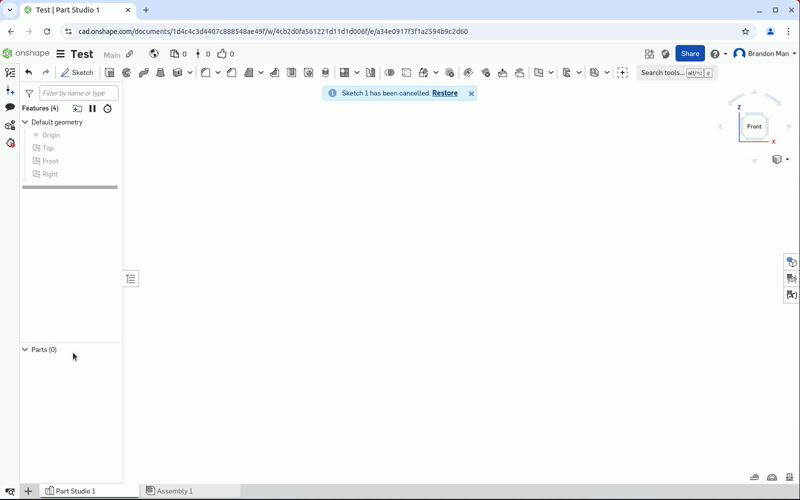
key_up(shift)
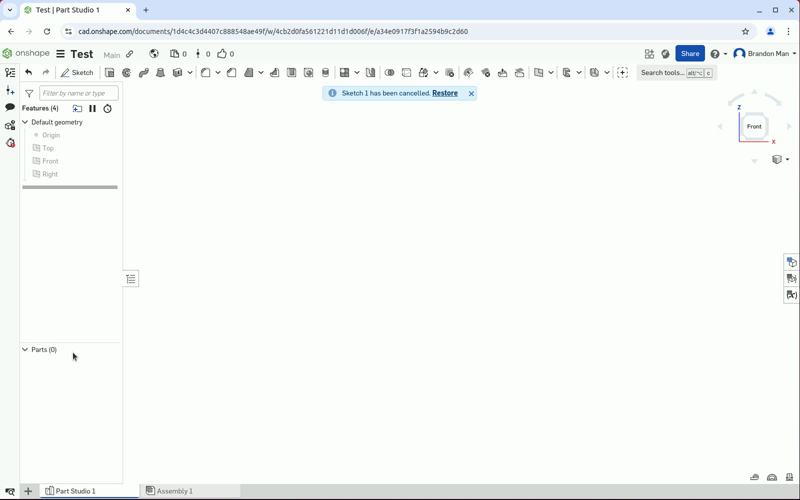
mouse_move(73, 352)
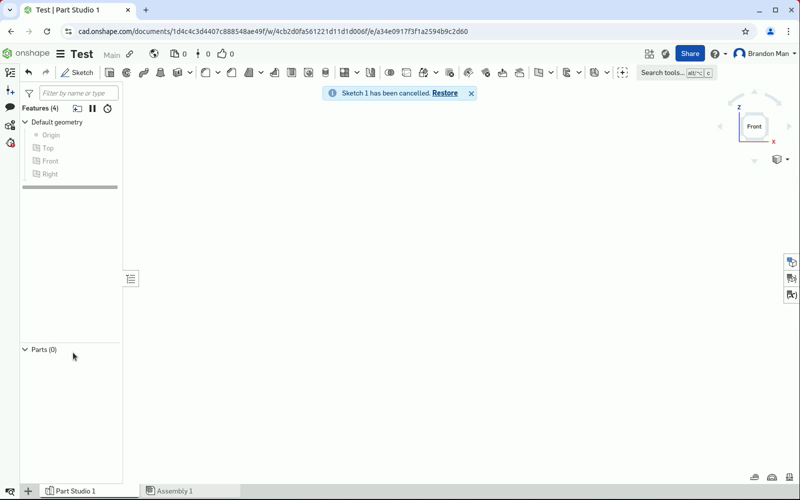
key(shift+y)
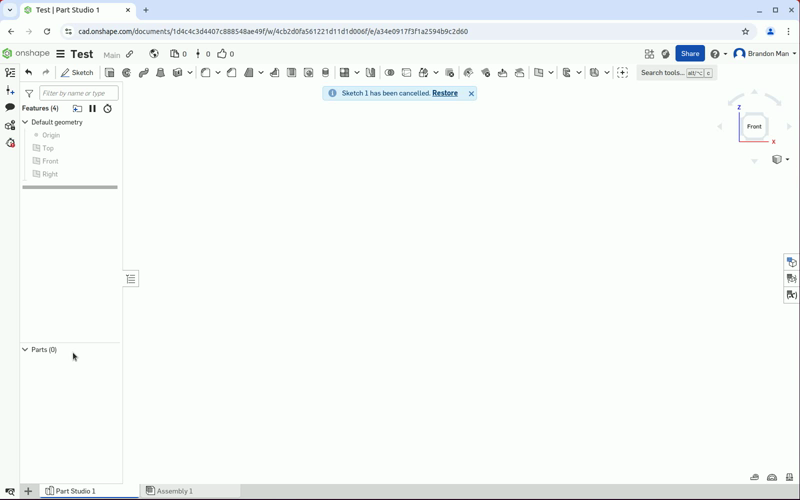
key(shift+s)
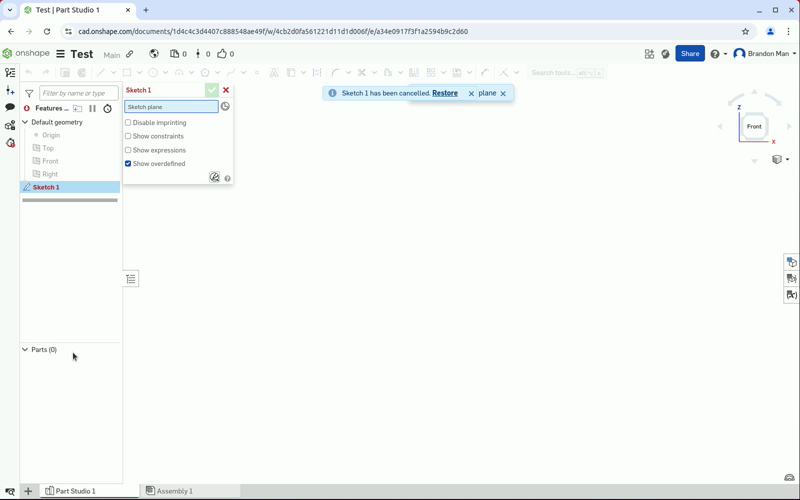
mouse_move(73, 163)
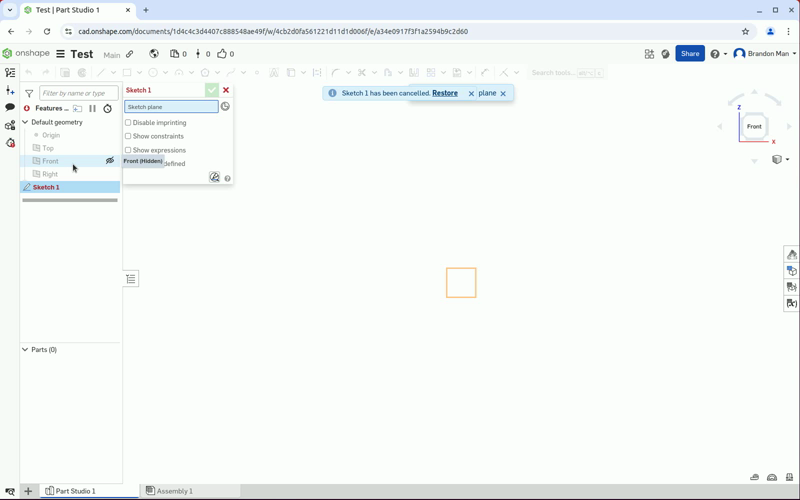
click(73, 163)
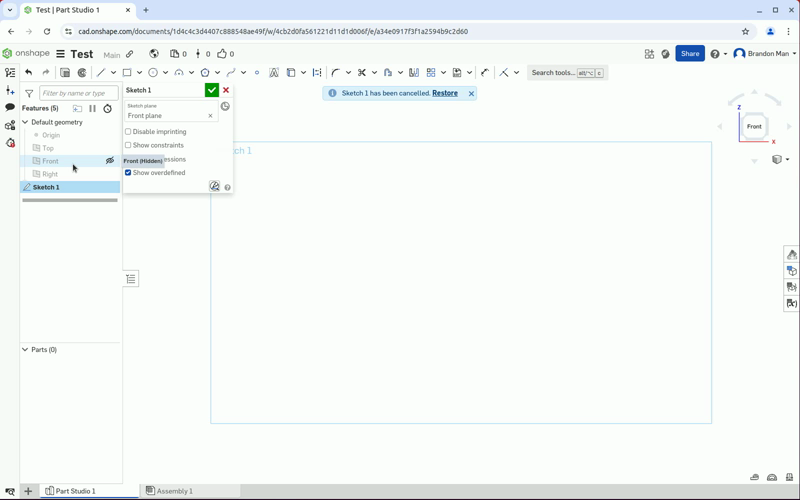
mouse_move(73, 352)
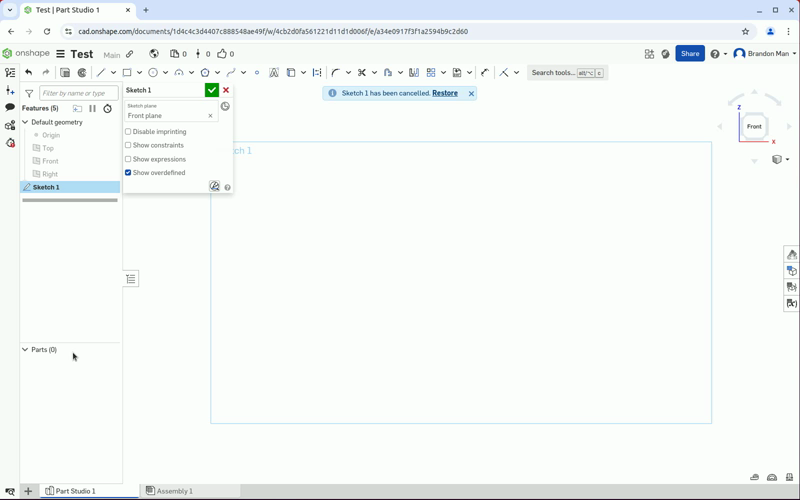
key(y)
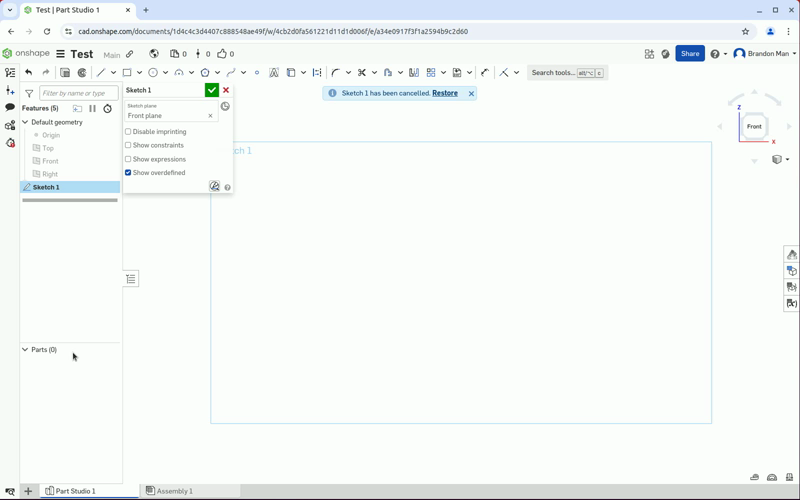
key(l)
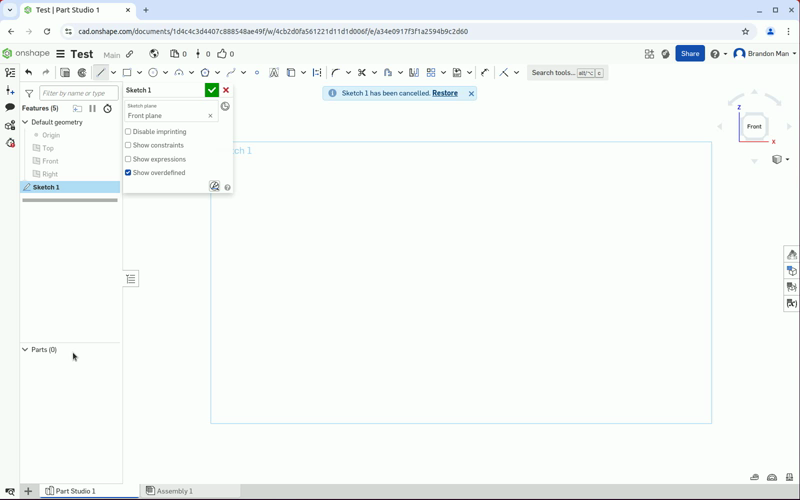
key_down(shift)
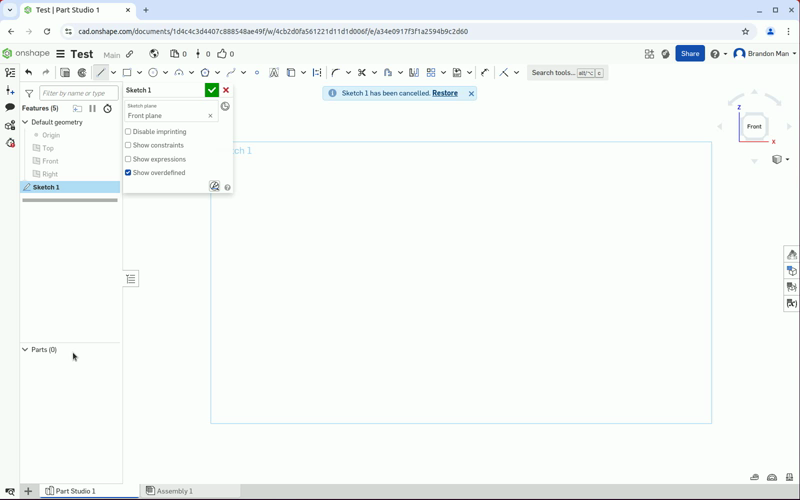
mouse_move(413, 384)
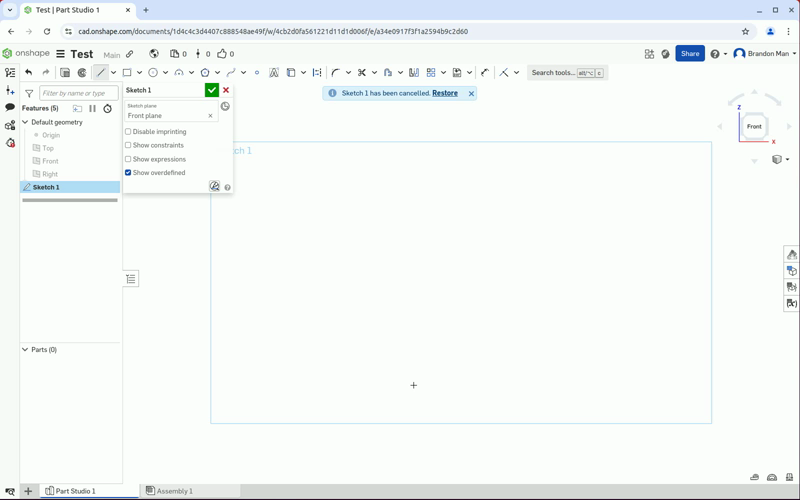
click(413, 384)
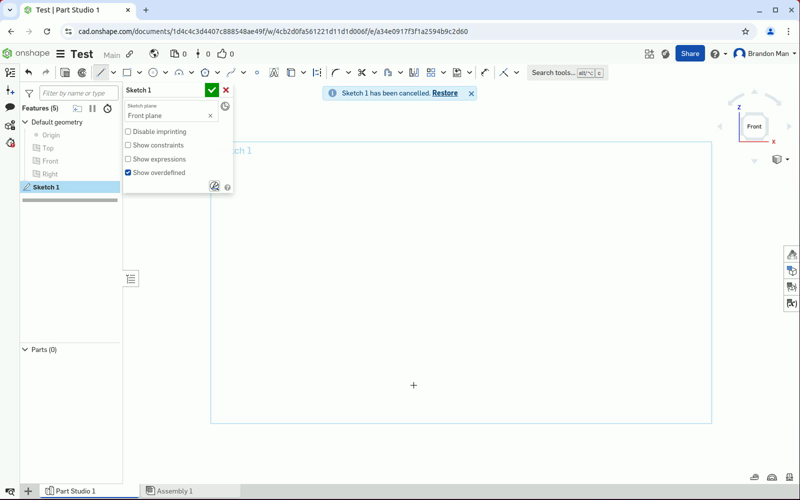
key_up(shift)
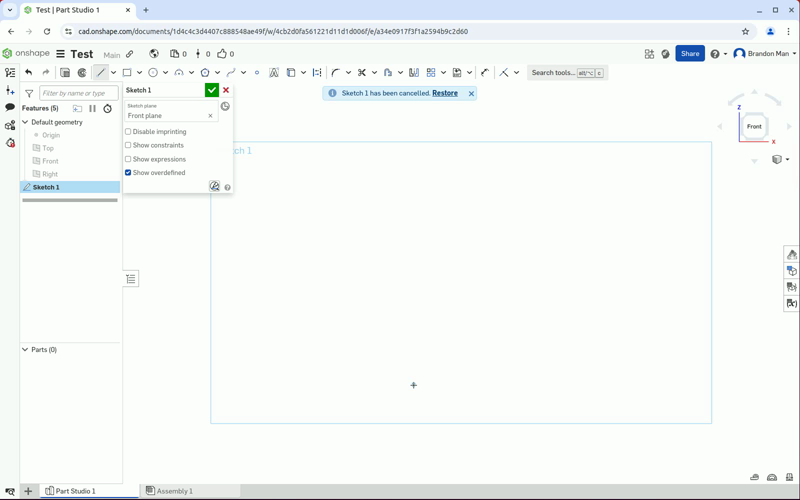
key_down(shift)
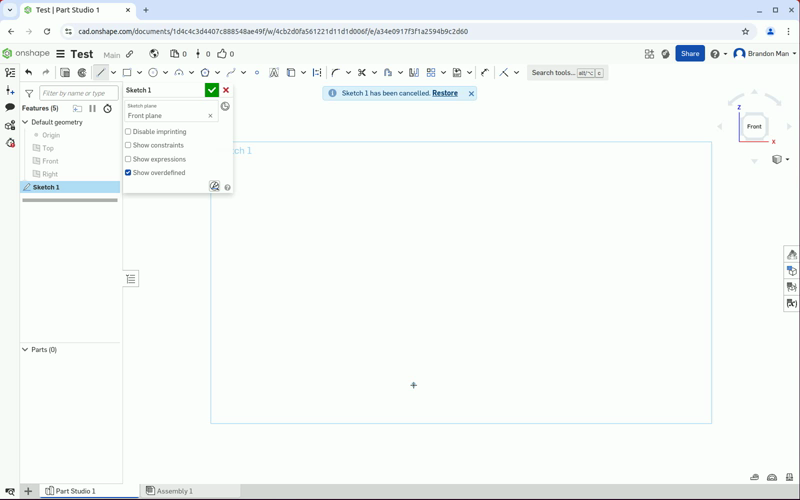
mouse_move(444, 384)
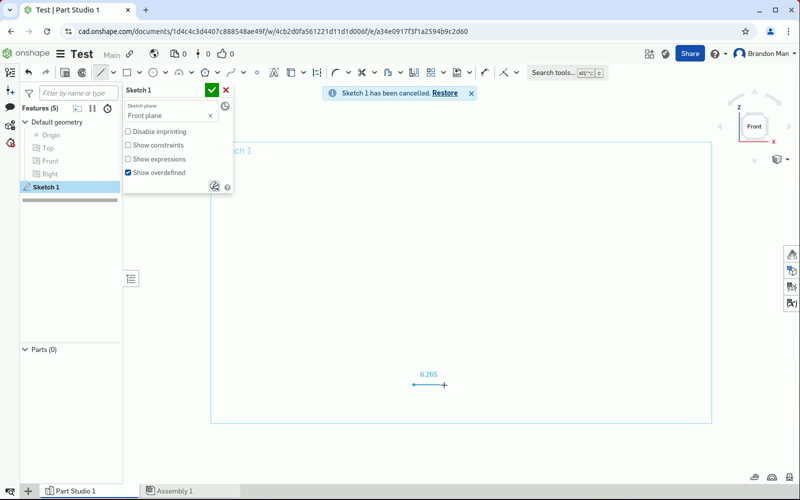
mouse_move(426, 384)
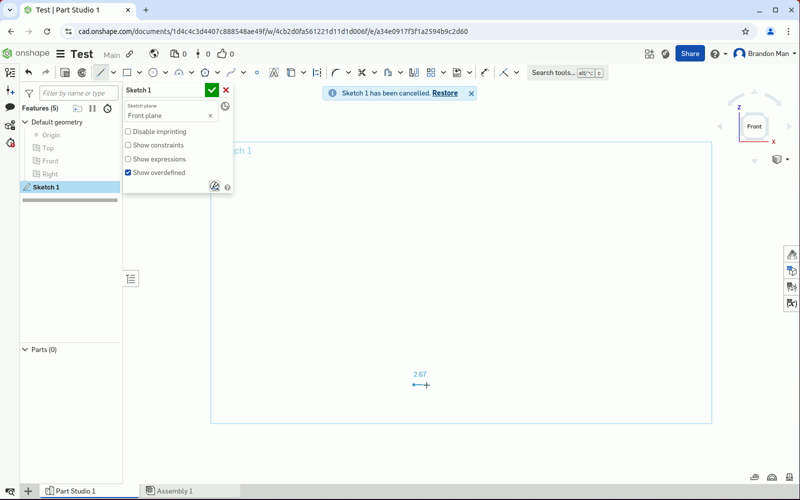
click(426, 384)
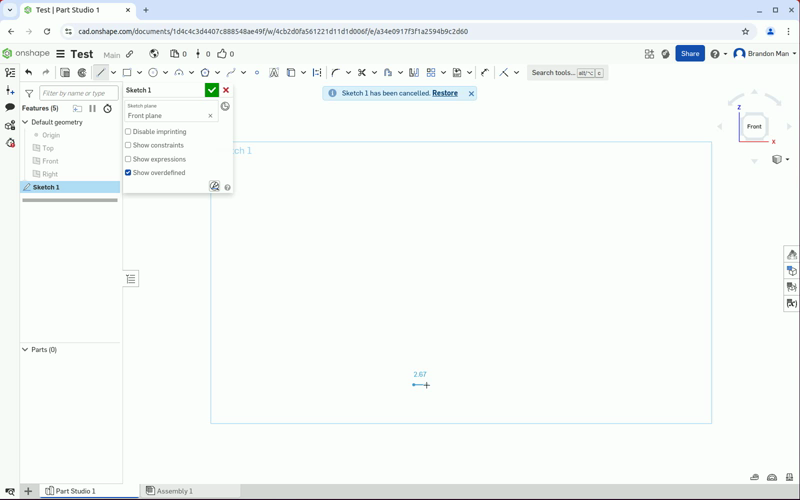
key_up(shift)
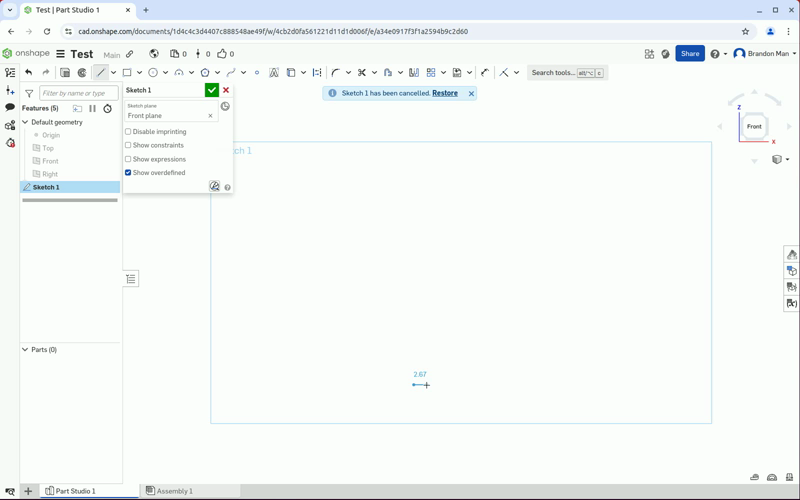
key_down(shift)
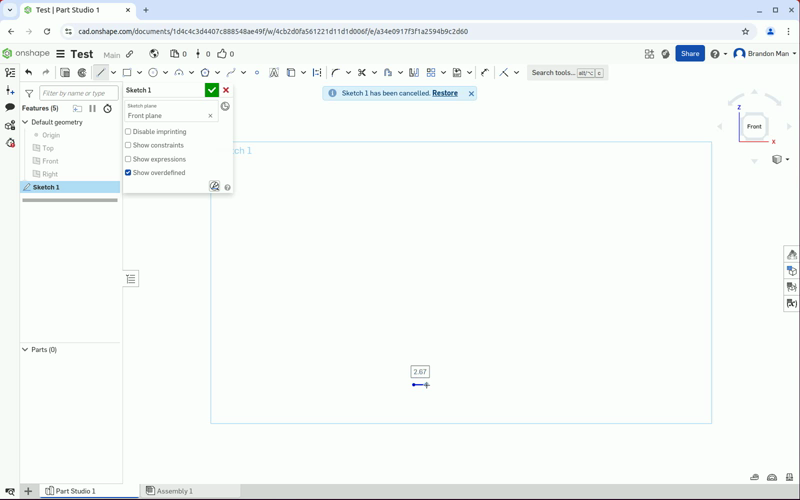
mouse_move(456, 384)
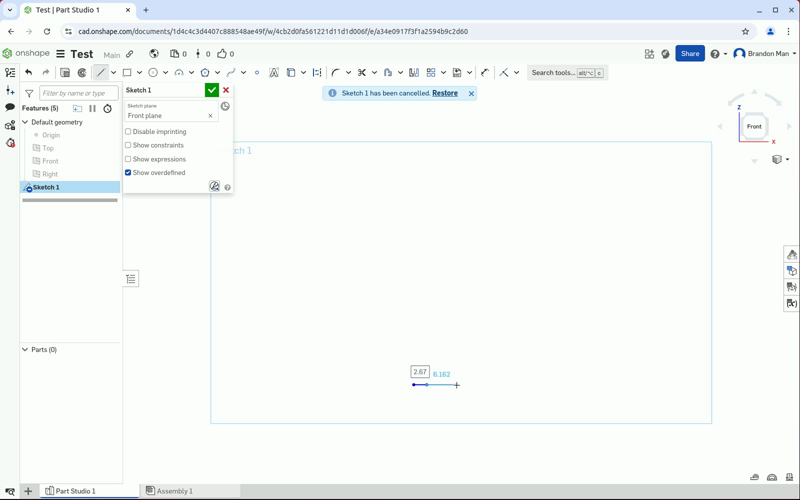
mouse_move(442, 384)
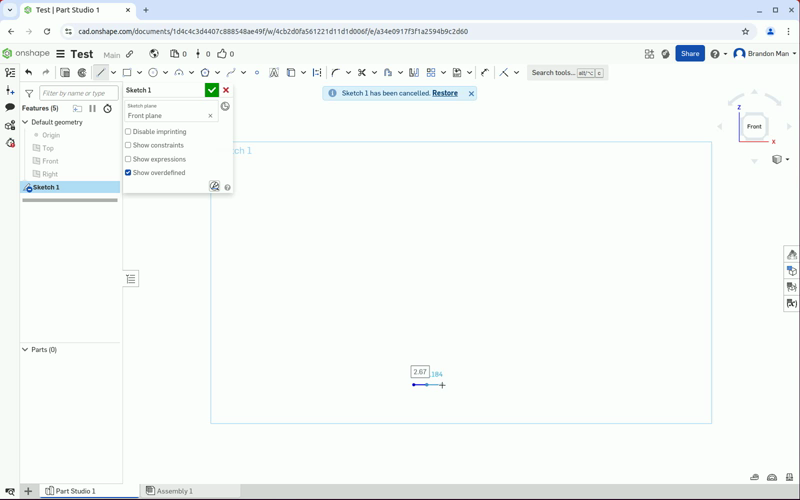
click(442, 384)
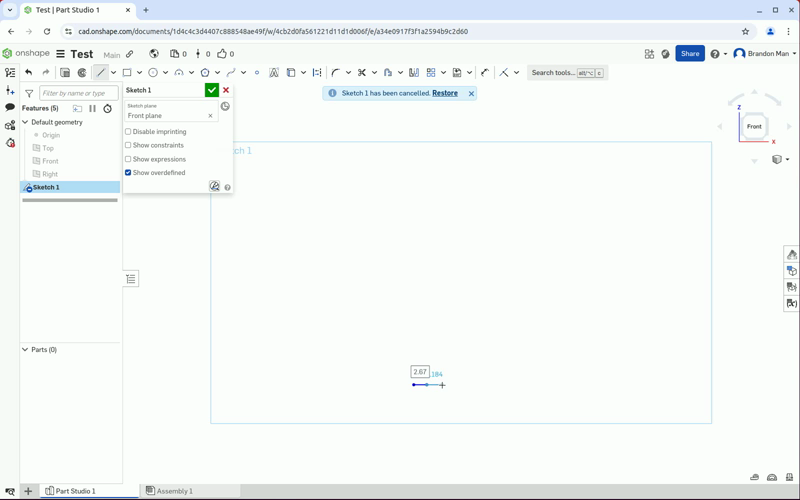
key_up(shift)
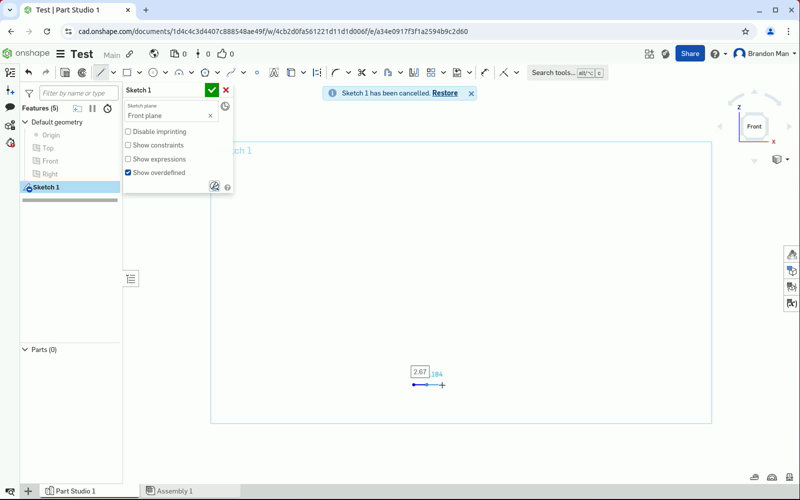
key_down(shift)
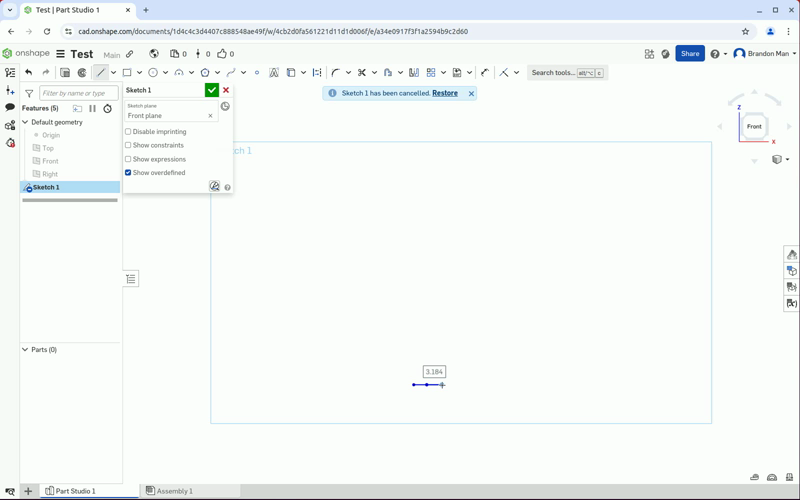
mouse_move(472, 384)
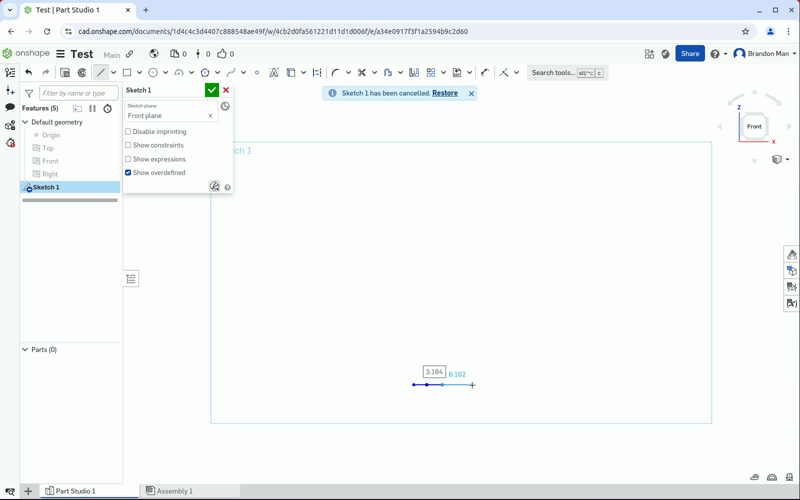
mouse_move(483, 384)
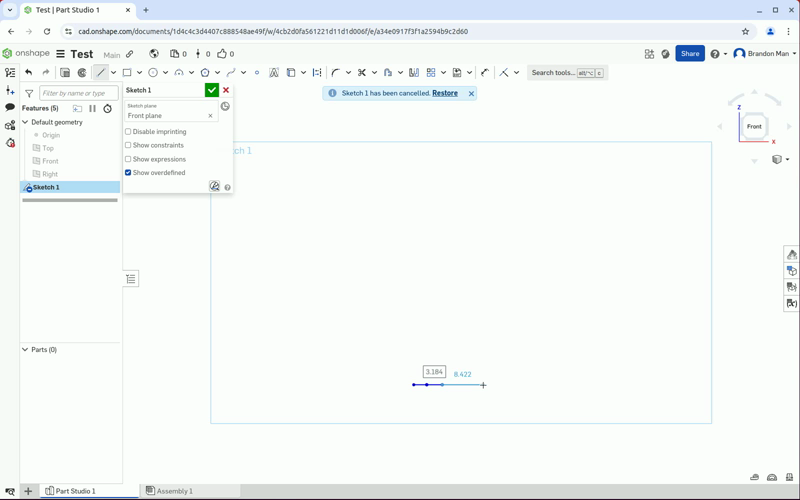
click(483, 384)
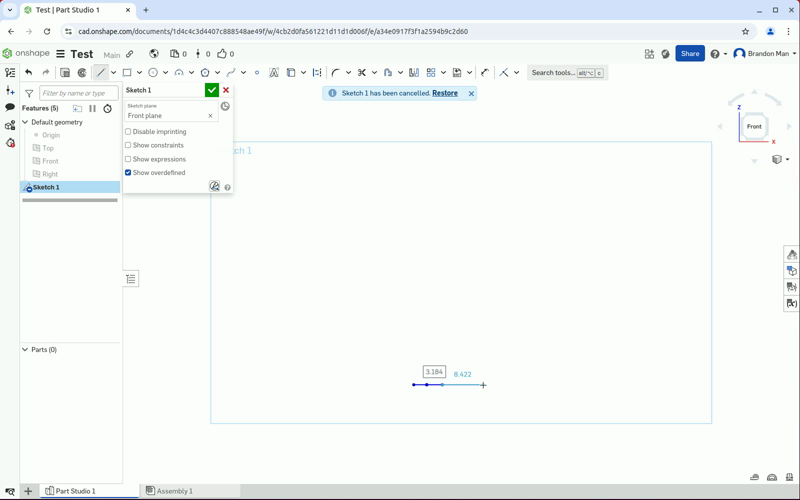
key_up(shift)
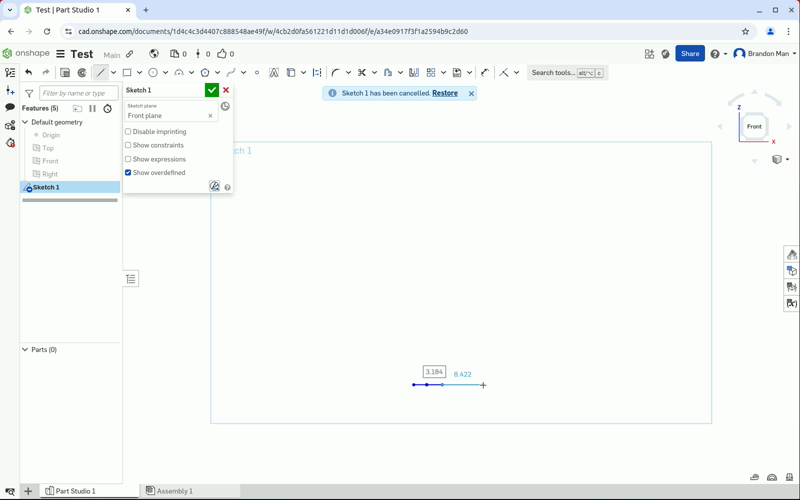
key_down(shift)
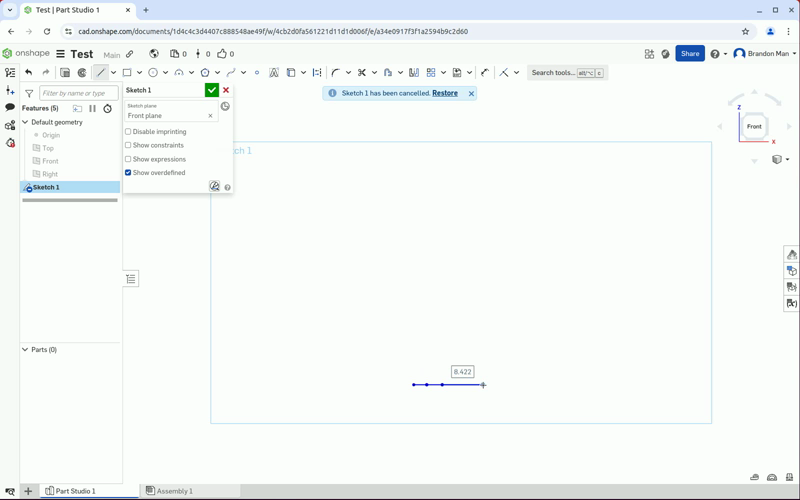
mouse_move(513, 384)
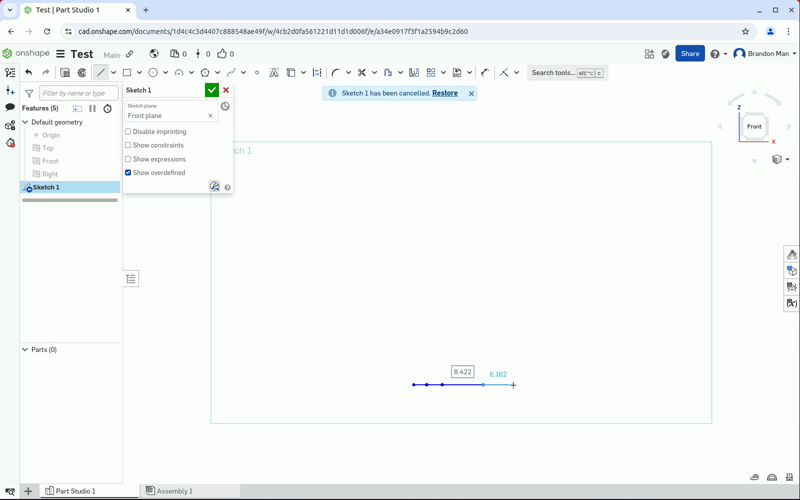
mouse_move(498, 384)
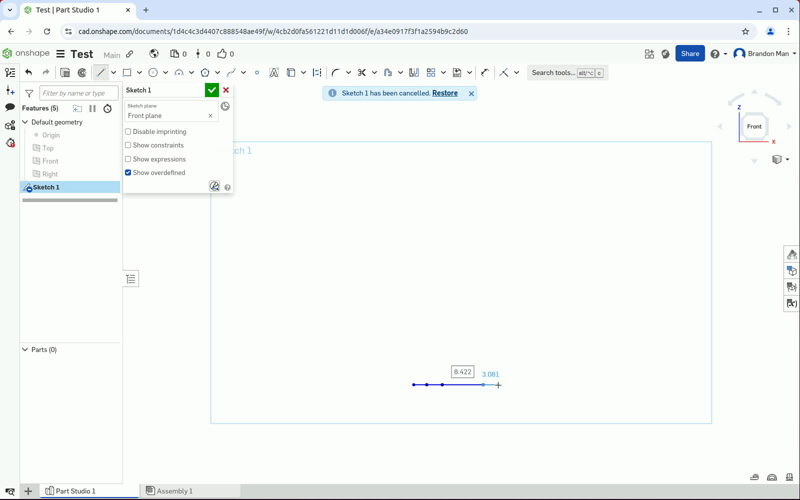
click(498, 384)
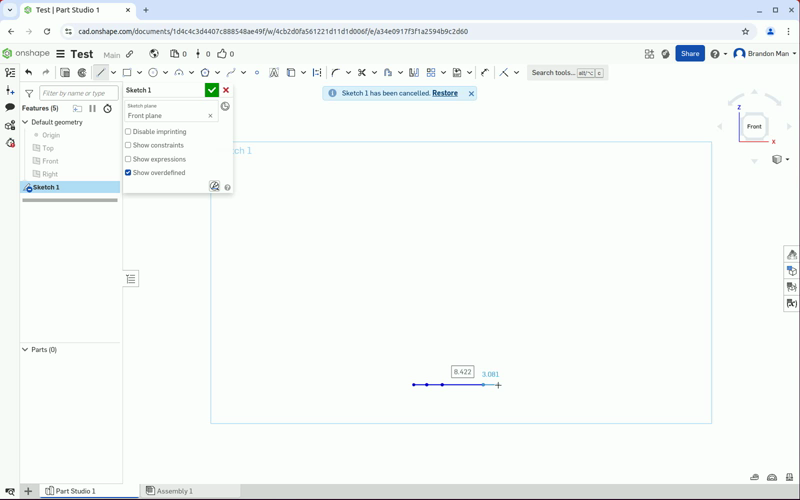
key_up(shift)
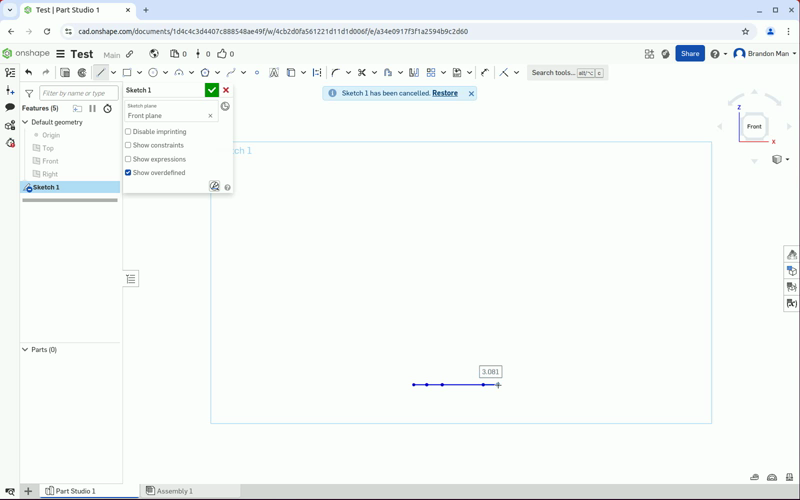
key_down(shift)
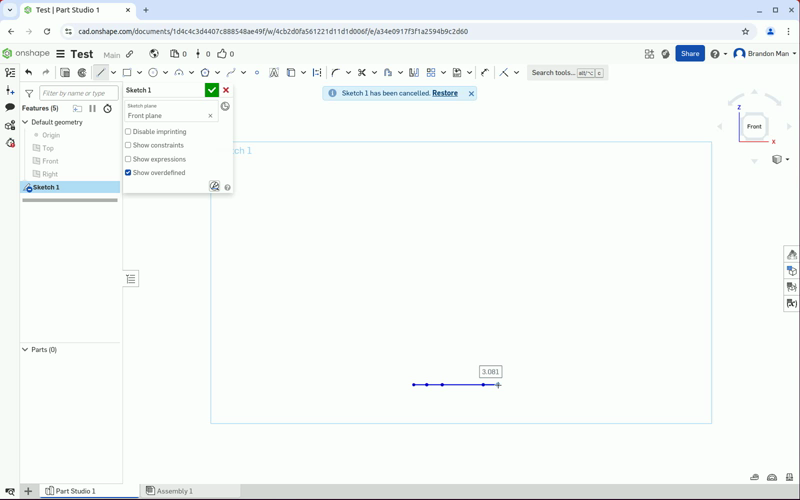
mouse_move(528, 384)
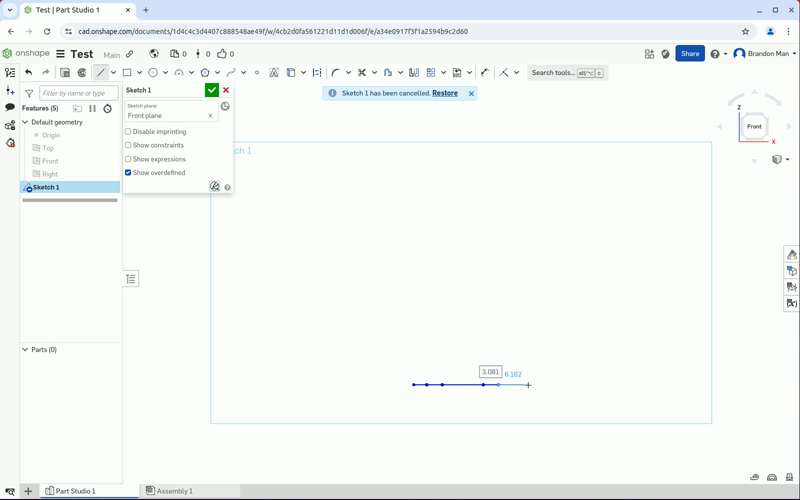
mouse_move(511, 384)
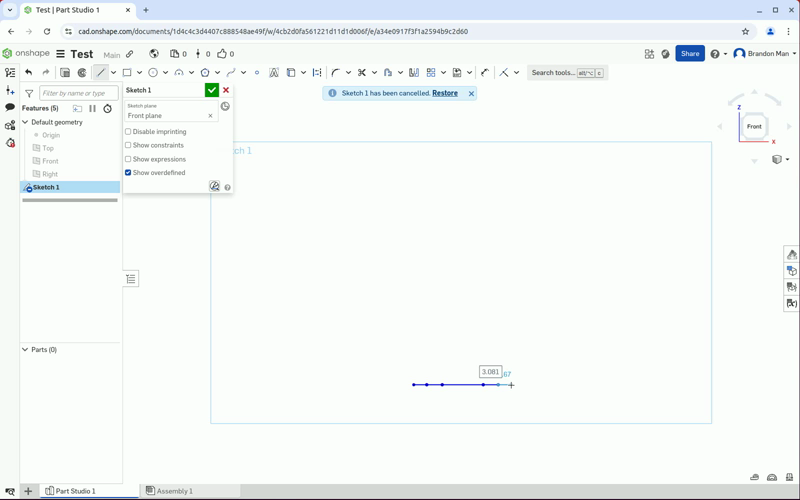
click(511, 384)
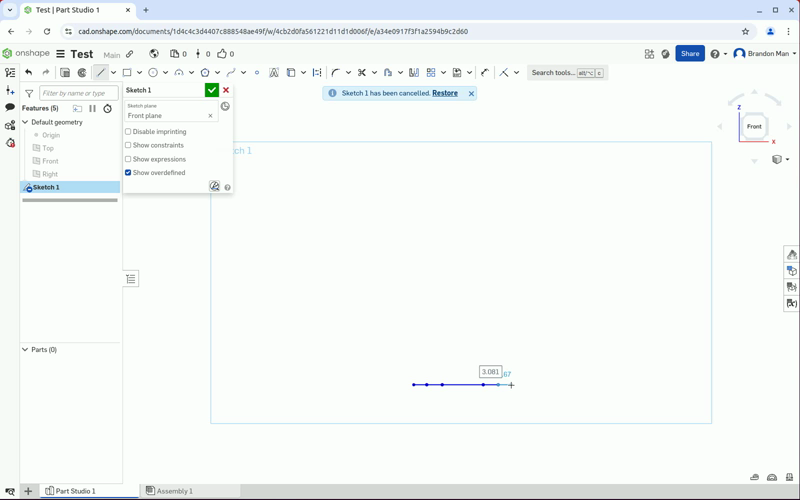
key_up(shift)
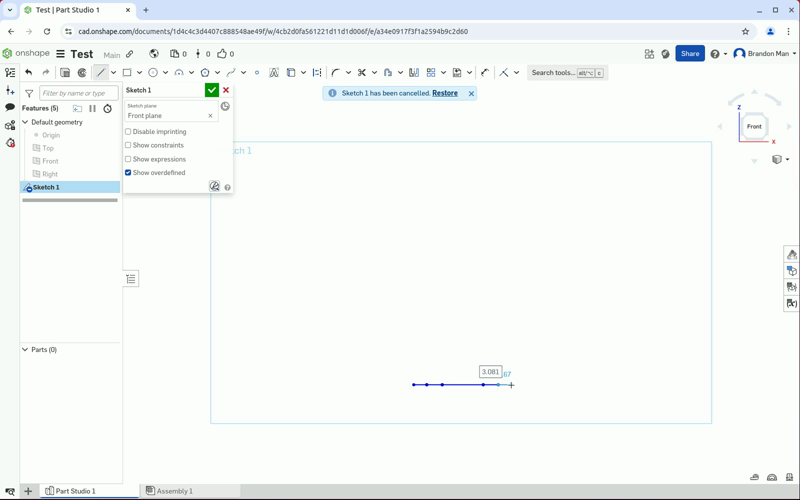
key_down(shift)
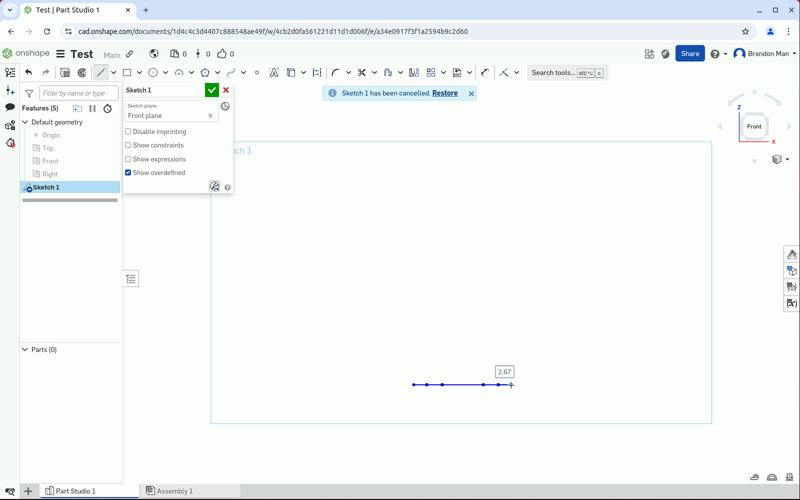
mouse_move(511, 289)
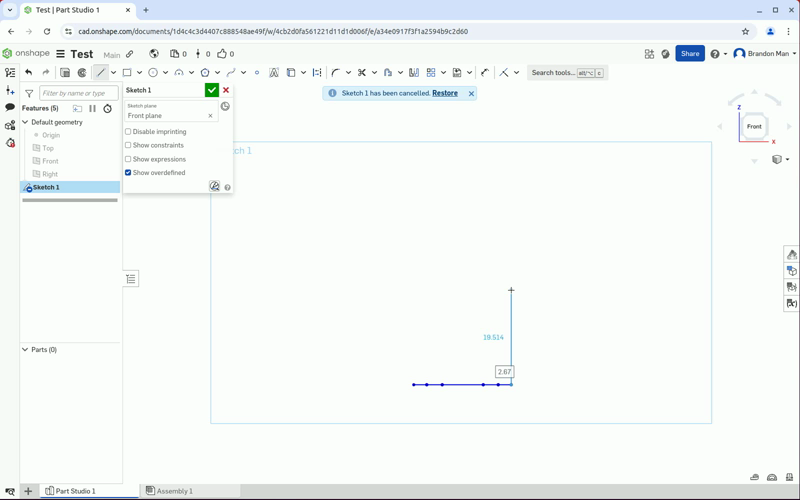
click(511, 289)
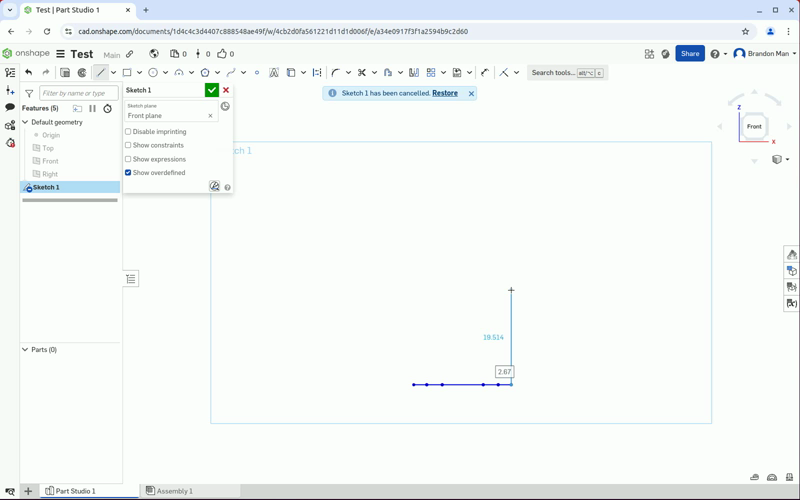
key_up(shift)
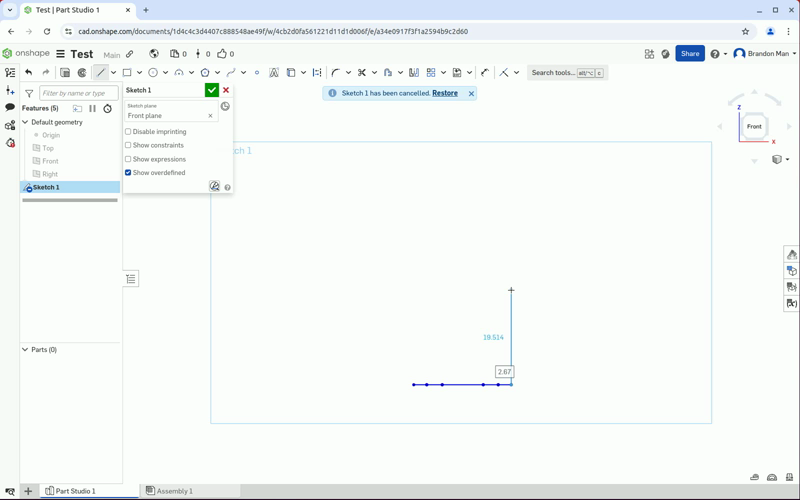
key_down(shift)
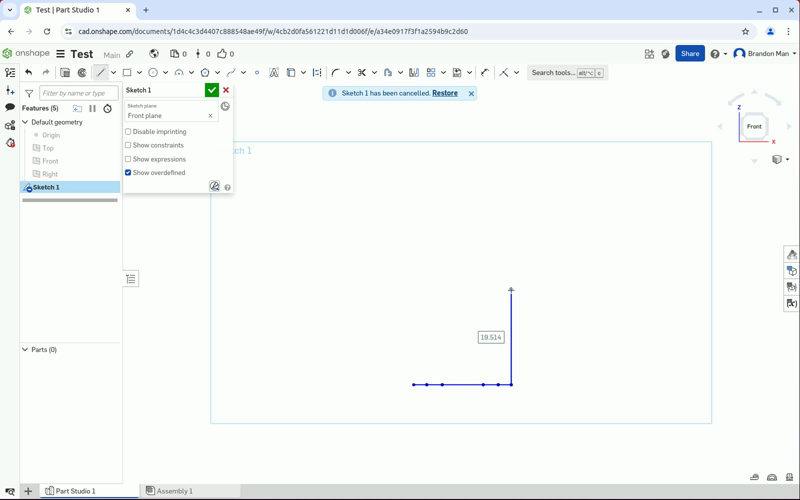
mouse_move(450, 179)
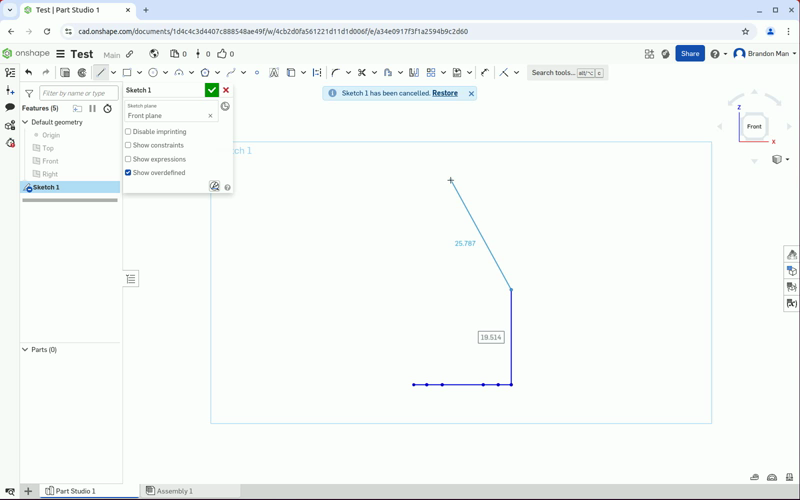
click(450, 179)
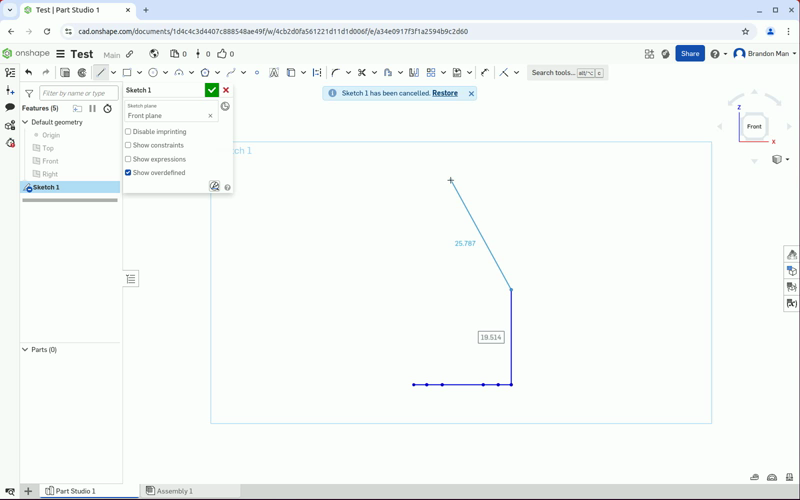
key_up(shift)
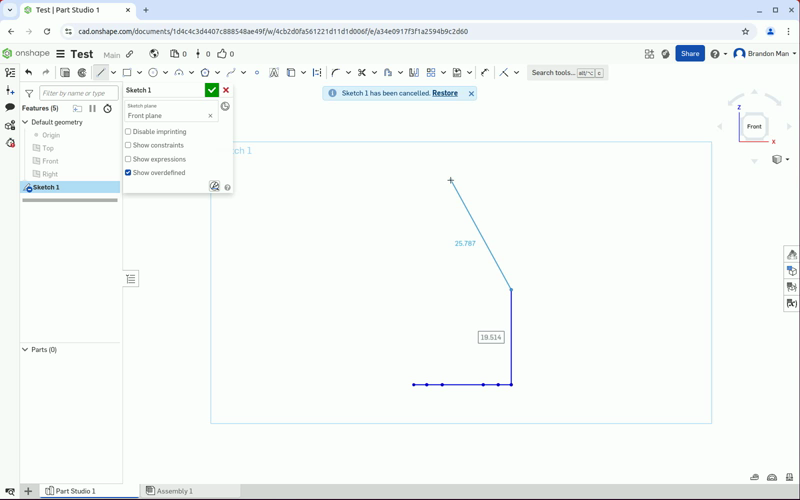
key_down(shift)
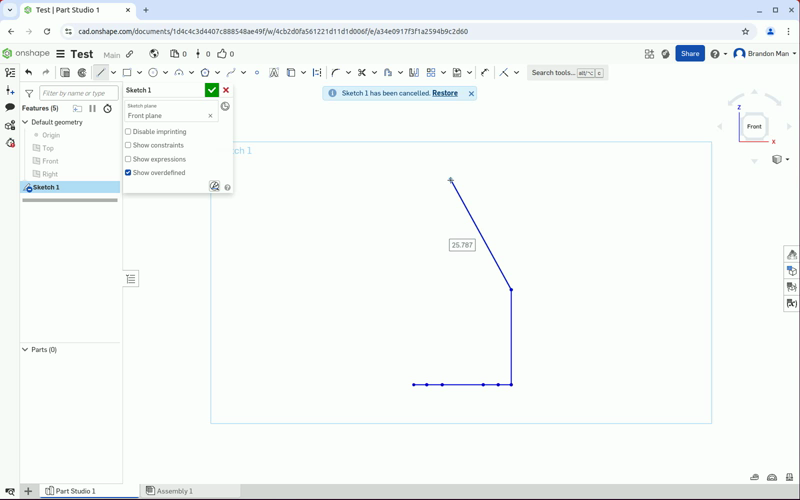
mouse_move(480, 179)
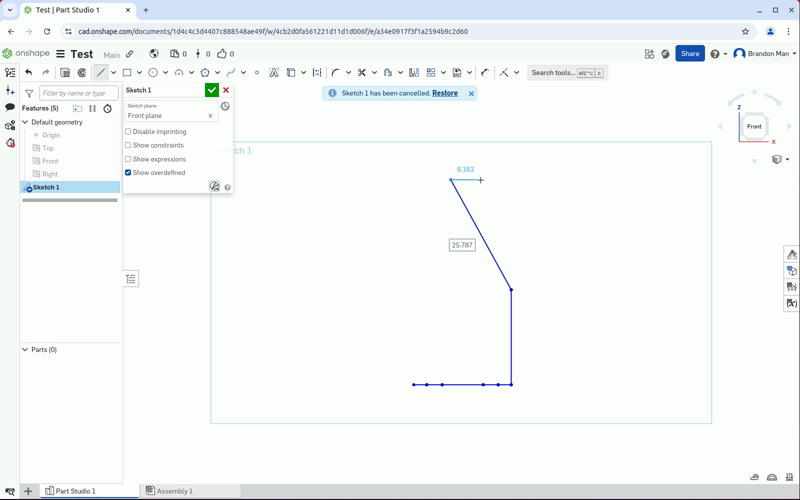
mouse_move(413, 179)
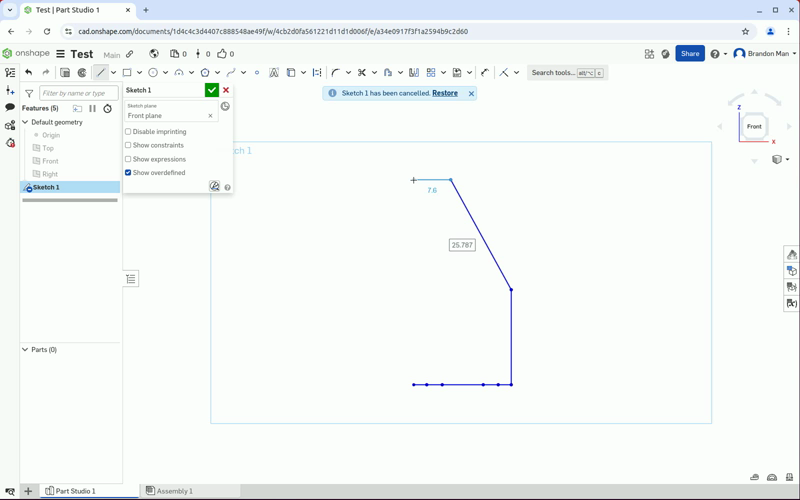
click(413, 179)
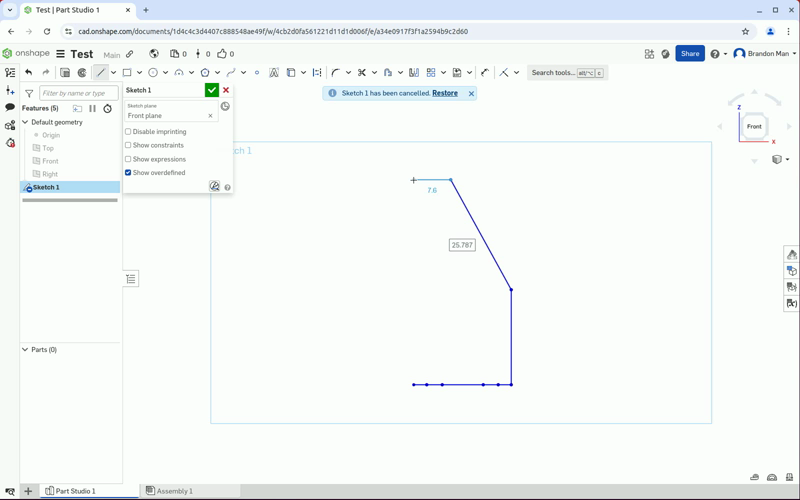
key_up(shift)
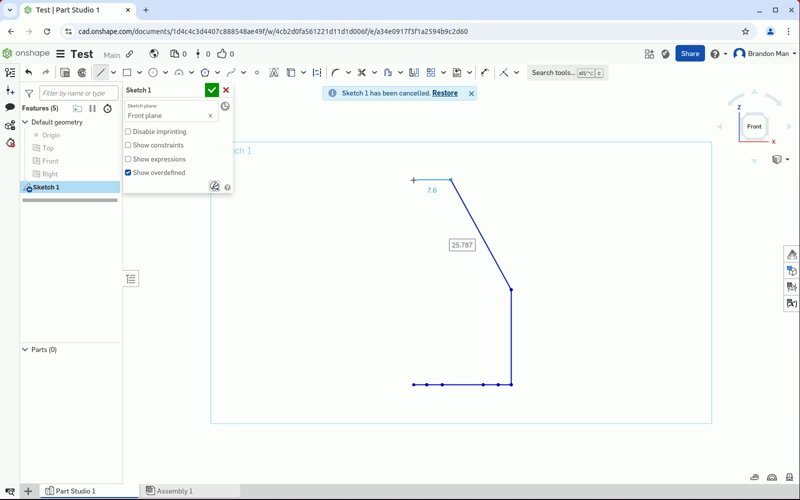
key_down(shift)
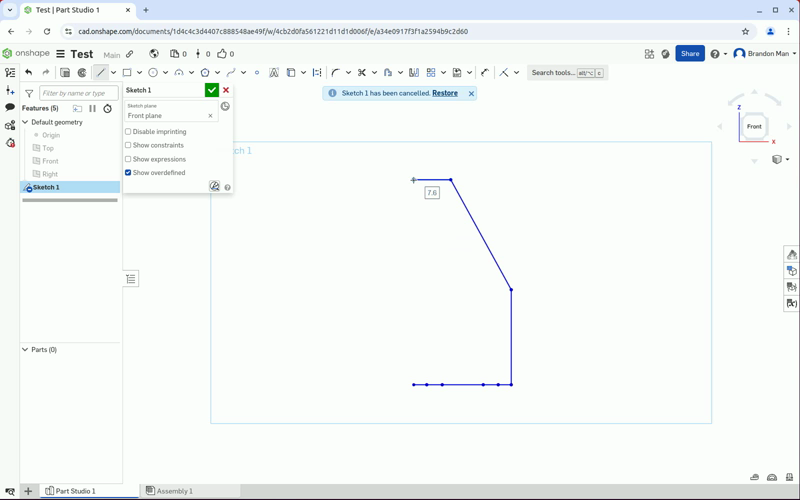
mouse_move(413, 384)
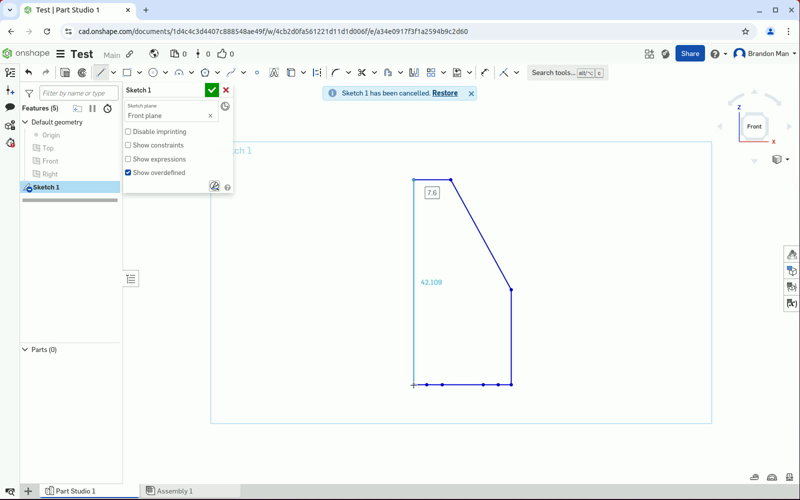
key_up(shift)
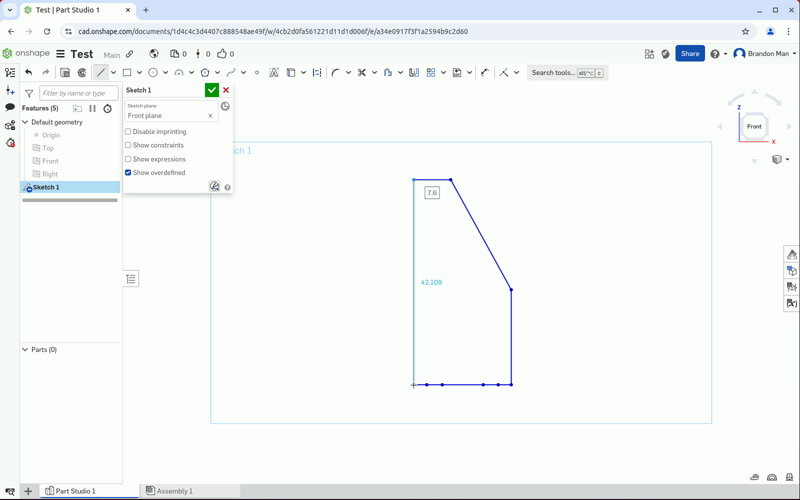
click(413, 384)
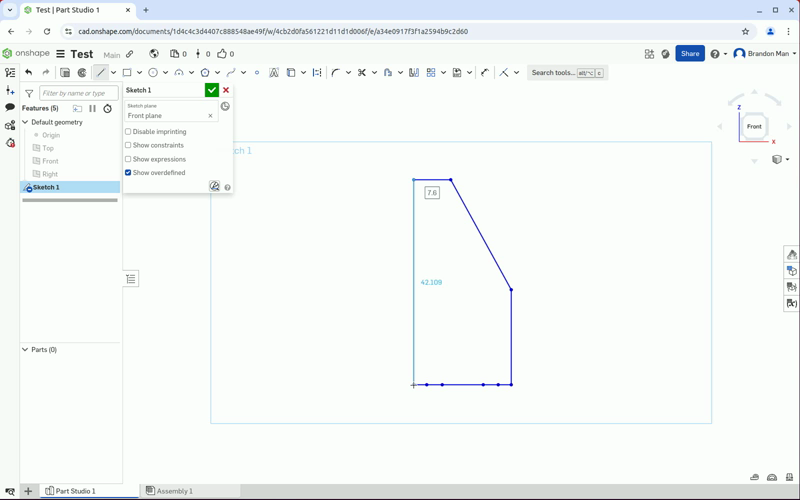
key(esc)
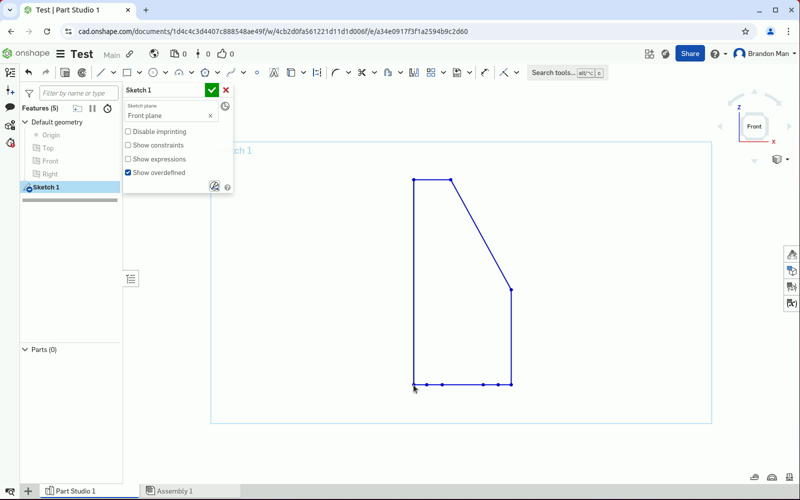
mouse_move(436, 334)
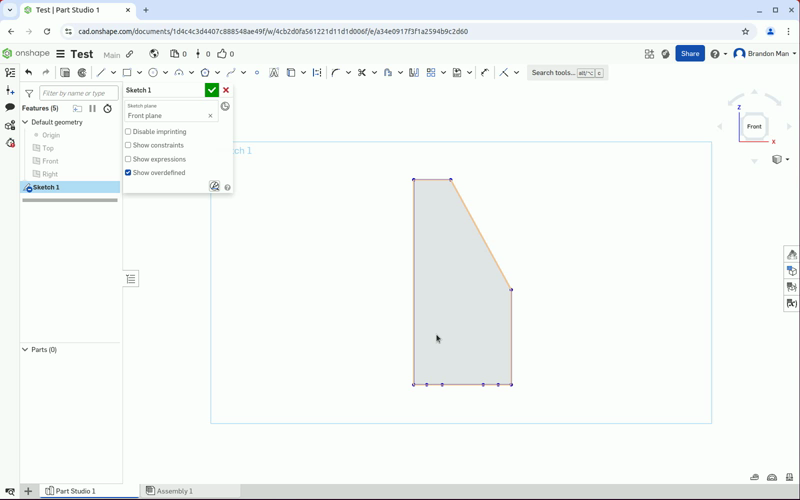
click(436, 334)
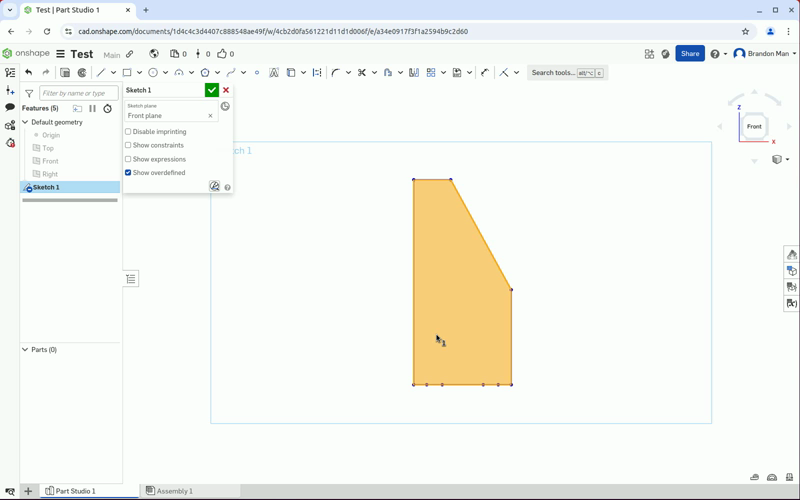
mouse_move(73, 352)
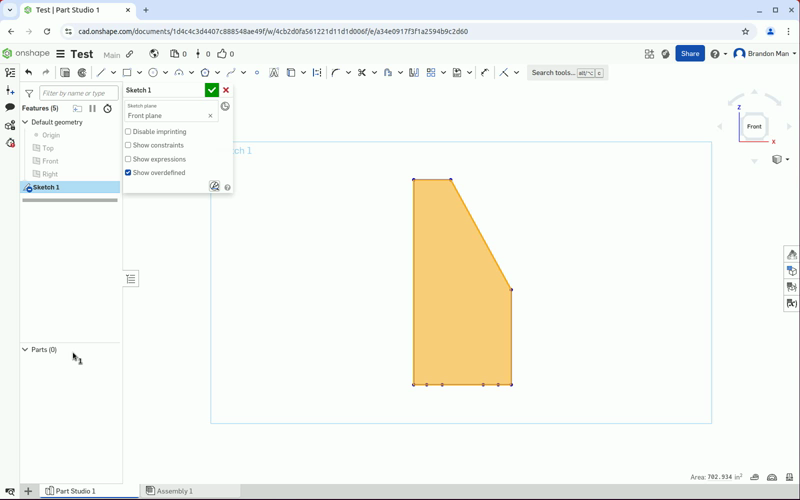
key(shift+y)
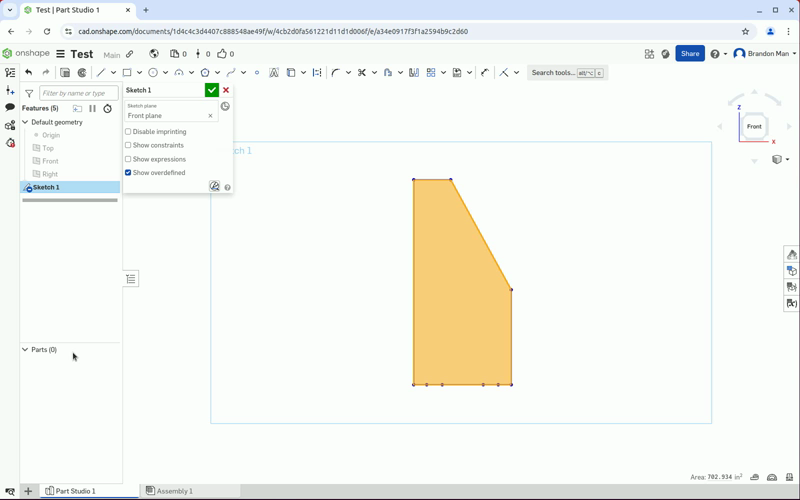
key(shift+e)
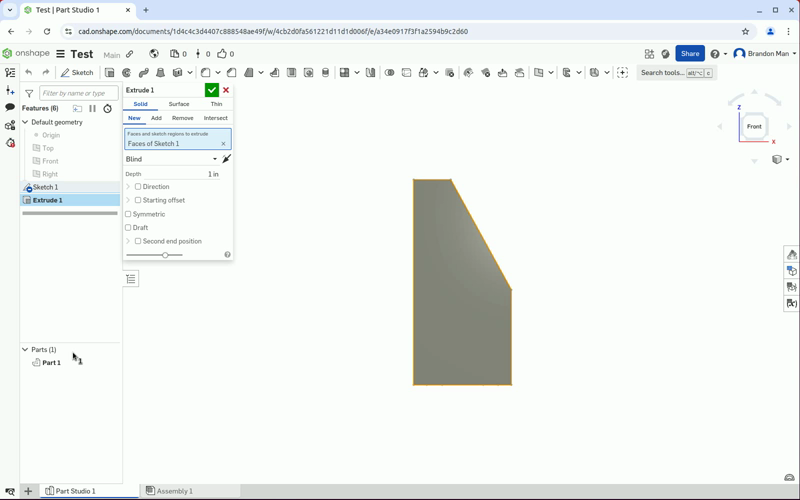
mouse_move(143, 106)
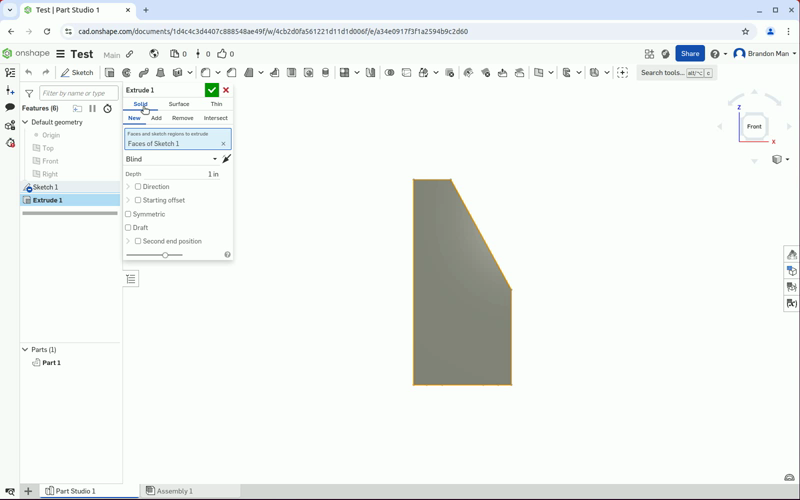
click(143, 106)
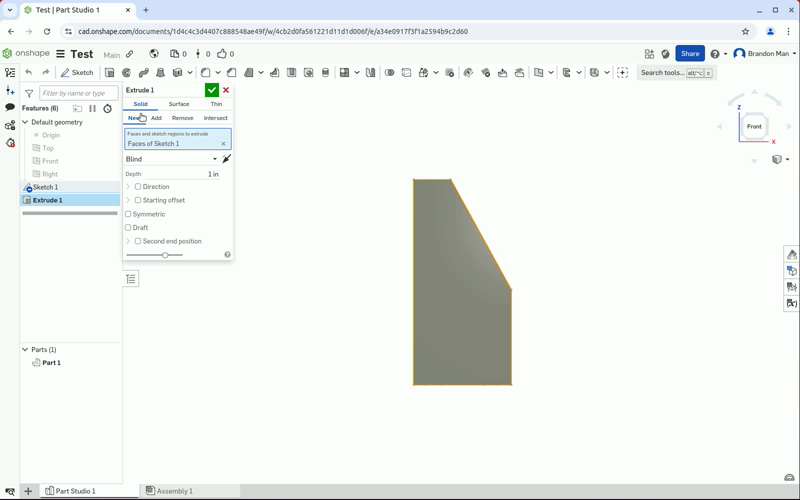
mouse_move(137, 120)
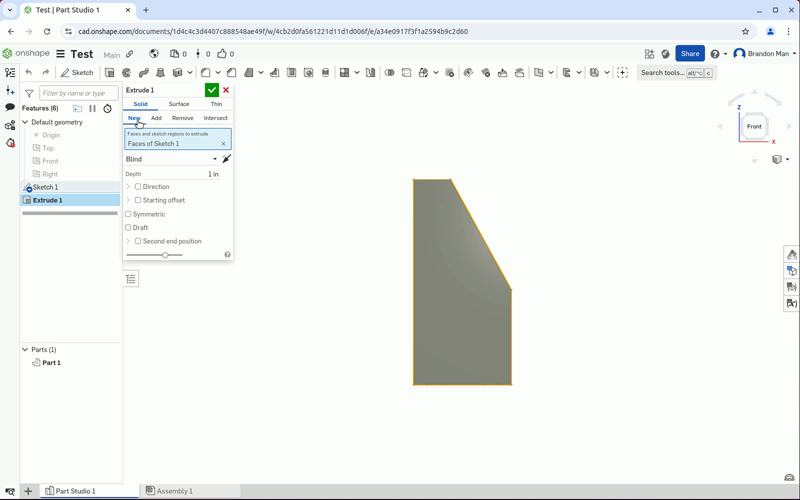
click(137, 120)
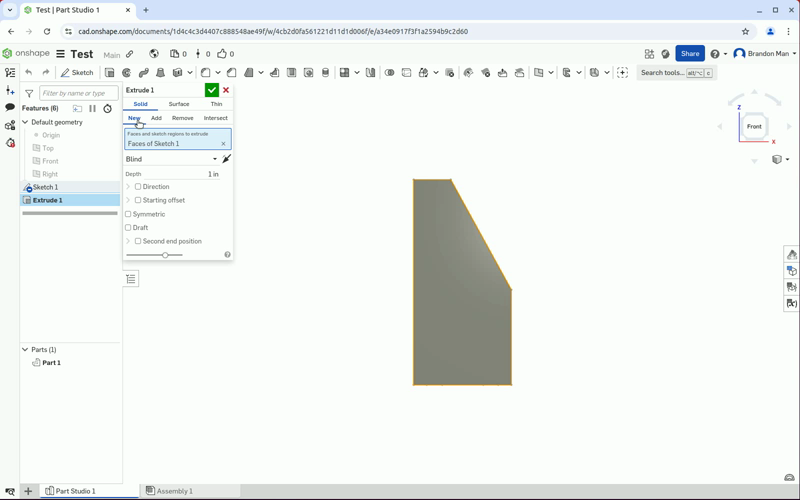
key(tab, 4)
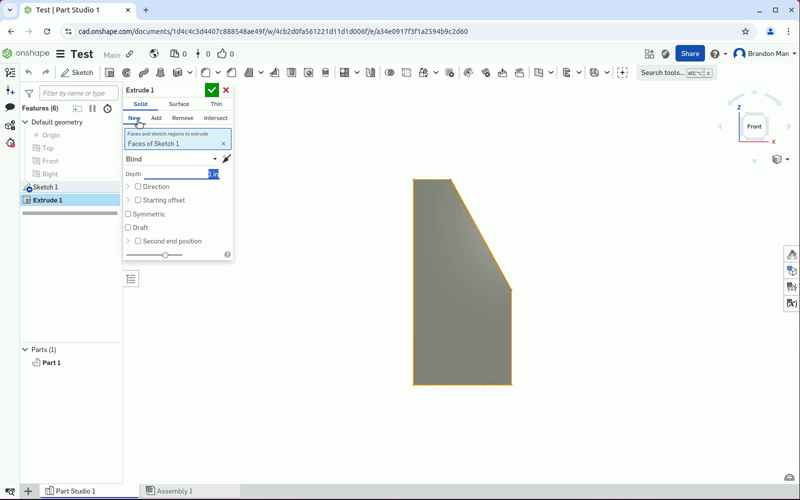
text(2.166)
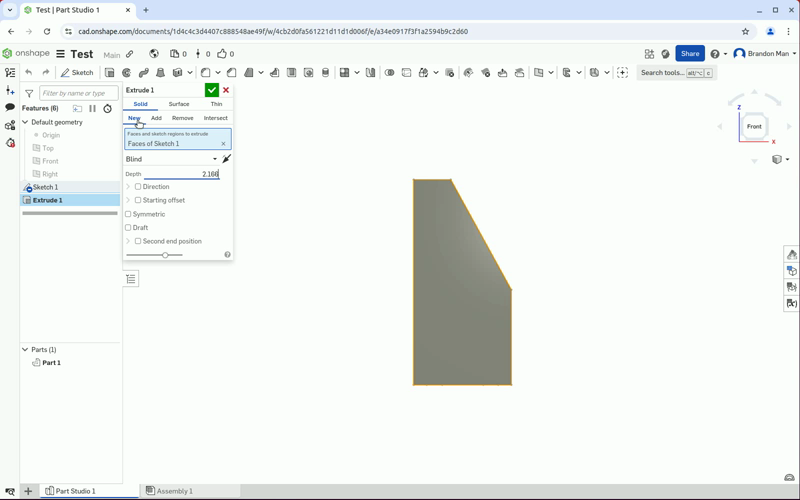
key(enter)
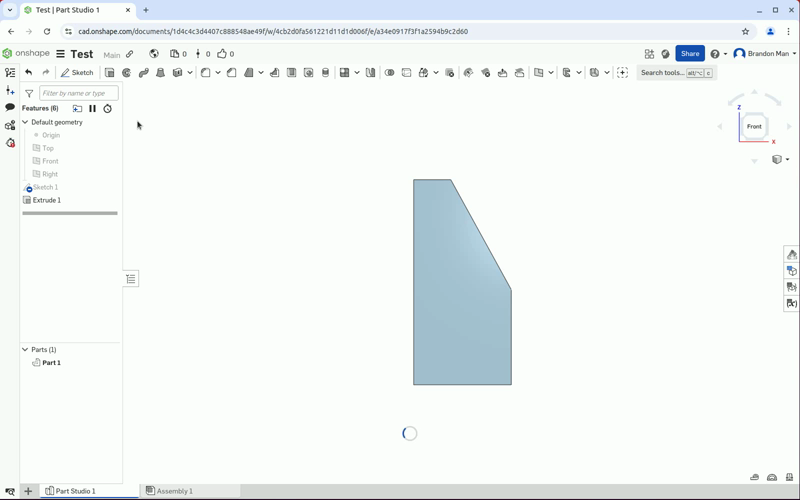
key(shift+h)
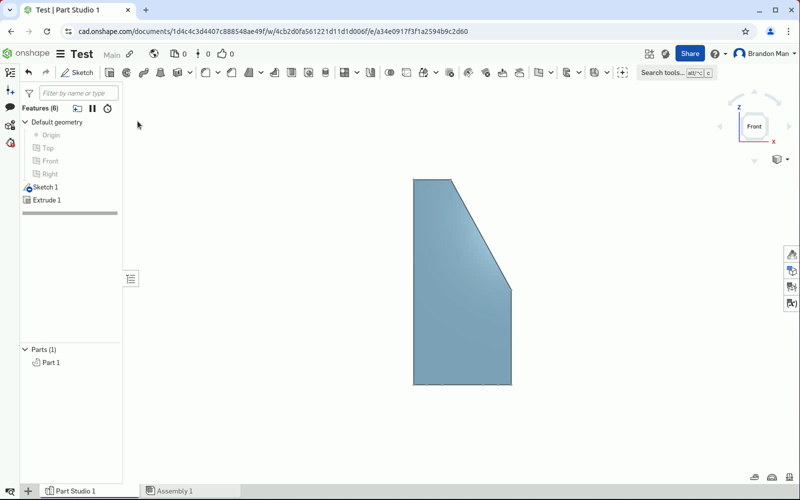
key(shift+h)
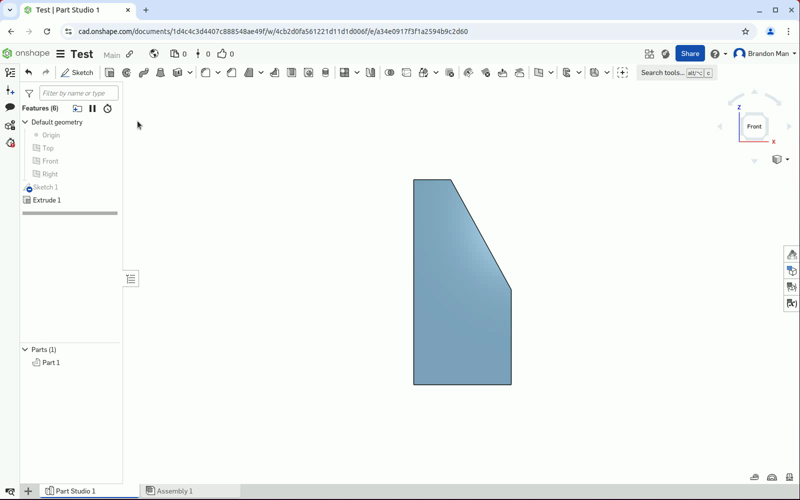
mouse_move(73, 189)
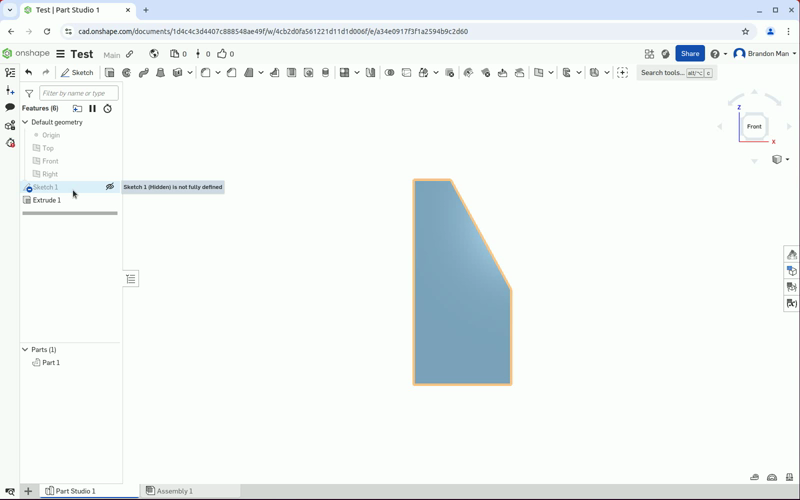
click(73, 189)
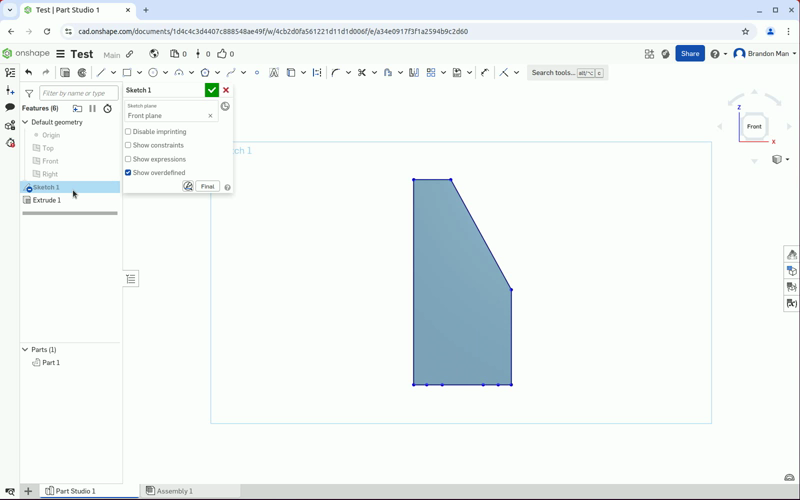
mouse_move(229, 92)
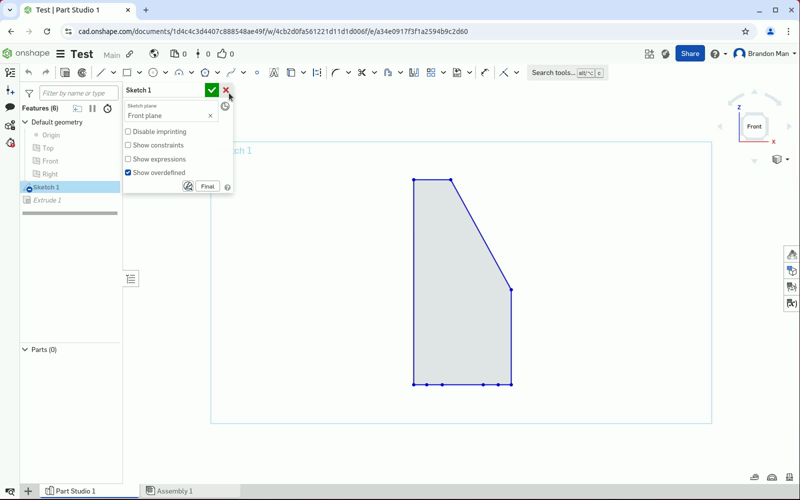
click(229, 92)
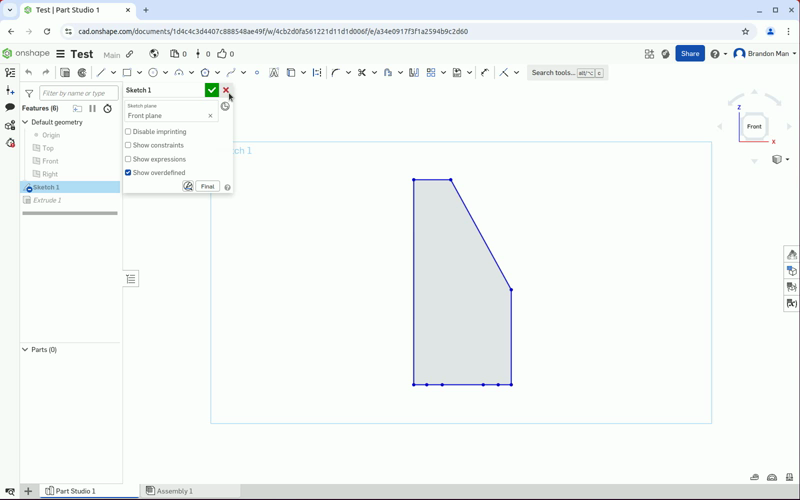
key(shift+s)
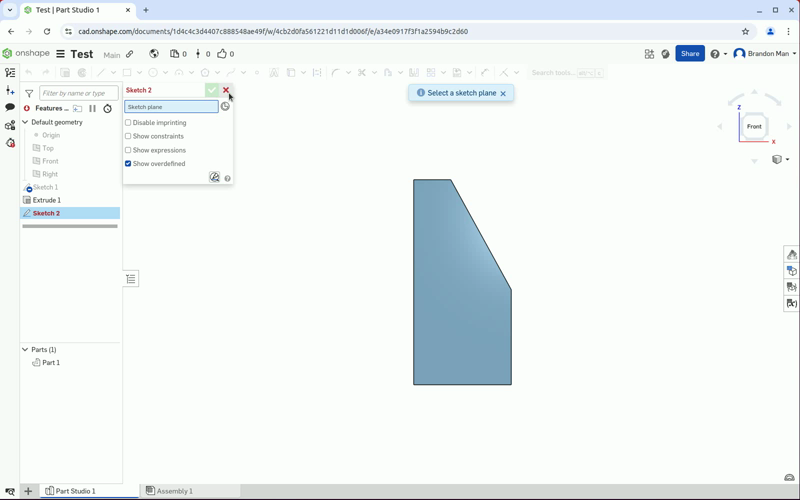
mouse_move(73, 163)
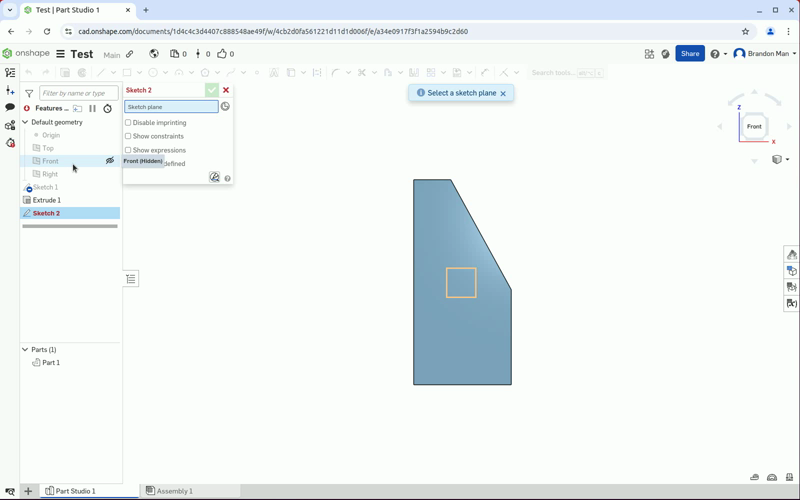
click(73, 163)
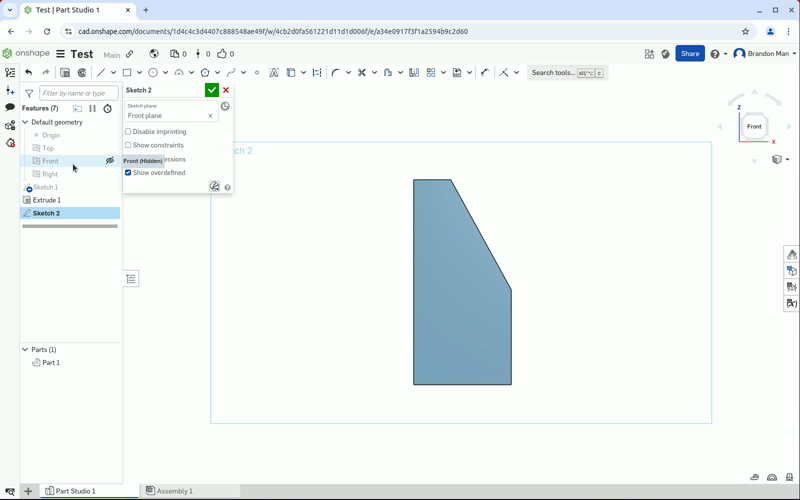
mouse_move(73, 352)
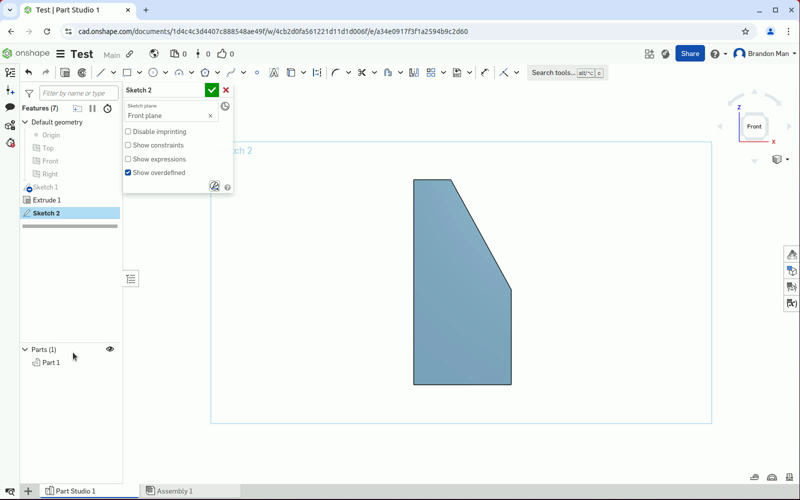
key(y)
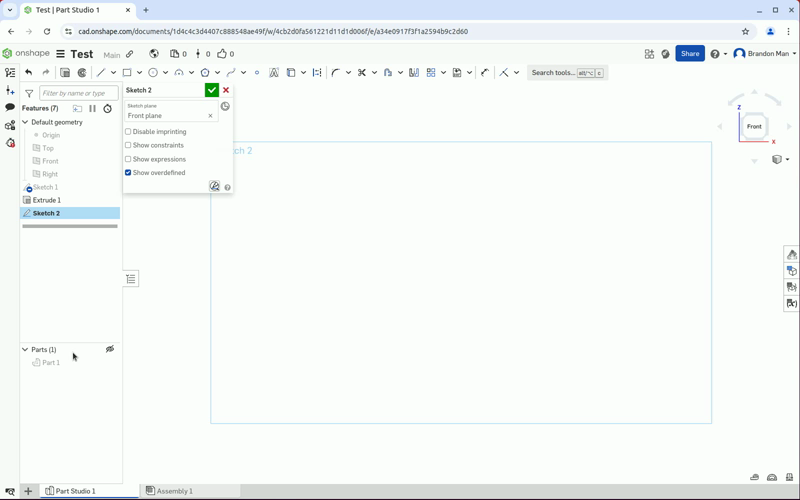
key(l)
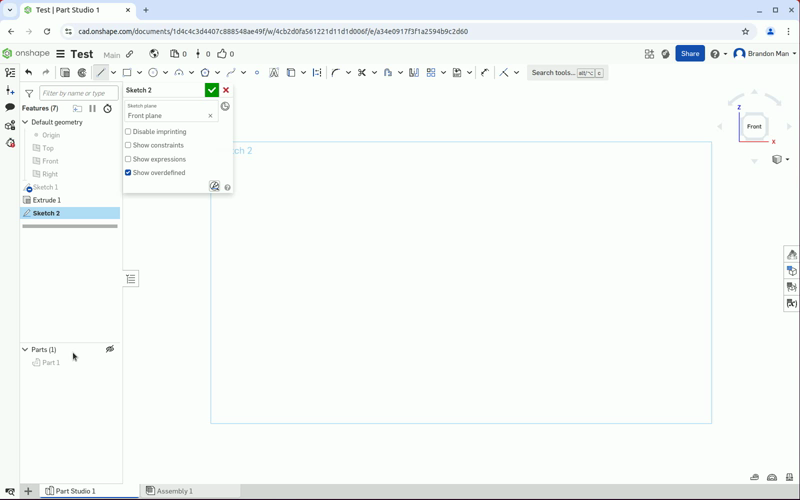
key_down(shift)
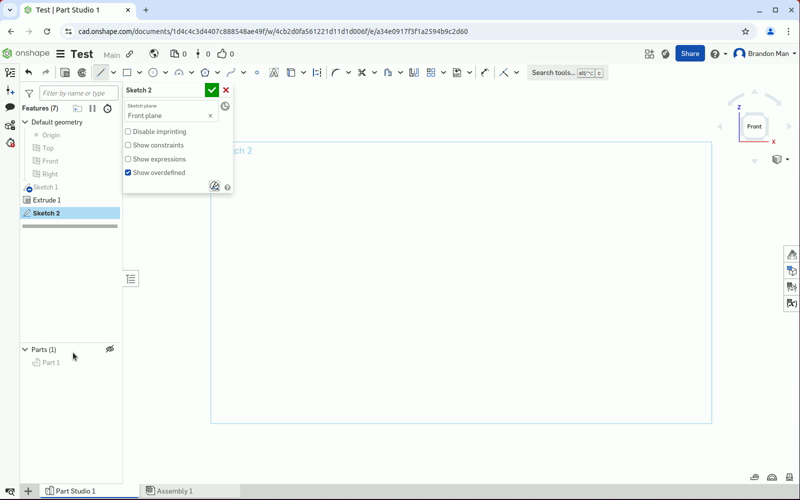
mouse_move(484, 395)
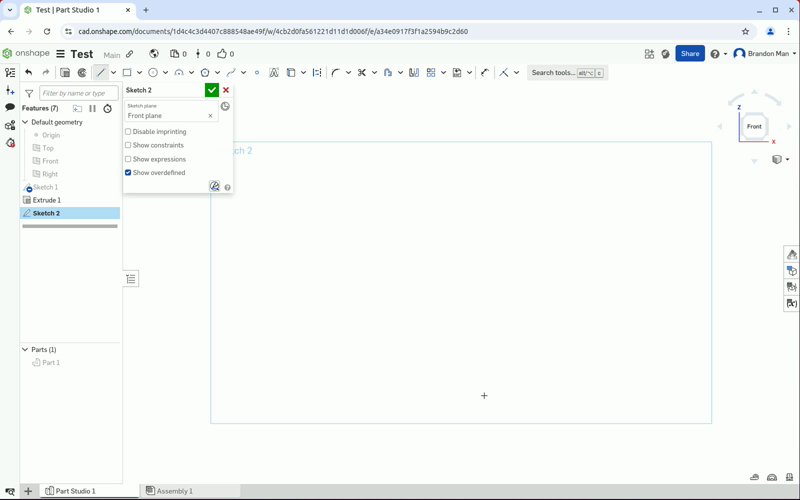
click(484, 395)
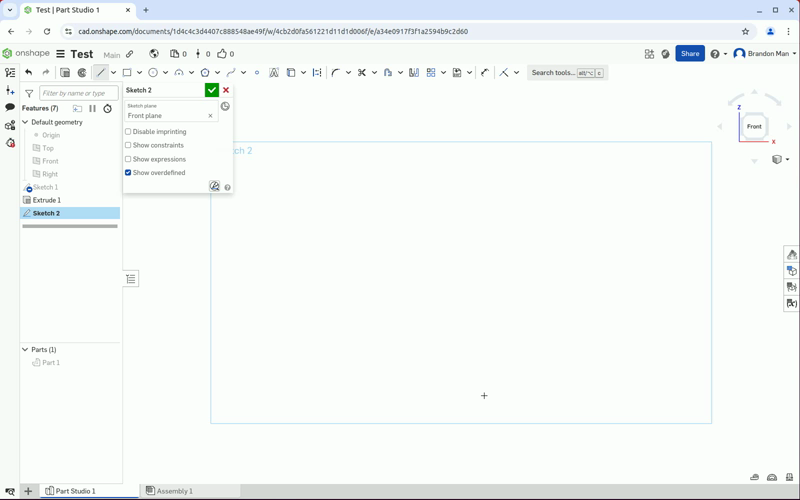
key_up(shift)
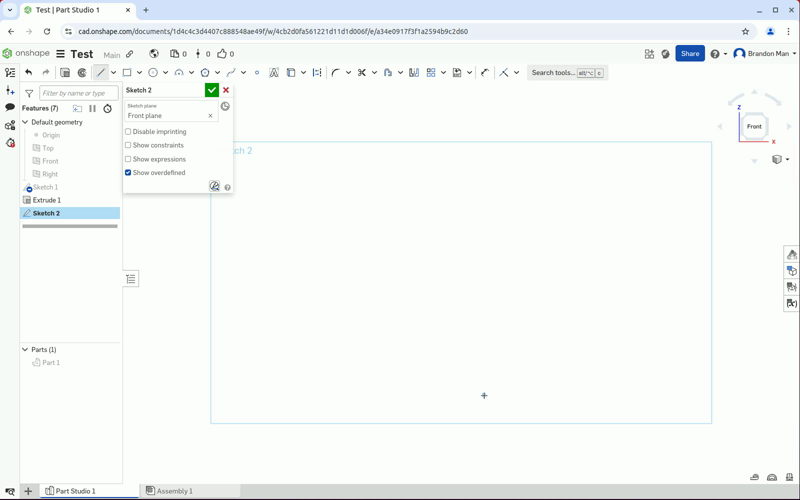
key_down(shift)
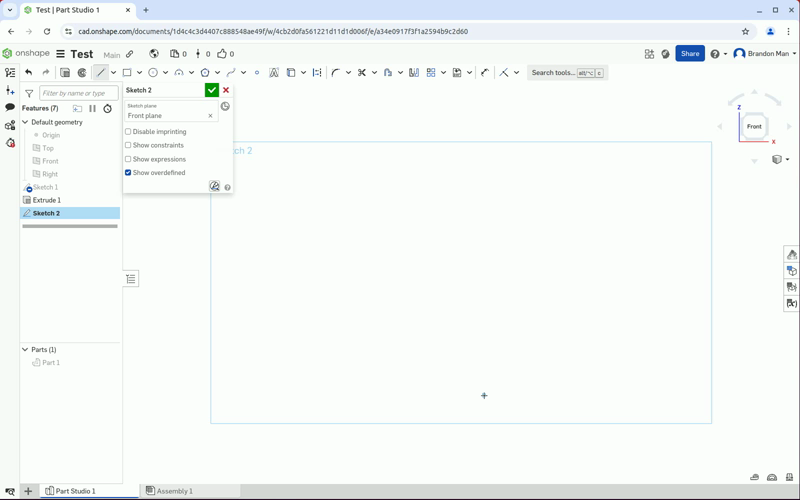
mouse_move(514, 395)
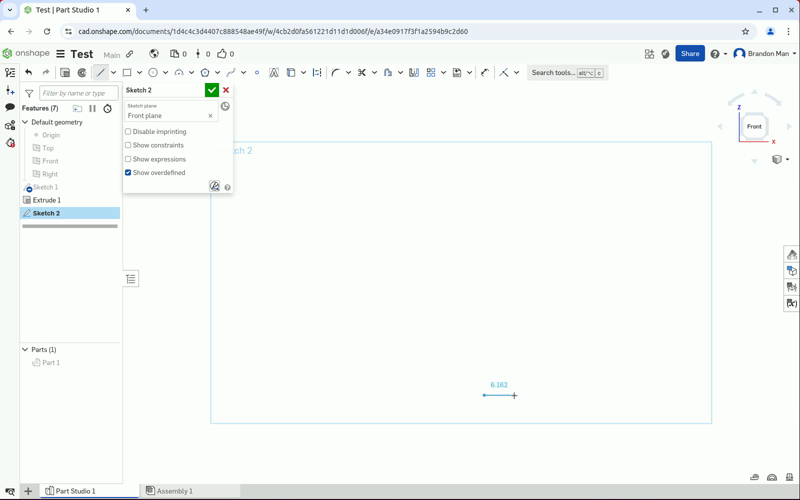
mouse_move(499, 395)
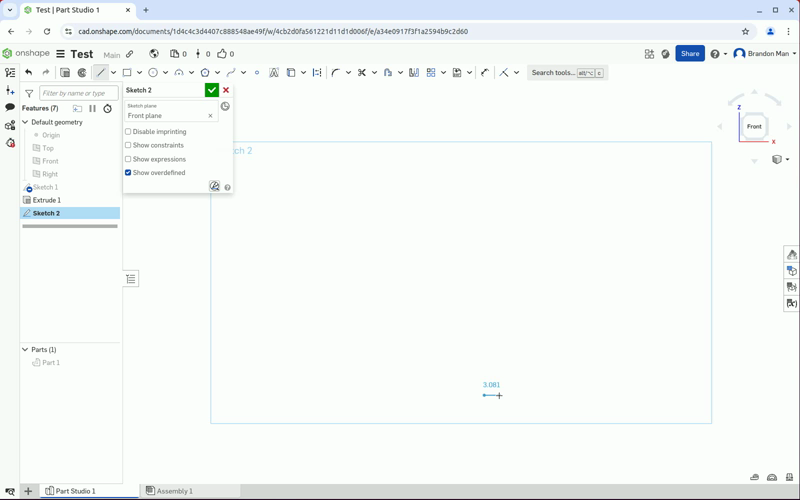
click(499, 395)
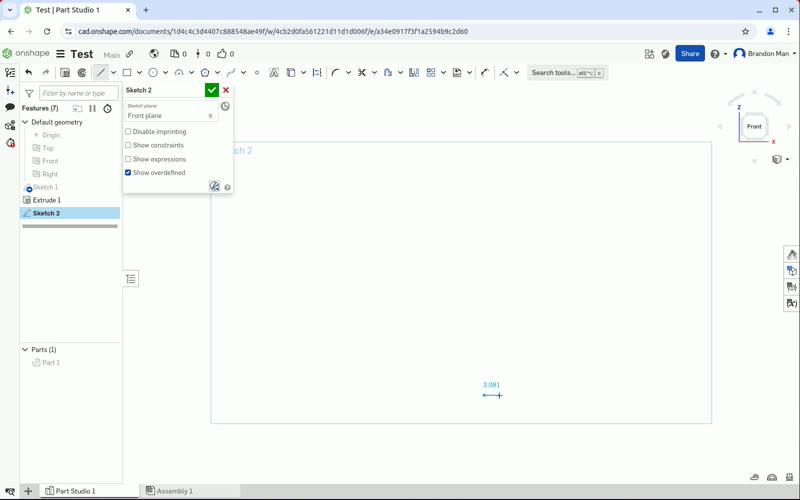
key_up(shift)
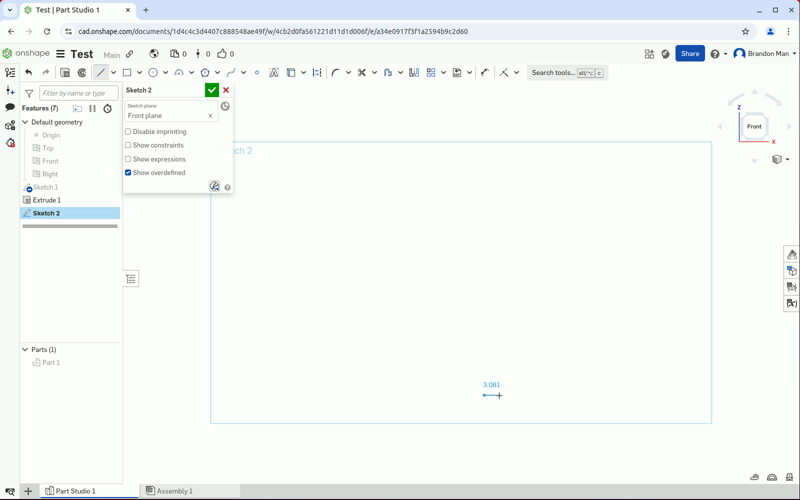
key_down(shift)
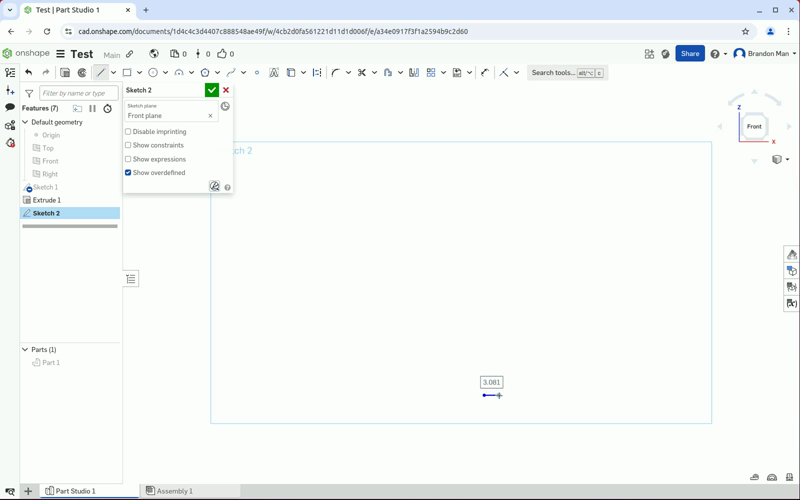
mouse_move(529, 395)
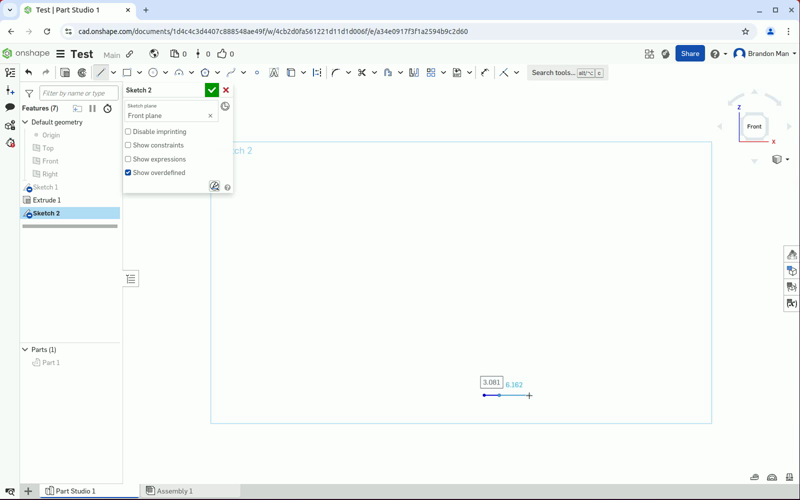
mouse_move(499, 384)
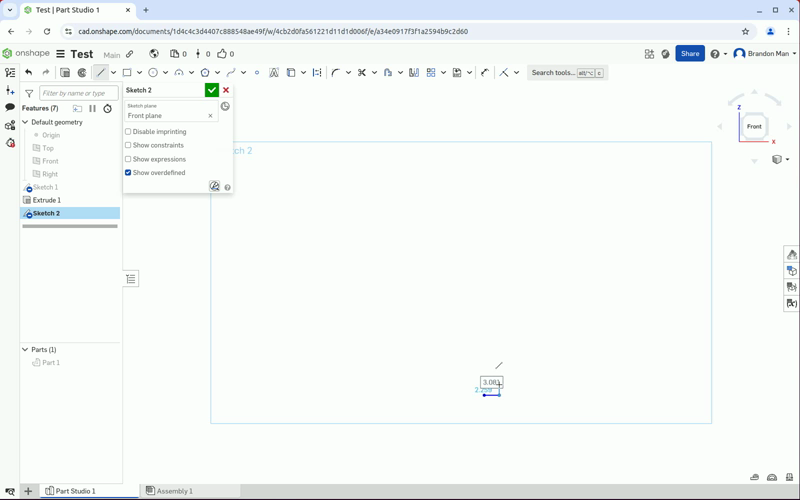
click(499, 384)
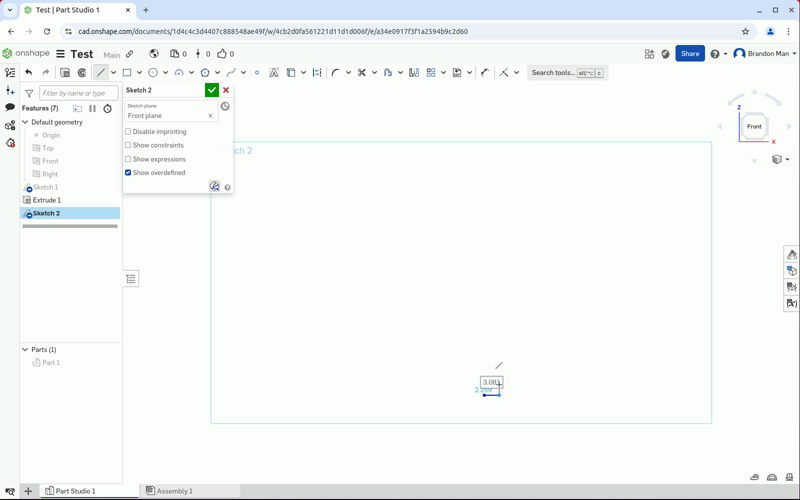
key_up(shift)
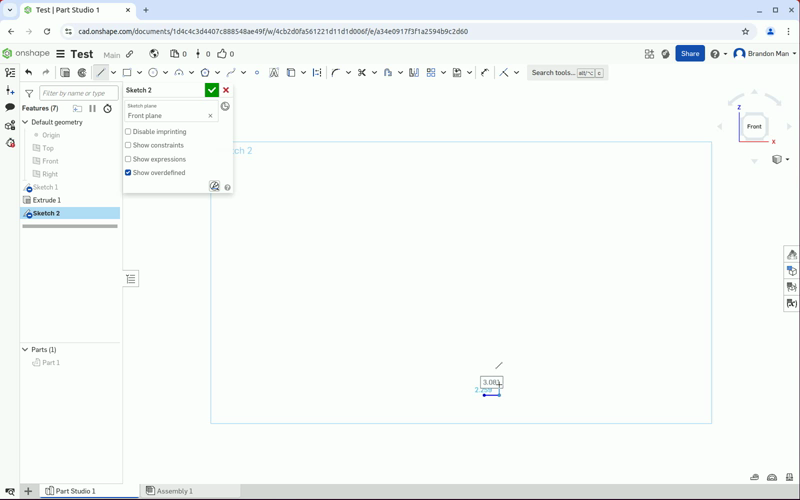
key_down(shift)
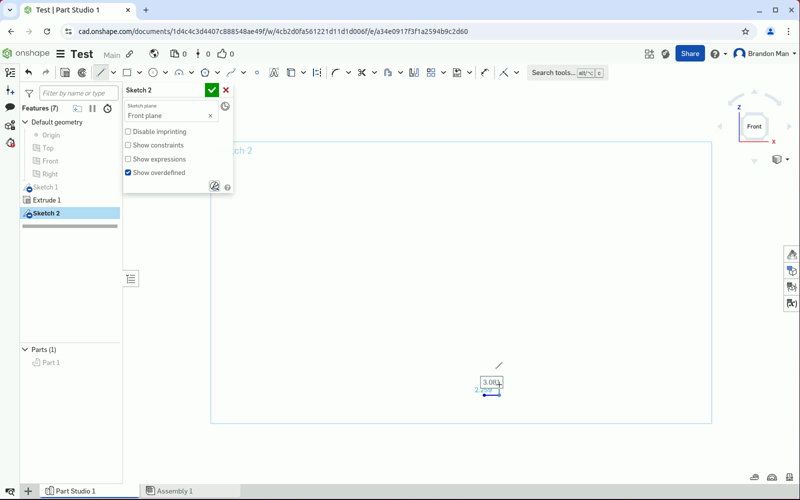
mouse_move(529, 384)
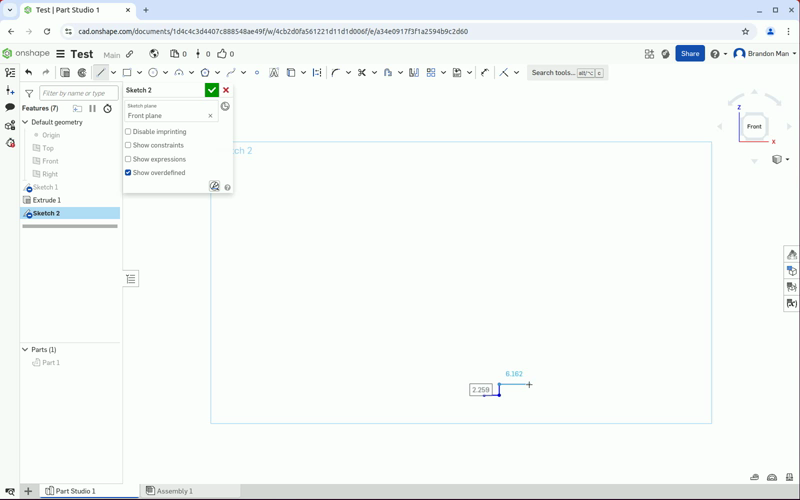
mouse_move(484, 384)
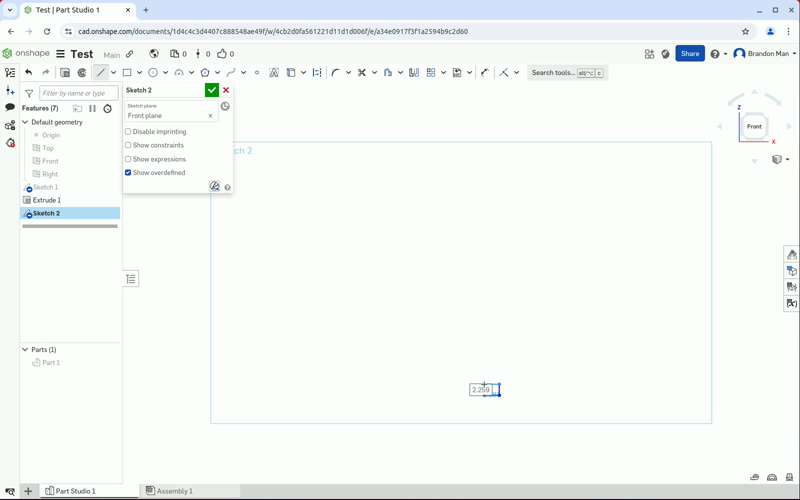
click(484, 384)
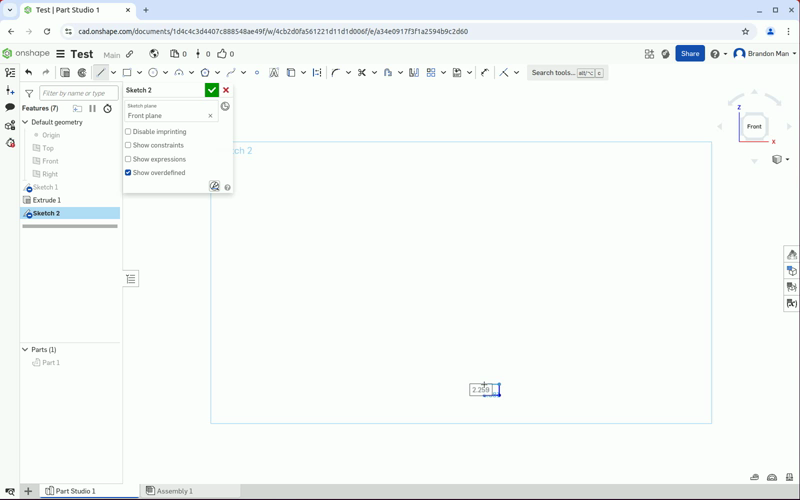
key_up(shift)
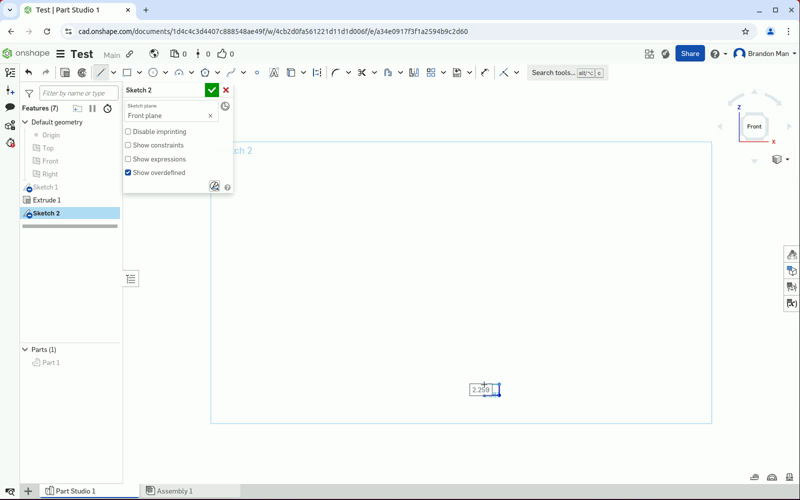
mouse_move(514, 384)
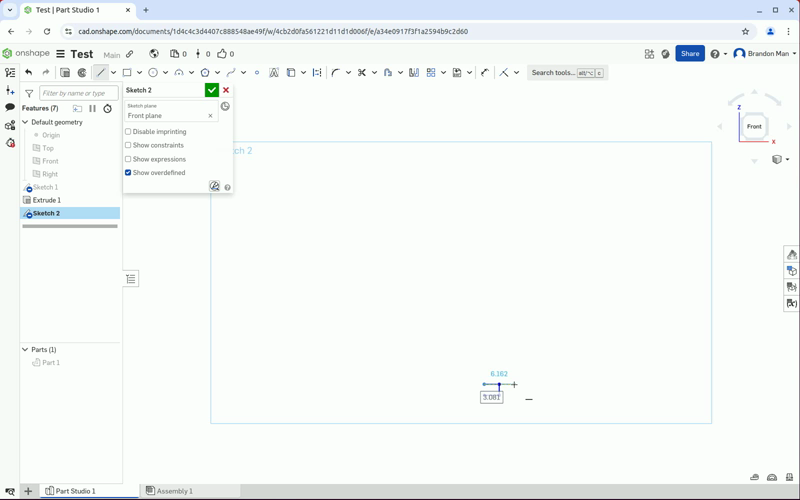
key_down(shift)
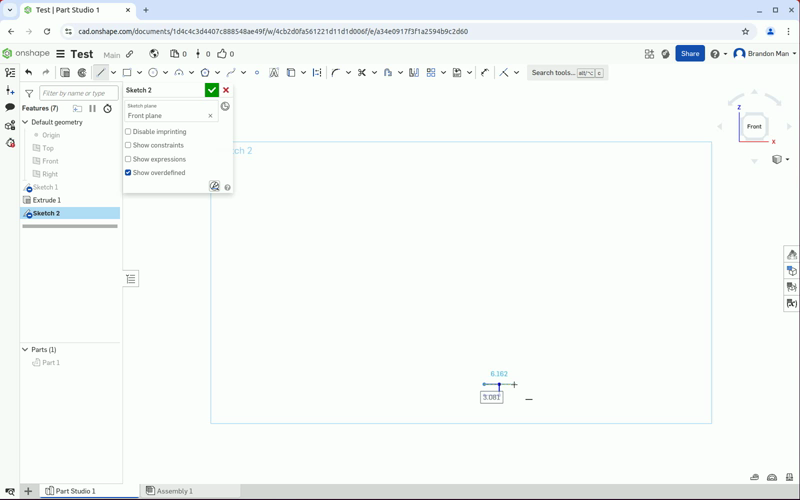
mouse_move(484, 395)
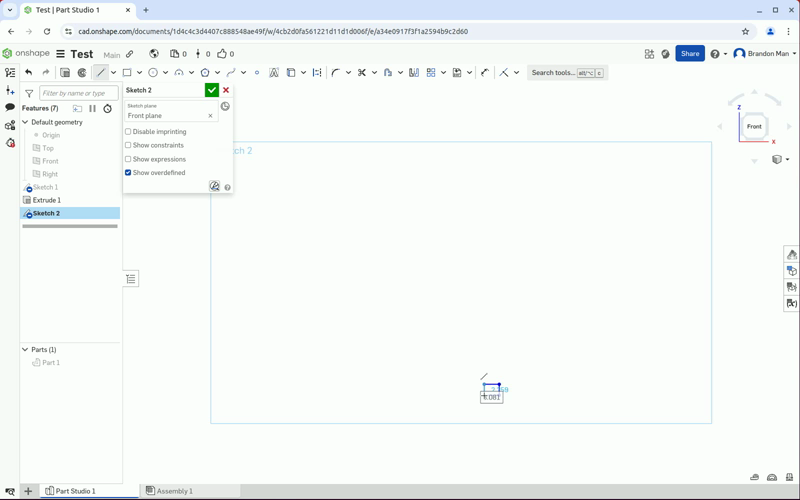
key_up(shift)
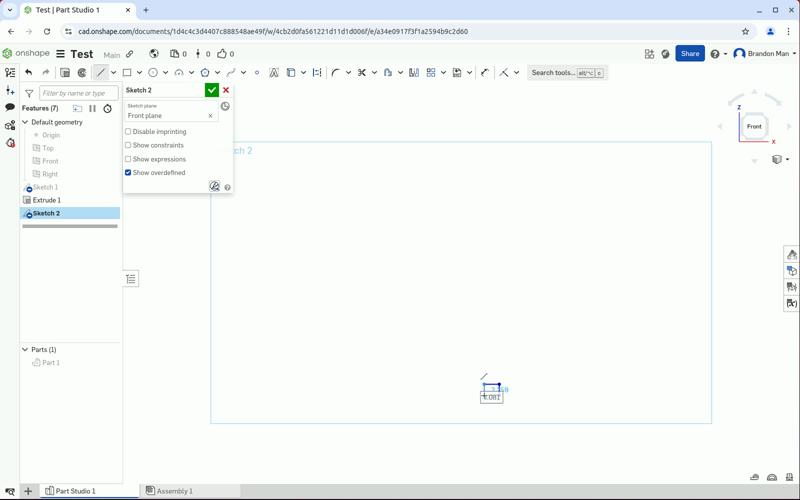
click(484, 395)
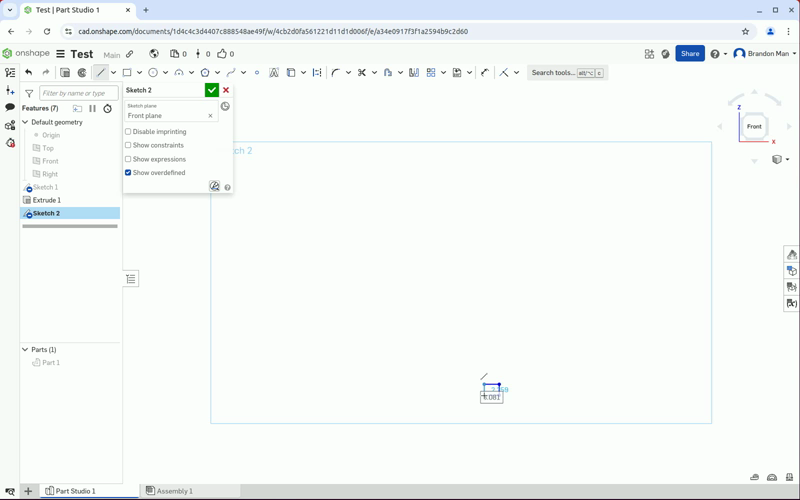
key(esc)
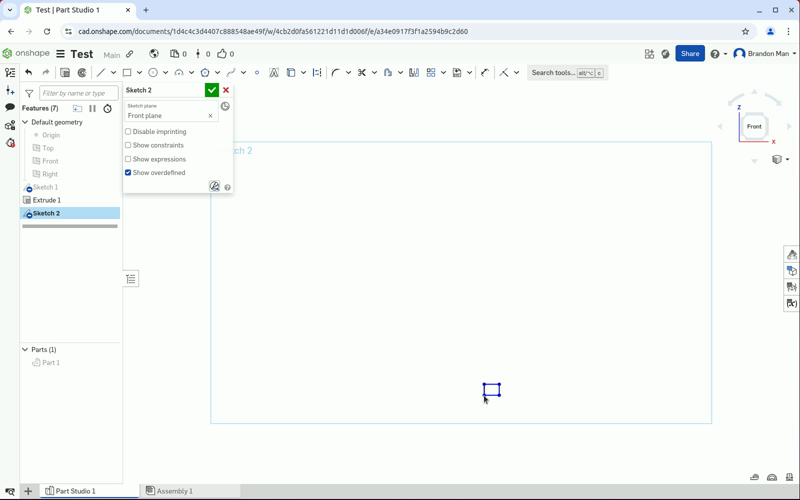
mouse_move(490, 387)
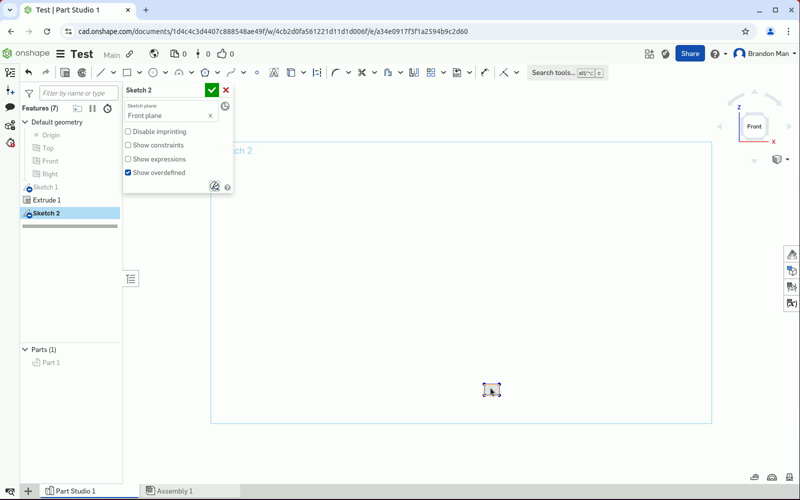
scroll(6)
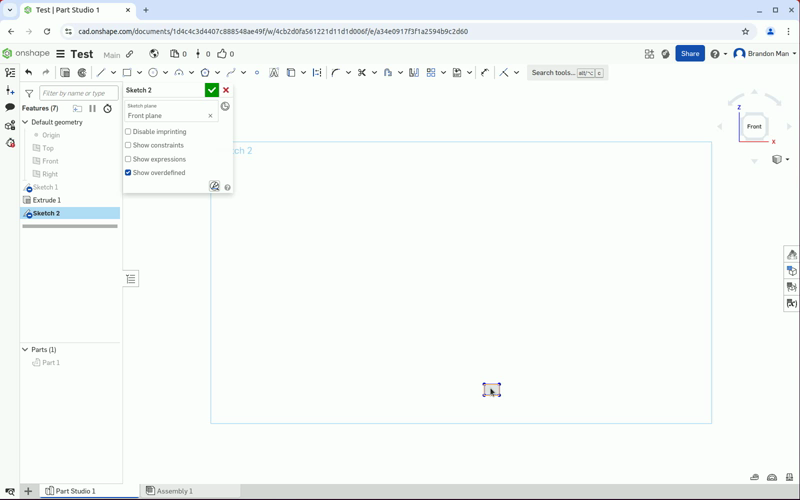
scroll(6)
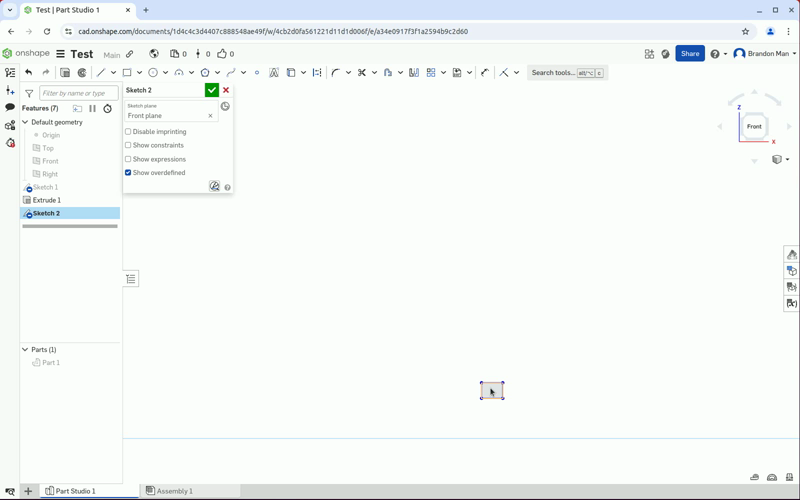
scroll(6)
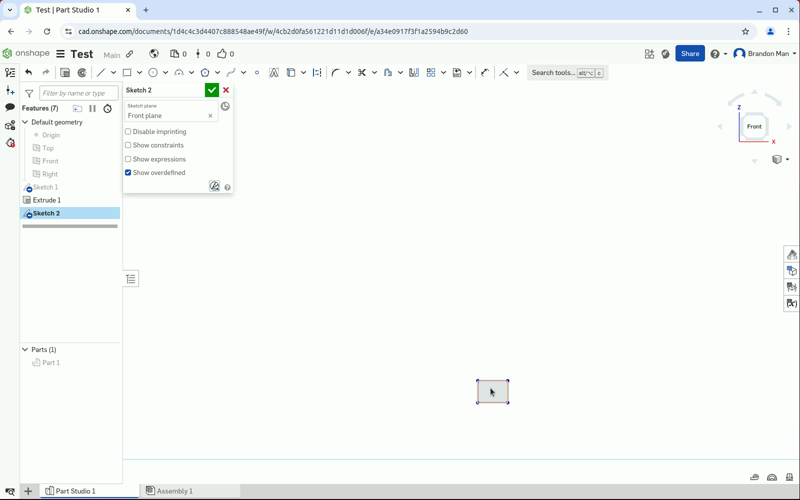
scroll(6)
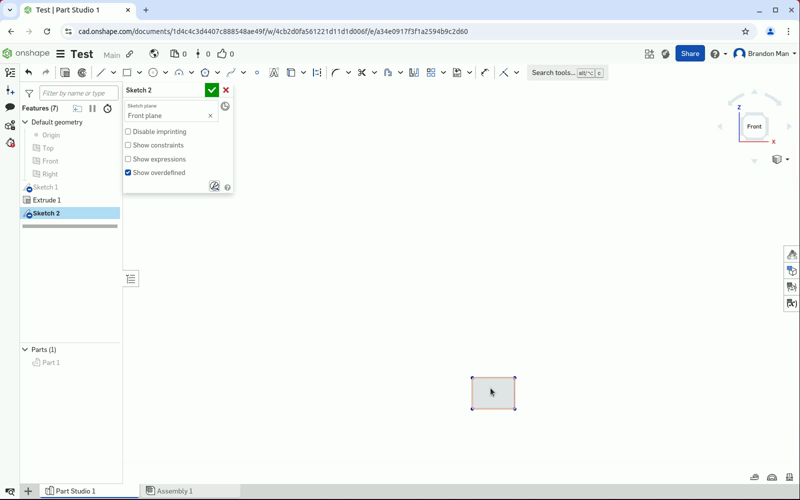
scroll(6)
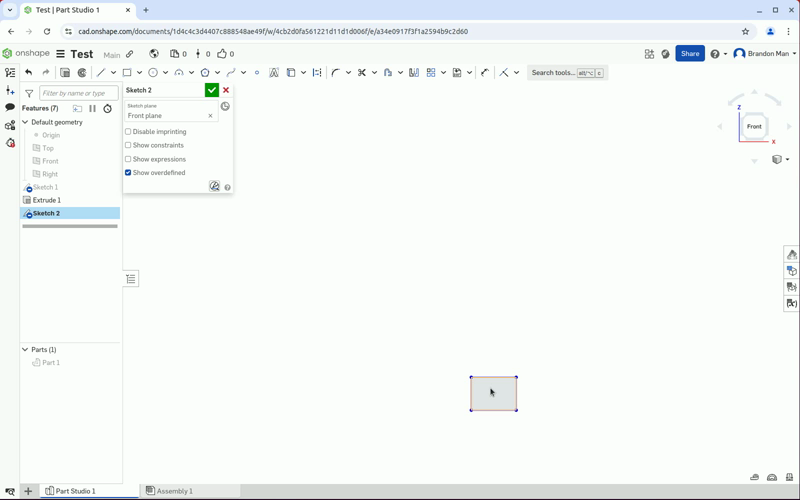
scroll(6)
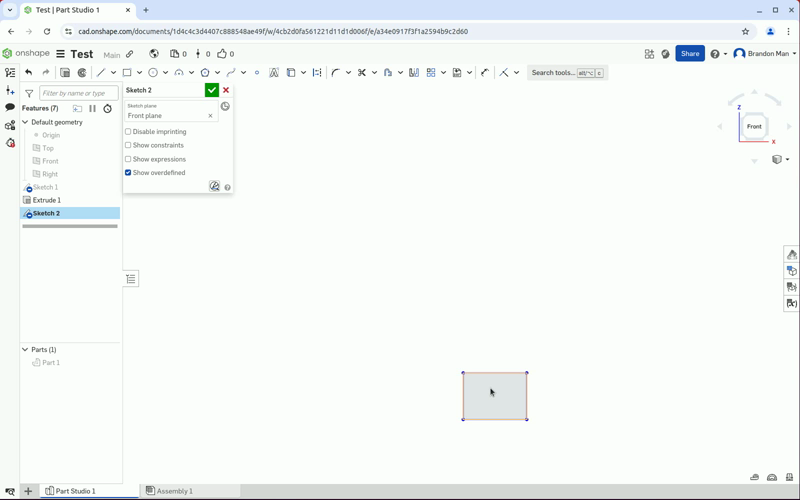
scroll(6)
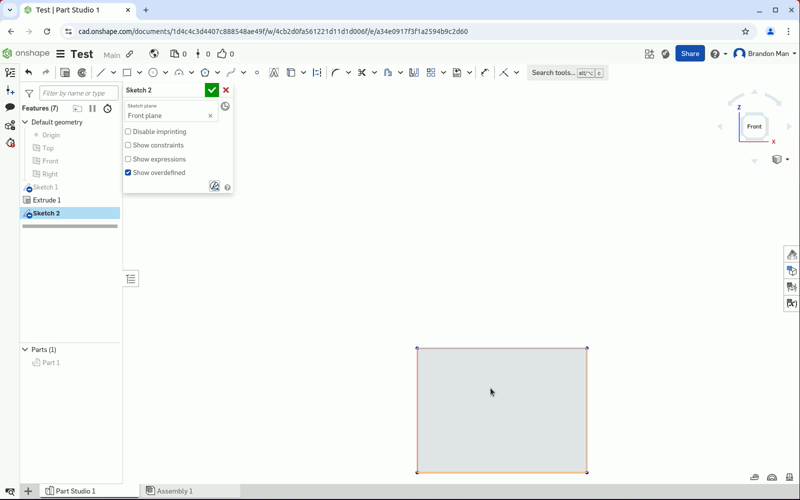
click(490, 387)
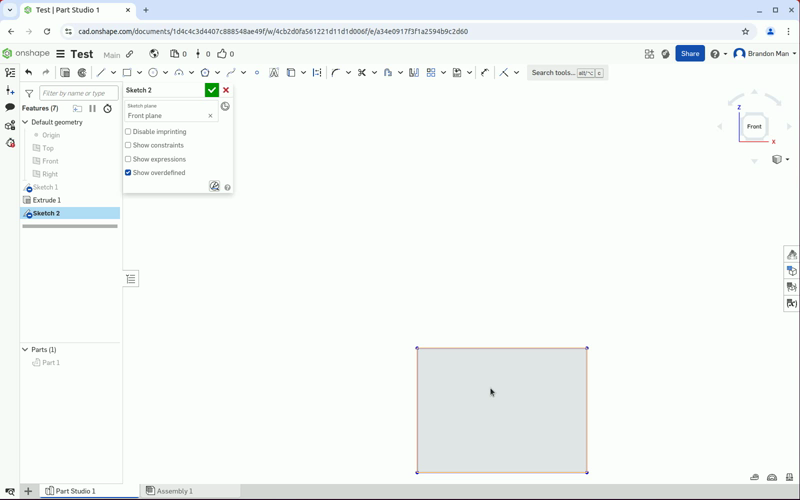
scroll(-6)
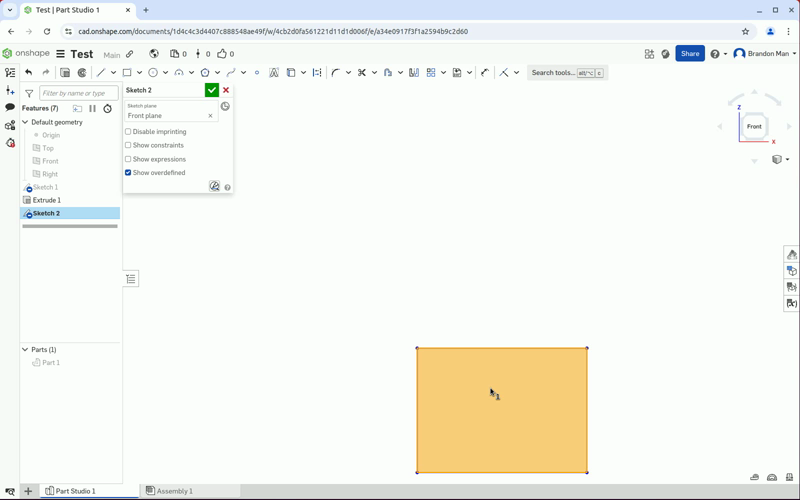
scroll(-6)
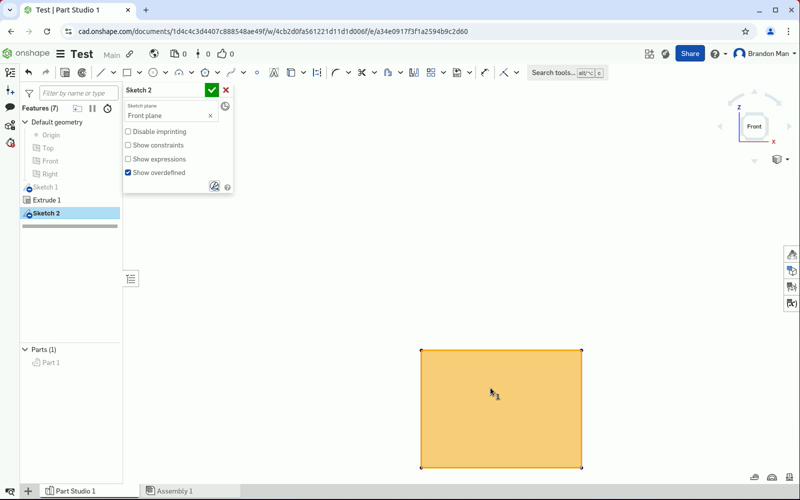
scroll(-6)
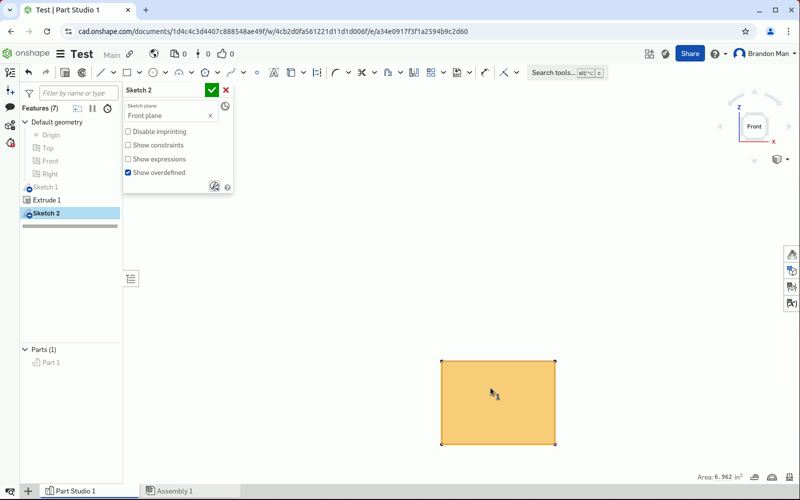
scroll(-6)
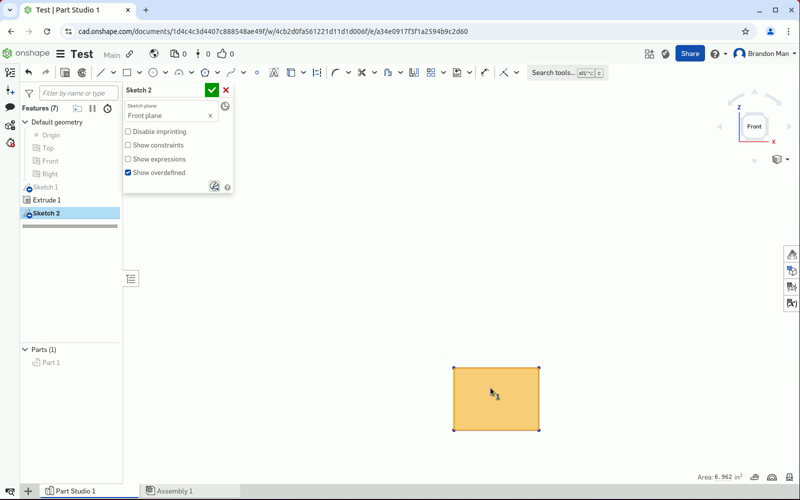
scroll(-6)
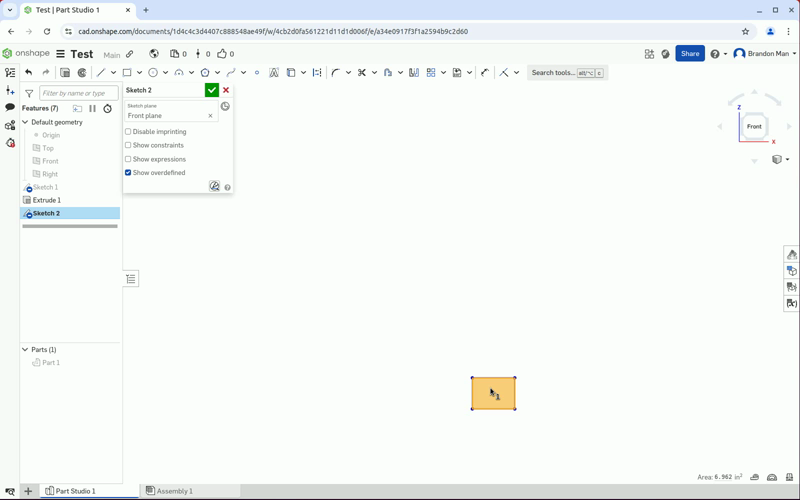
scroll(-6)
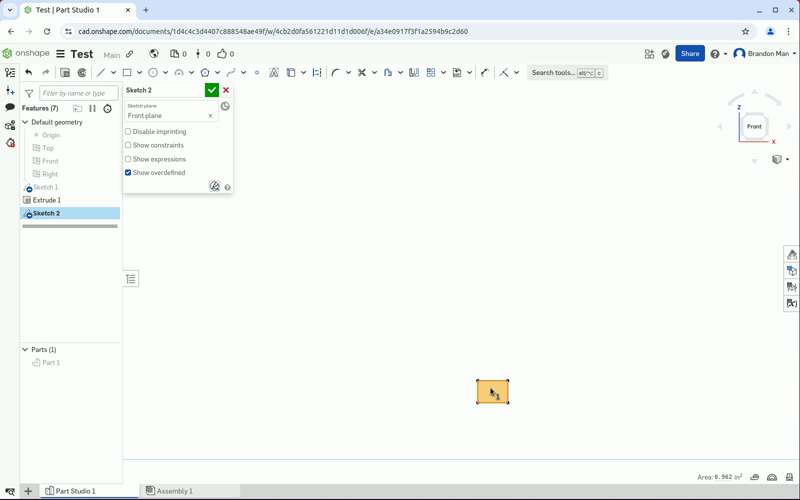
scroll(-6)
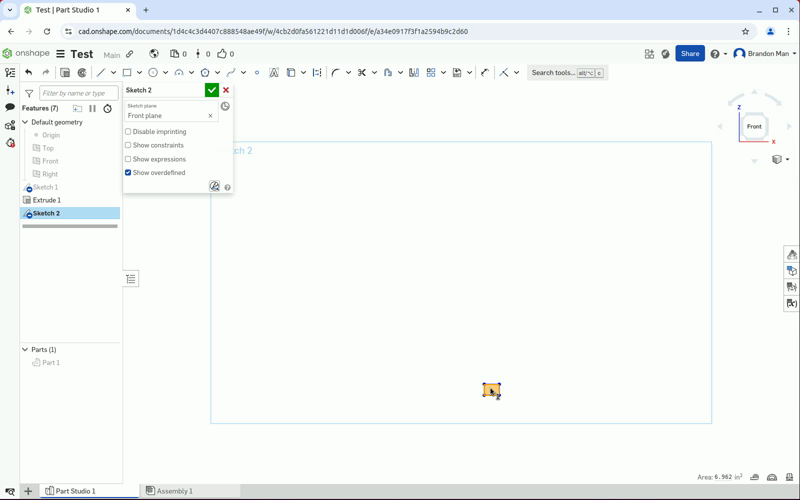
mouse_move(73, 352)
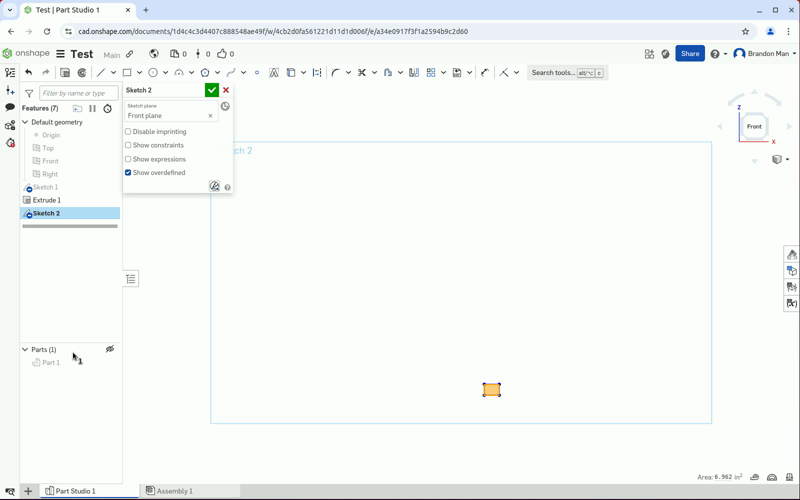
key(shift+y)
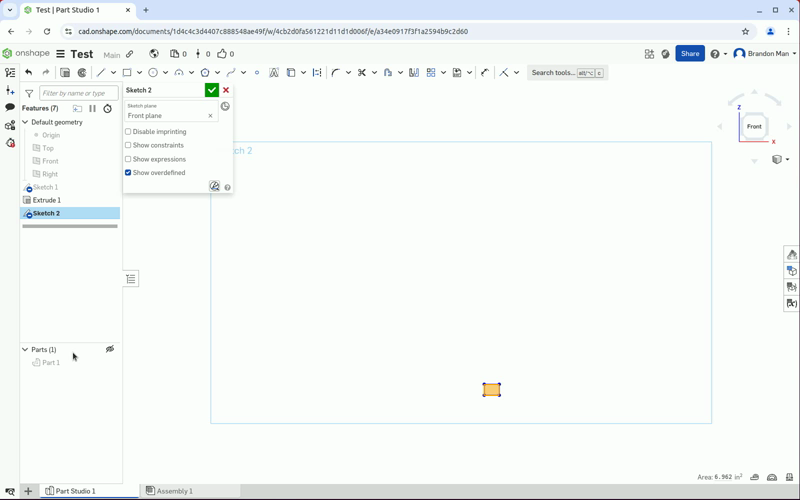
key(shift+e)
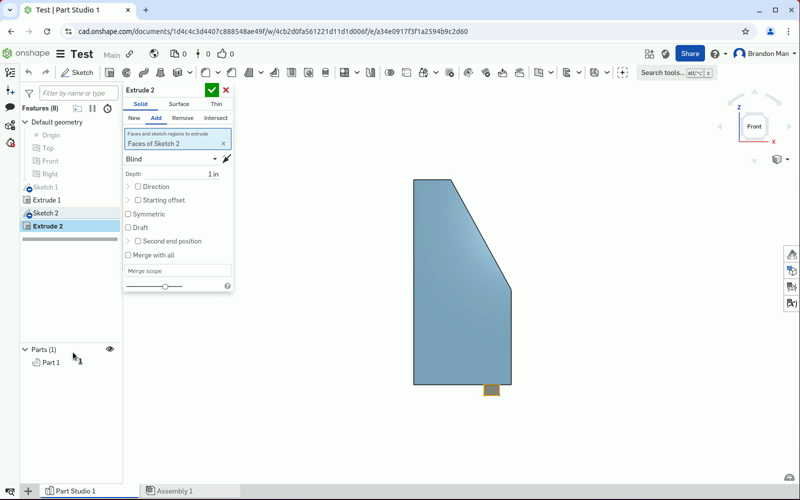
mouse_move(143, 106)
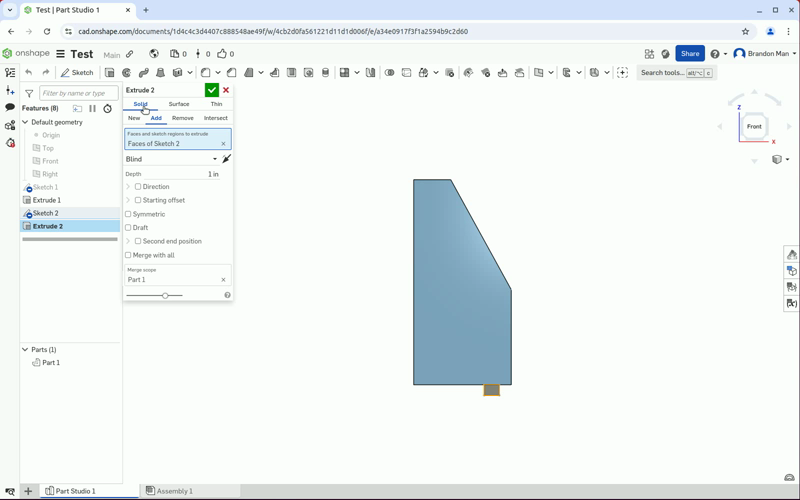
click(143, 106)
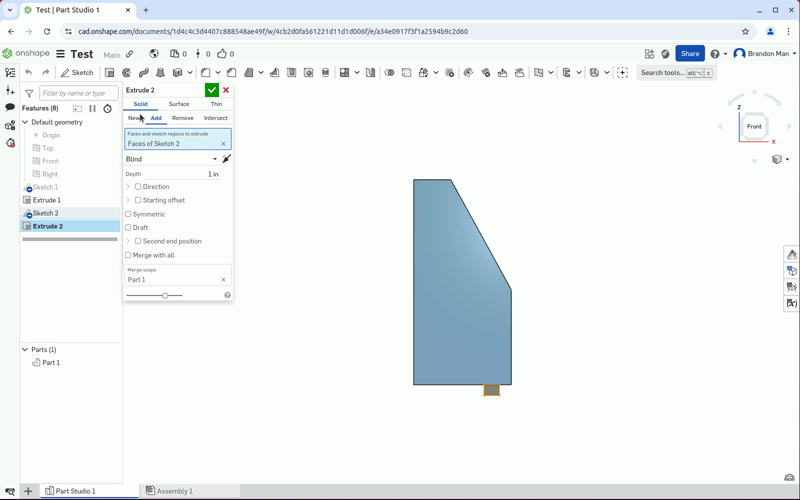
mouse_move(137, 120)
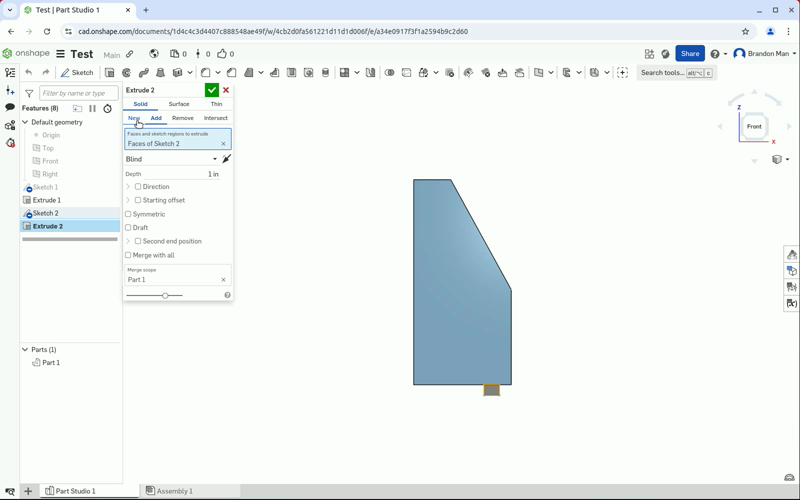
click(137, 120)
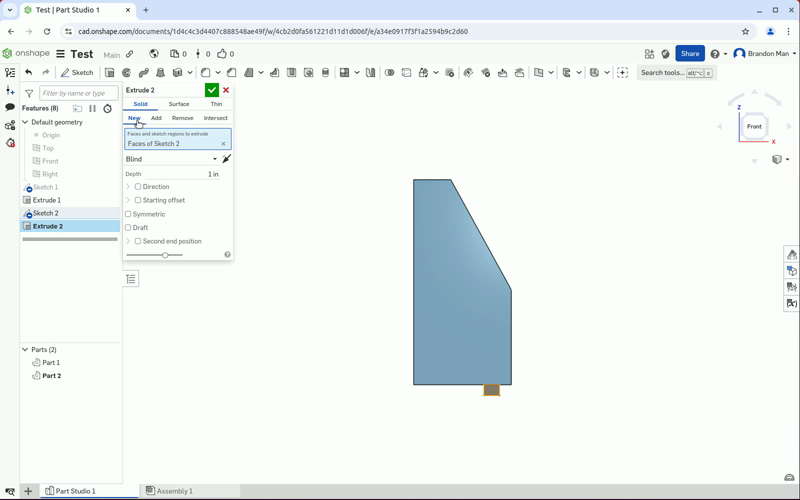
key(tab, 4)
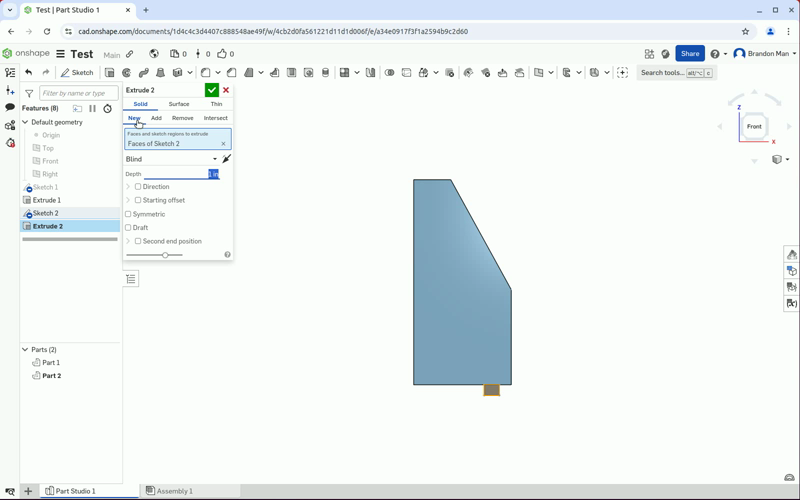
text(2.166)
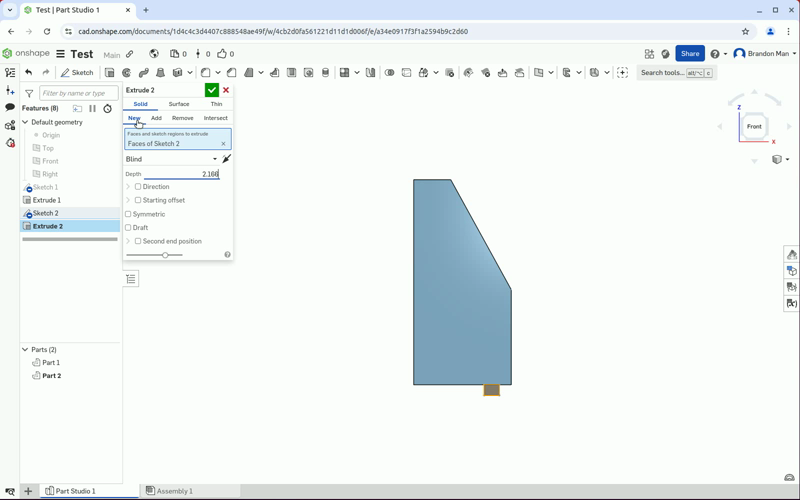
key(enter)
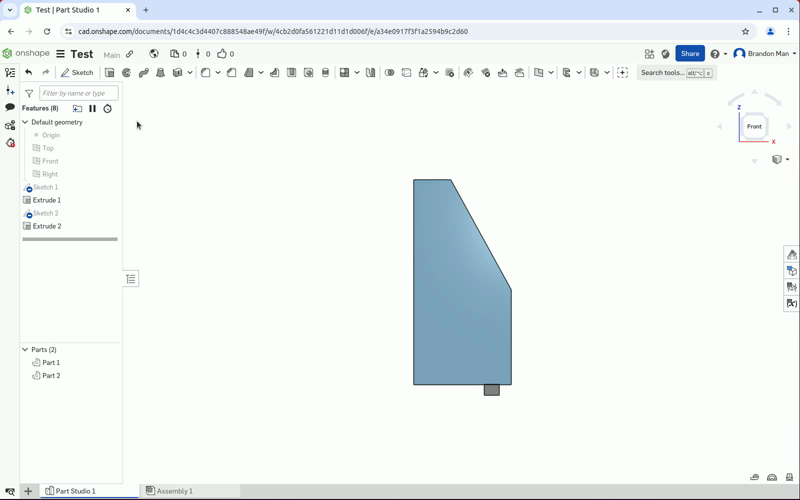
key(shift+h)
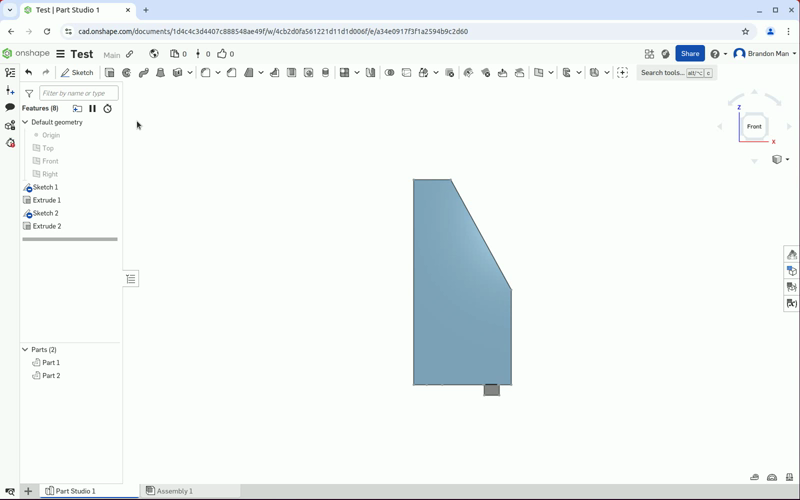
key(shift+h)
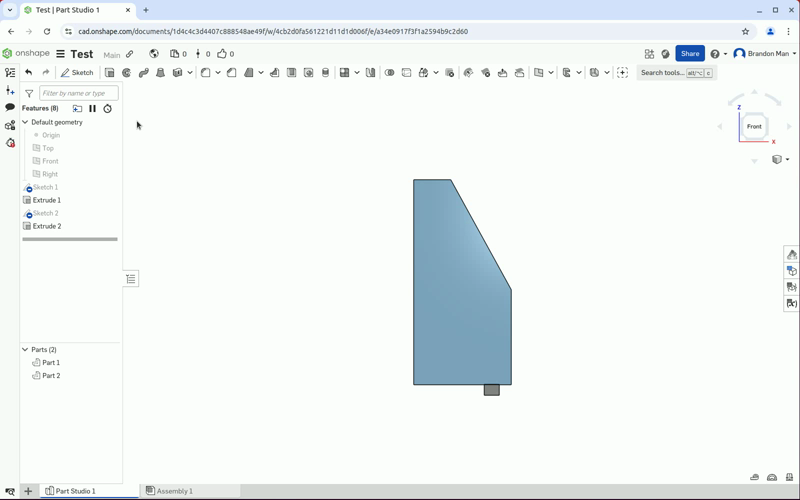
mouse_move(73, 189)
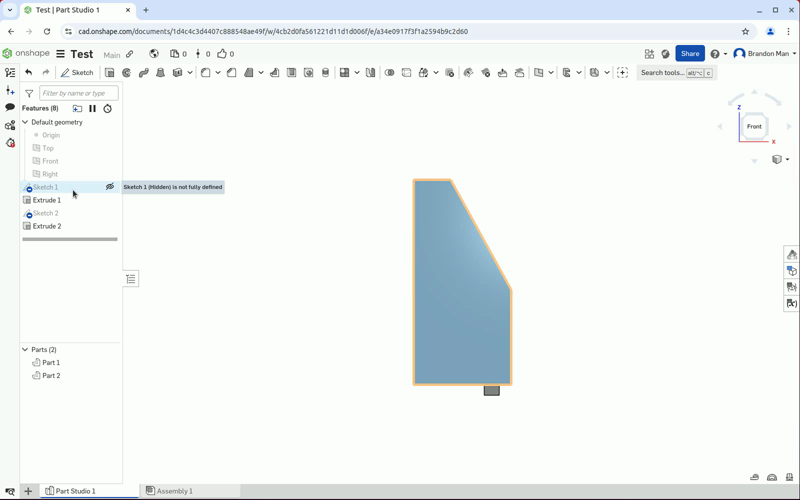
click(73, 189)
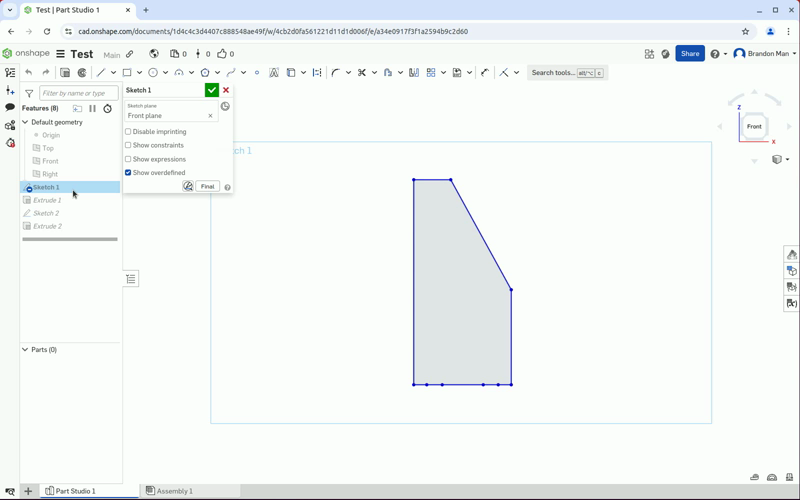
mouse_move(229, 92)
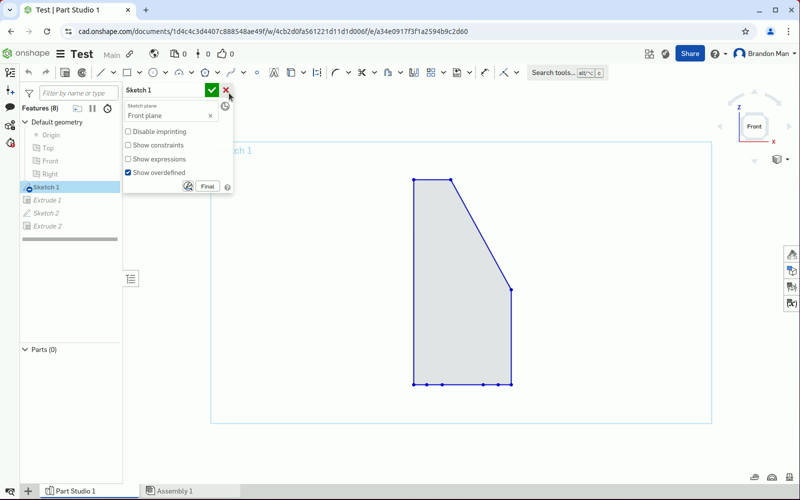
click(229, 92)
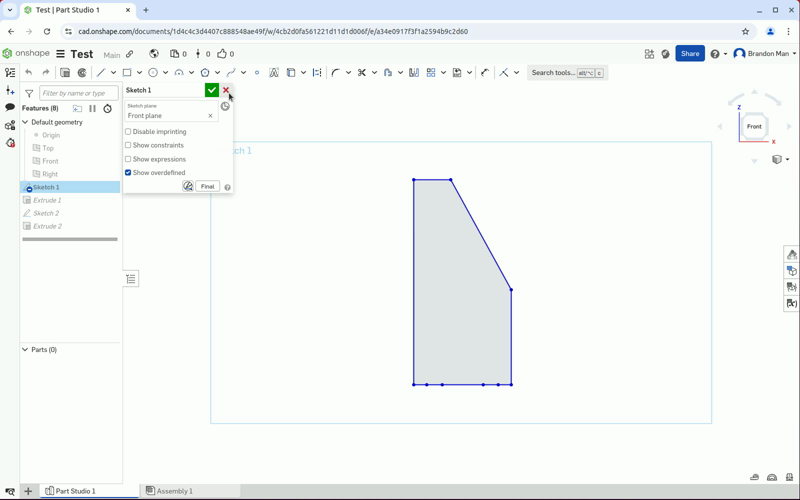
key(shift+s)
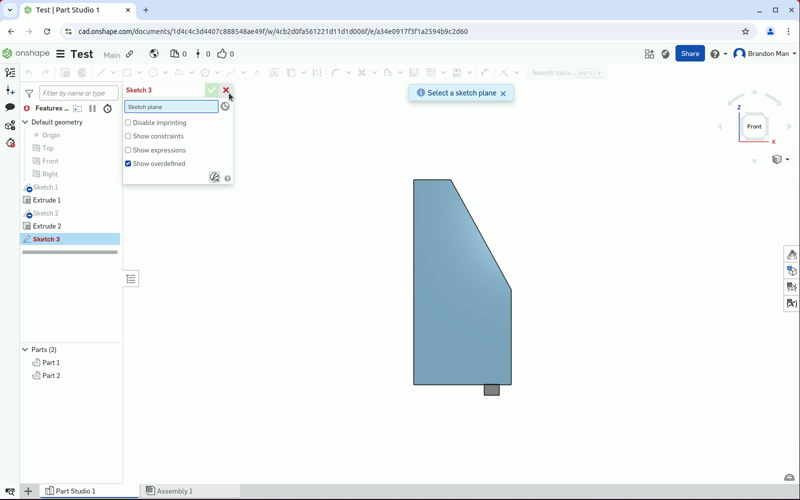
mouse_move(73, 163)
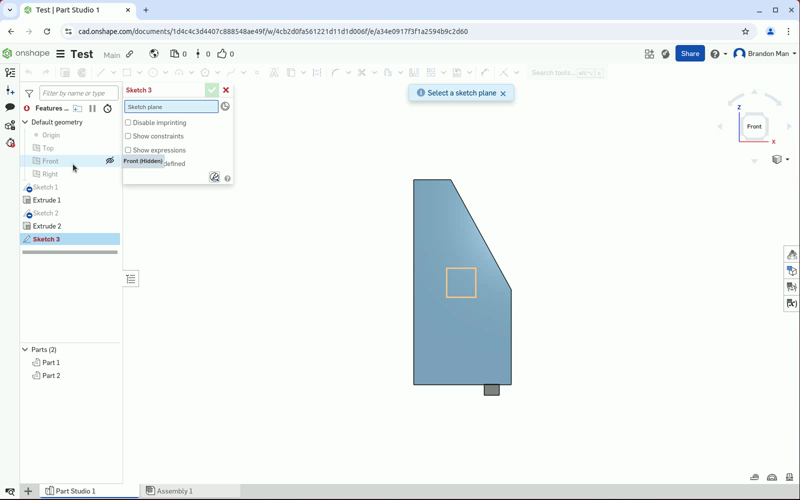
click(73, 163)
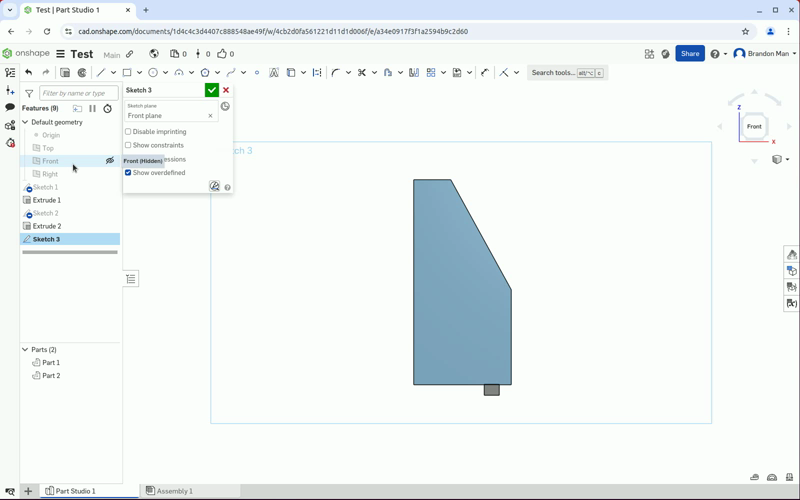
mouse_move(73, 352)
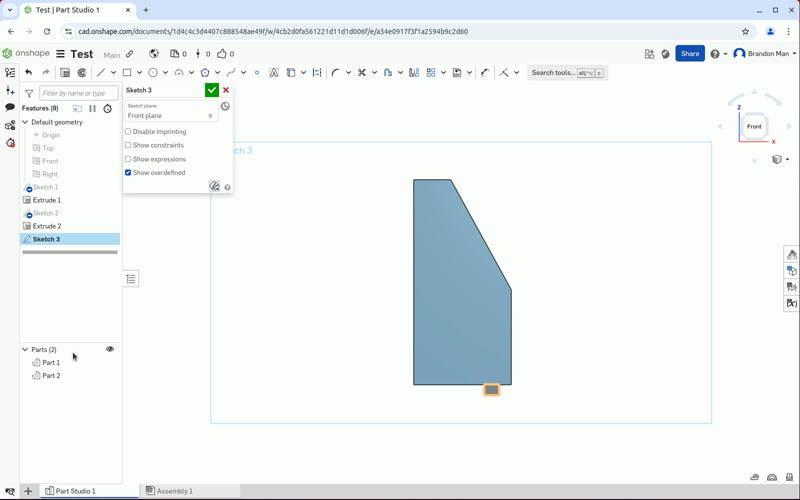
key(y)
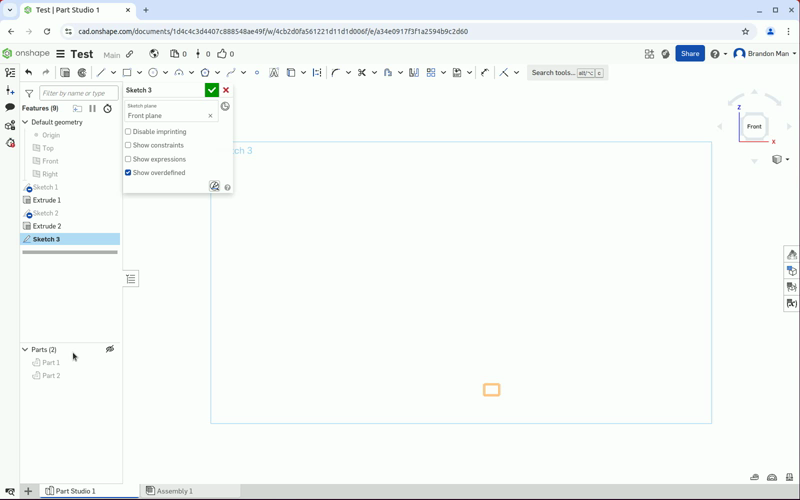
key(l)
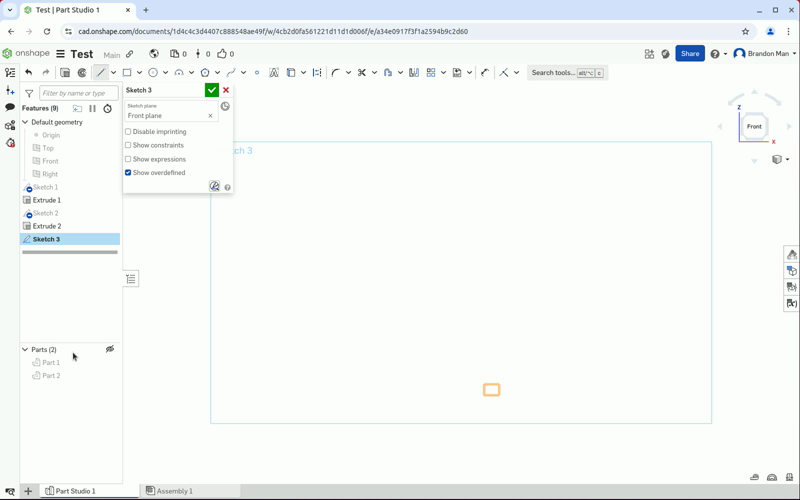
key_down(shift)
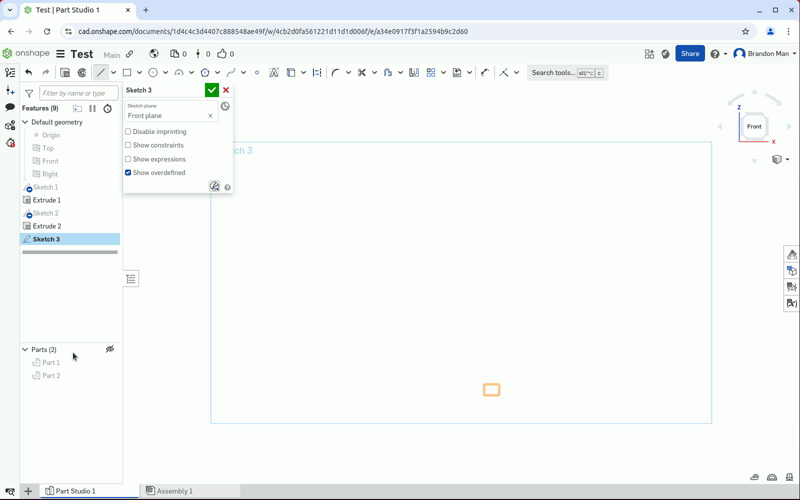
mouse_move(427, 395)
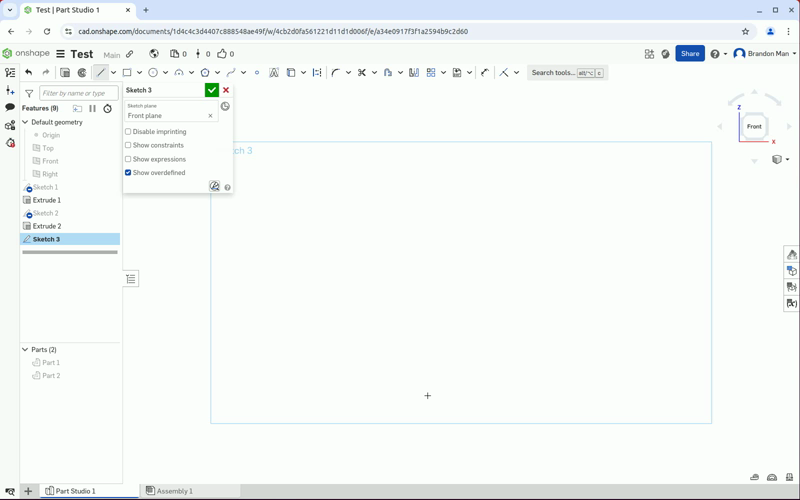
click(427, 395)
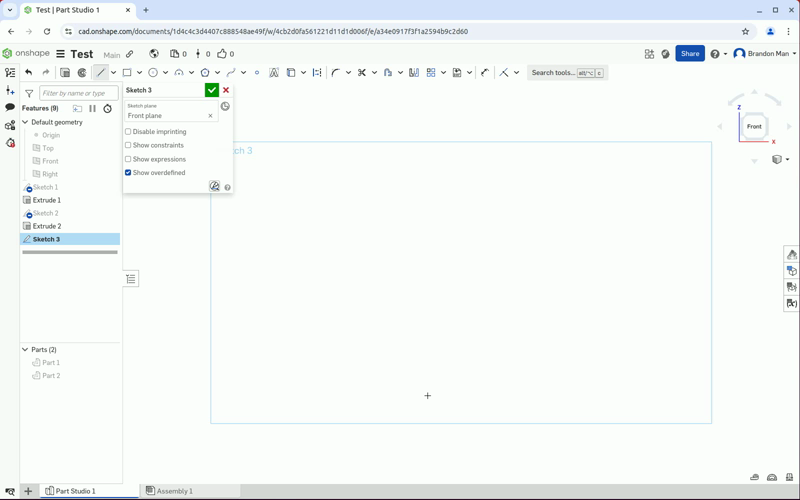
key_up(shift)
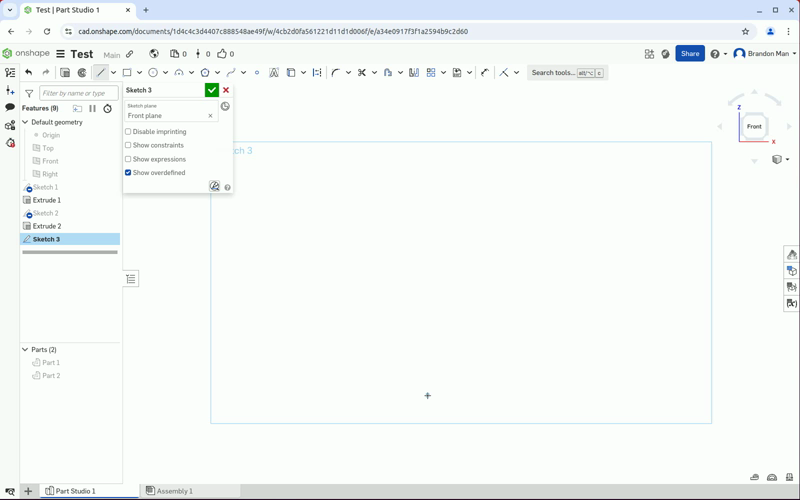
key_down(shift)
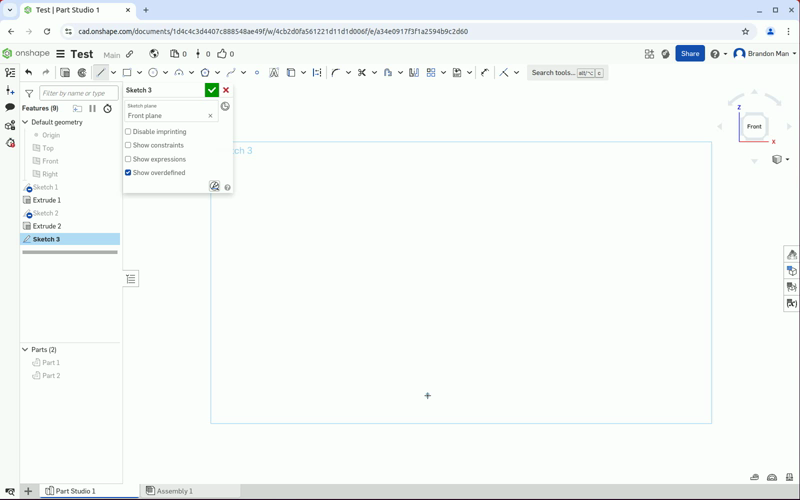
mouse_move(457, 395)
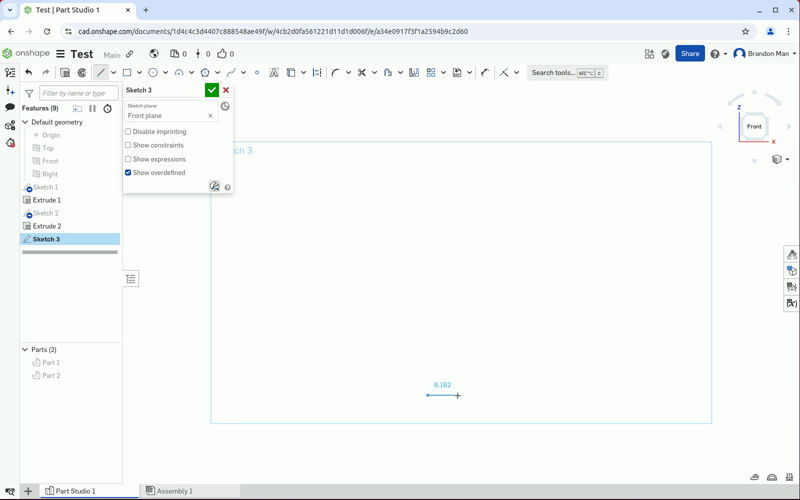
mouse_move(443, 395)
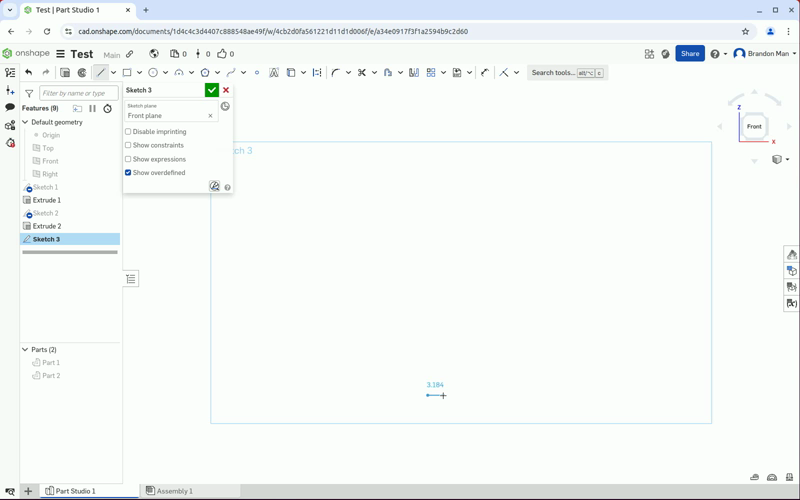
click(443, 395)
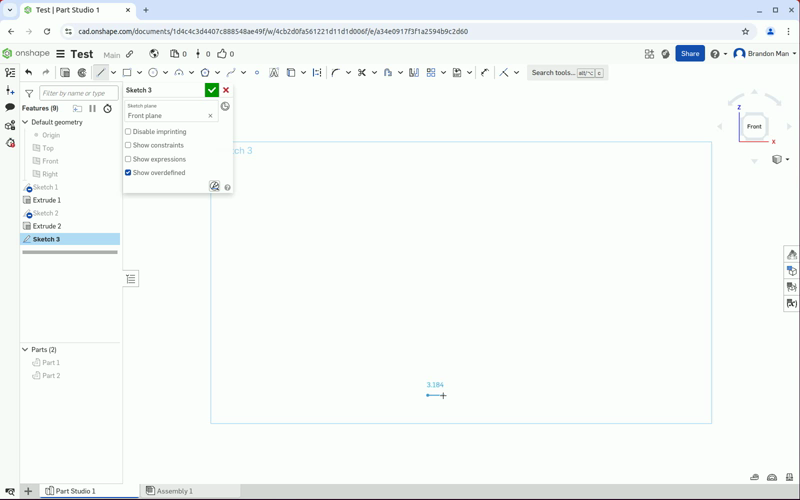
key_up(shift)
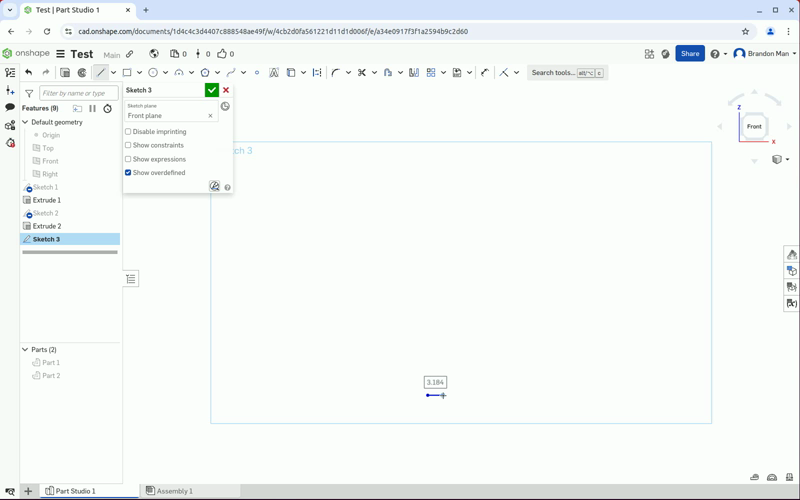
key_down(shift)
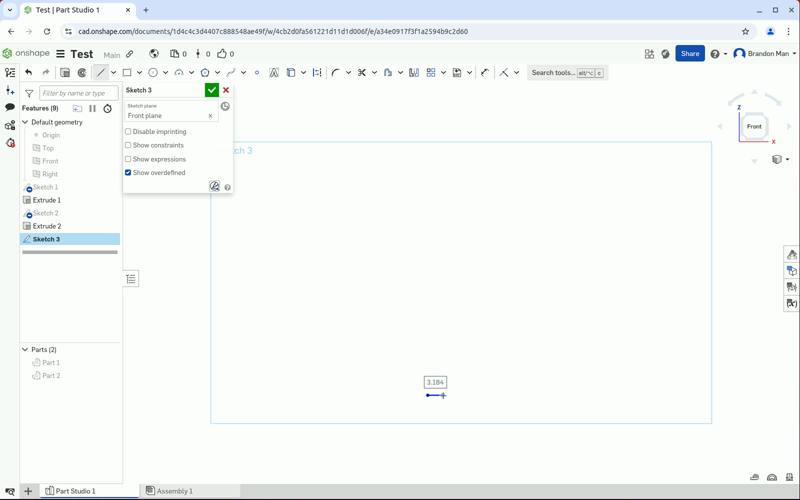
mouse_move(473, 395)
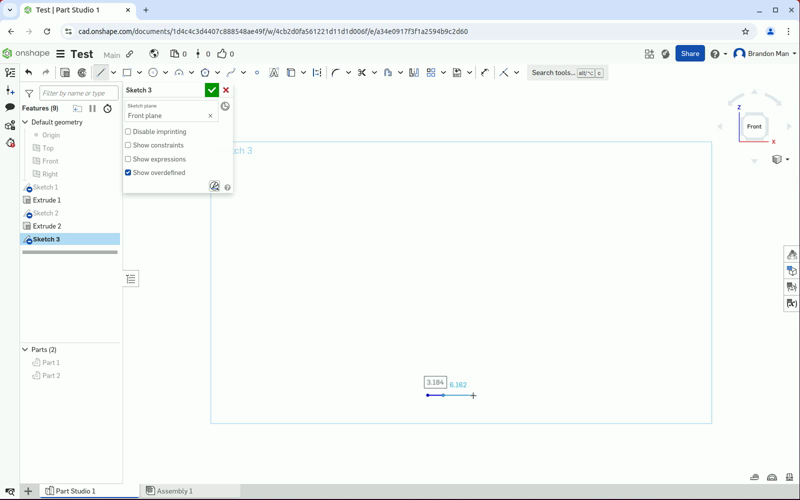
mouse_move(443, 384)
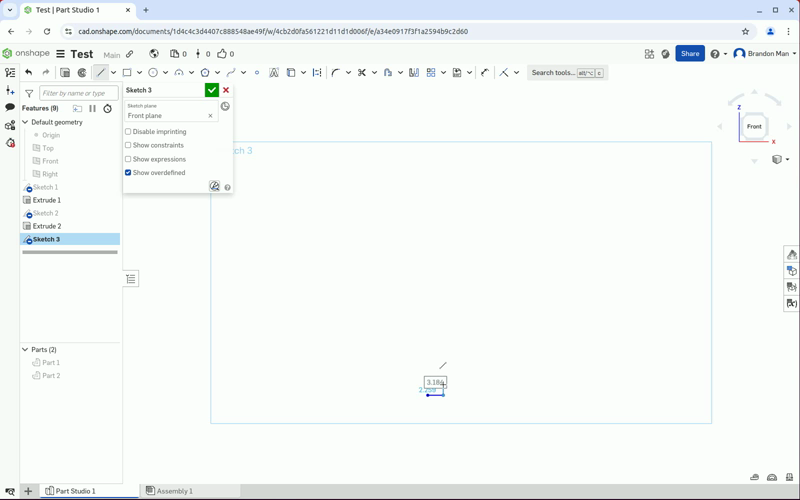
click(443, 384)
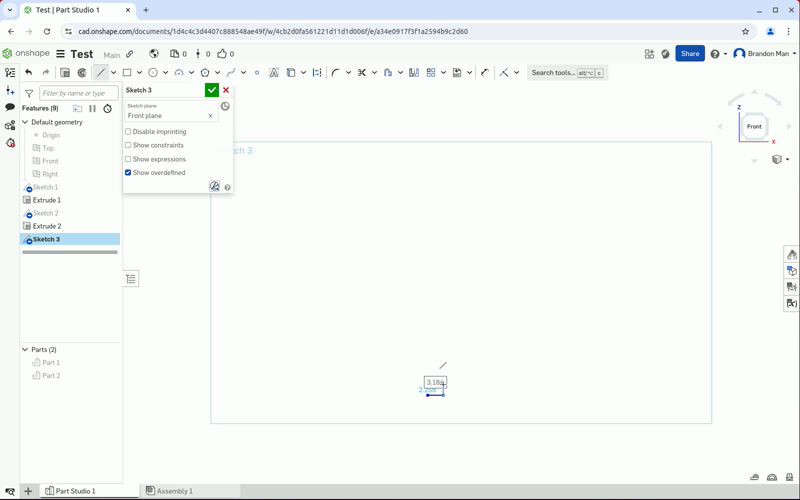
key_up(shift)
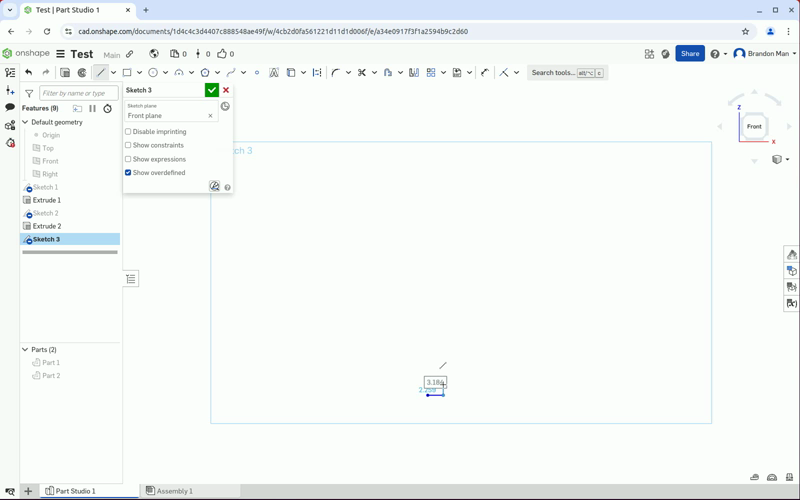
key_down(shift)
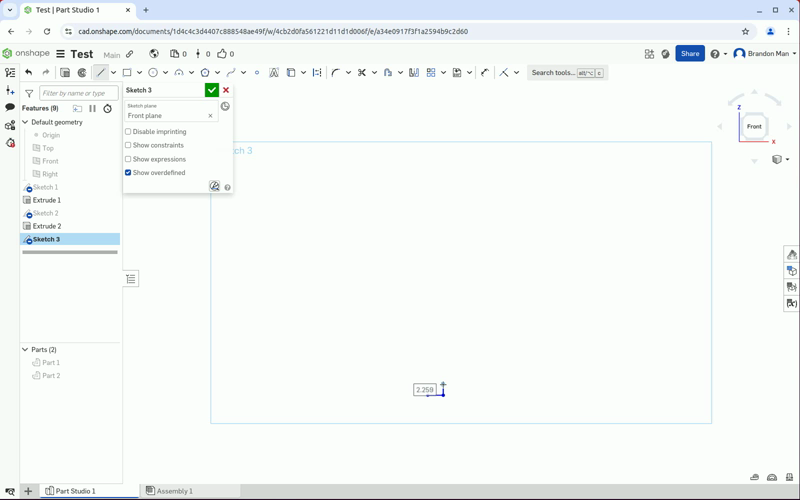
mouse_move(473, 384)
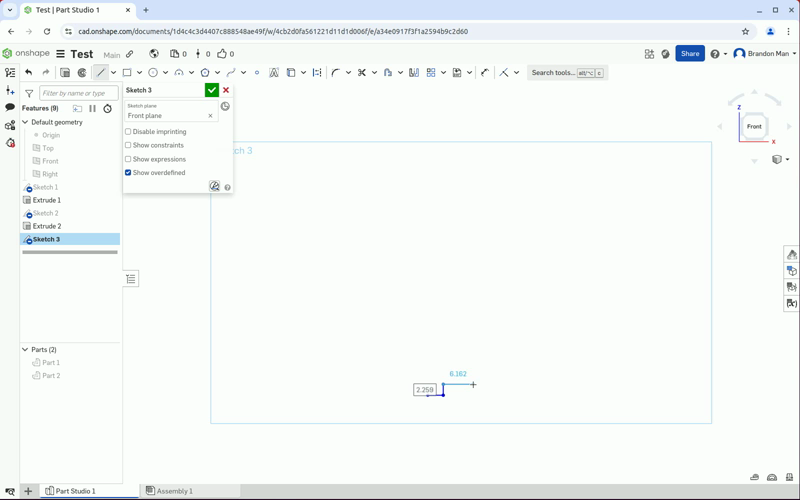
mouse_move(427, 384)
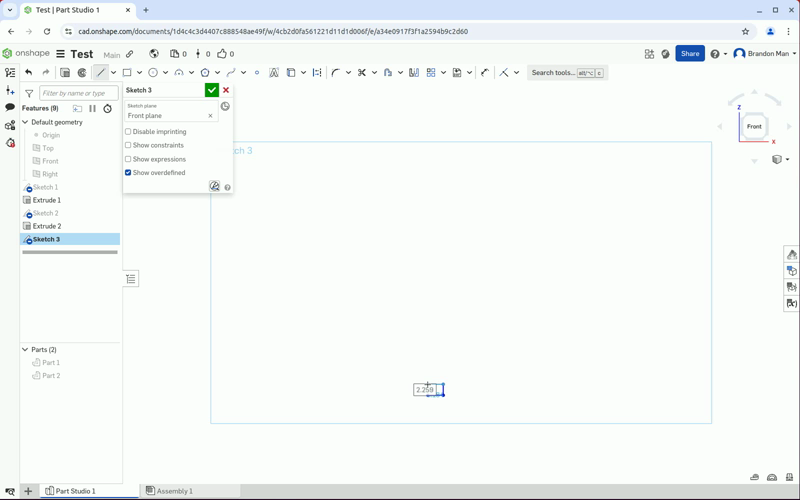
click(427, 384)
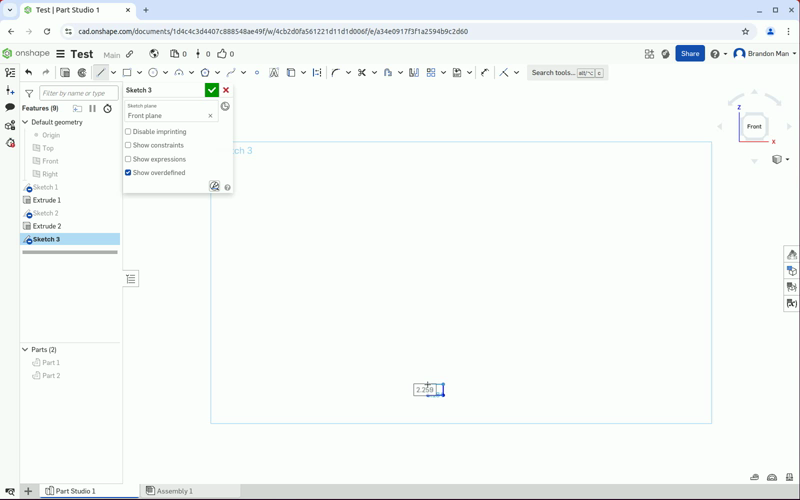
key_up(shift)
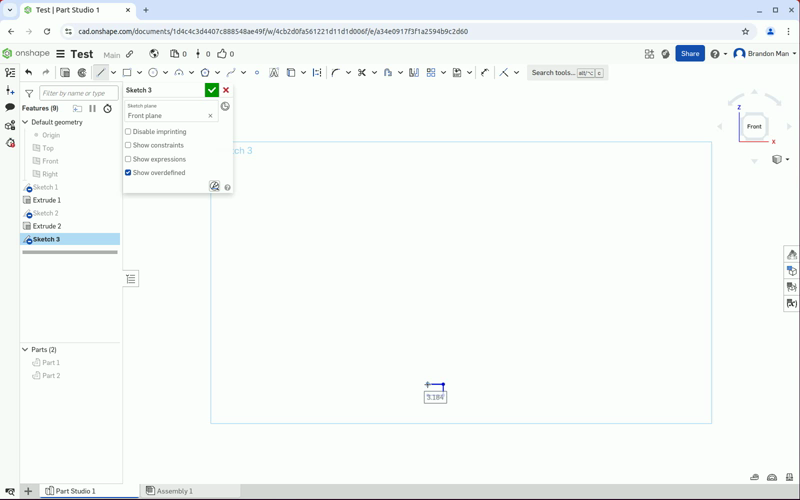
mouse_move(457, 384)
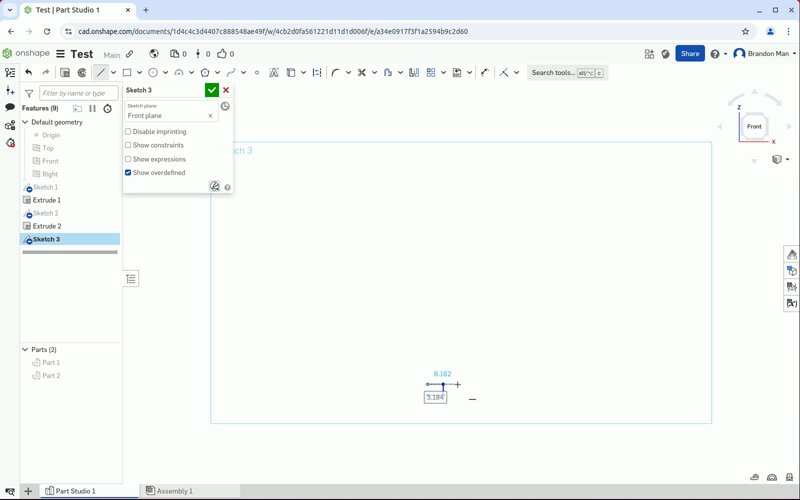
key_down(shift)
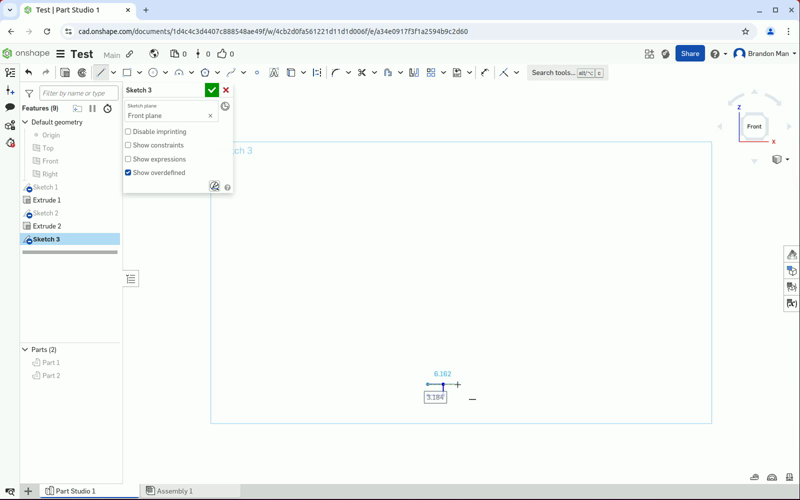
mouse_move(427, 395)
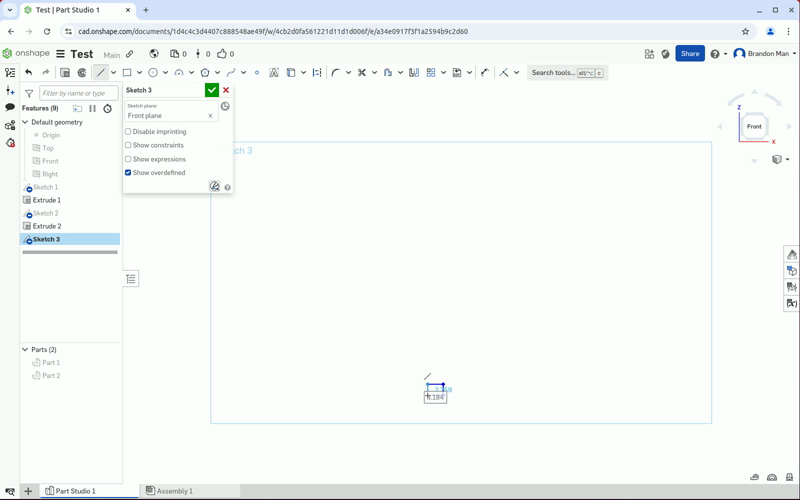
key_up(shift)
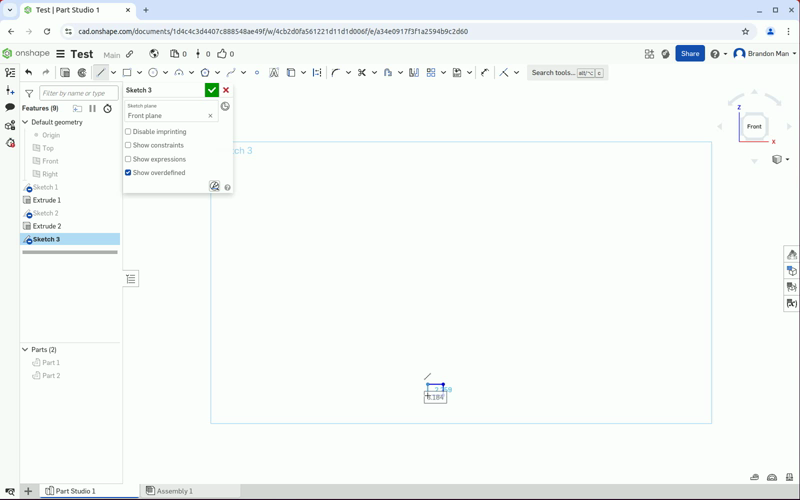
click(427, 395)
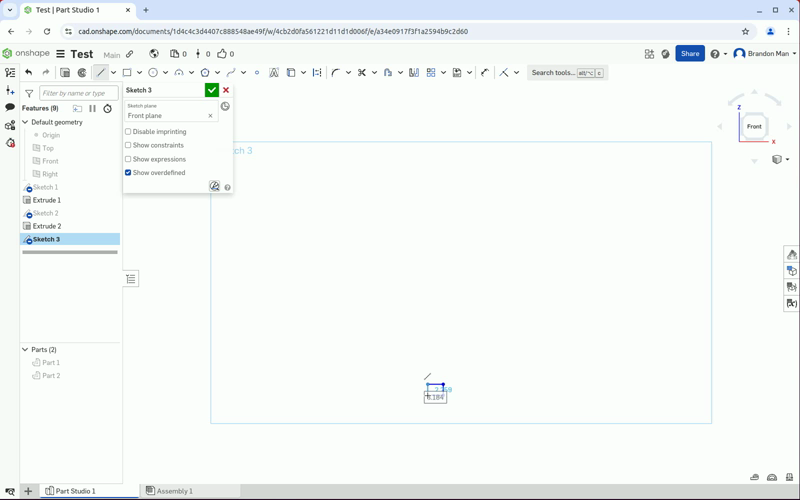
key(esc)
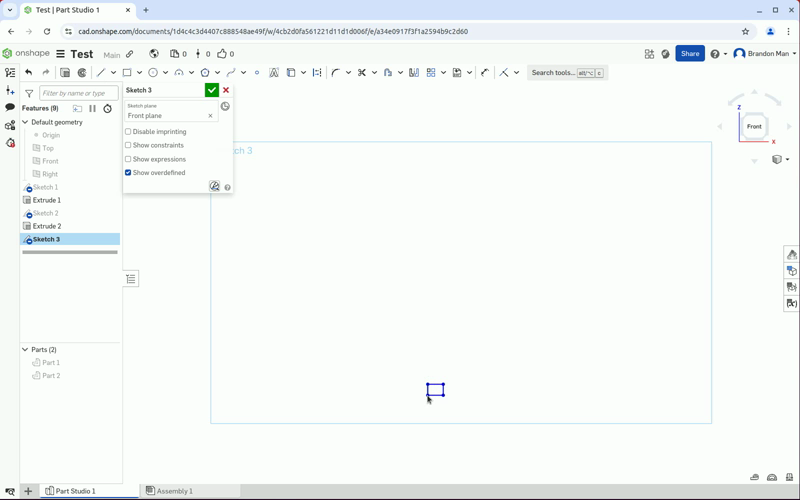
mouse_move(429, 392)
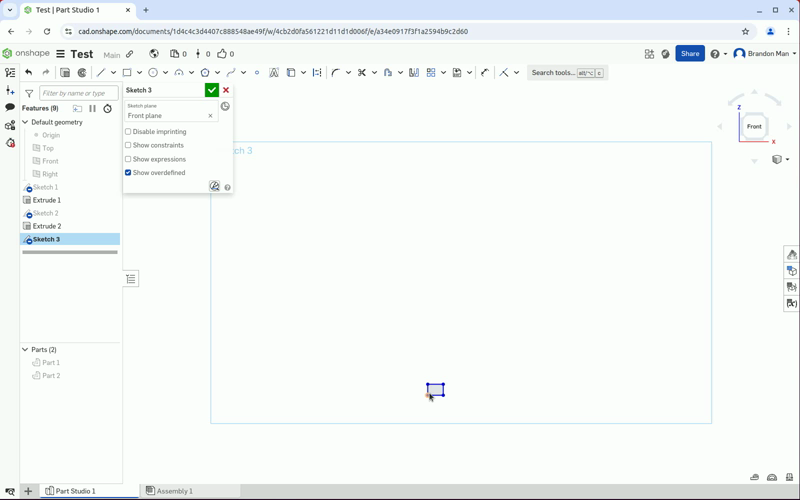
scroll(6)
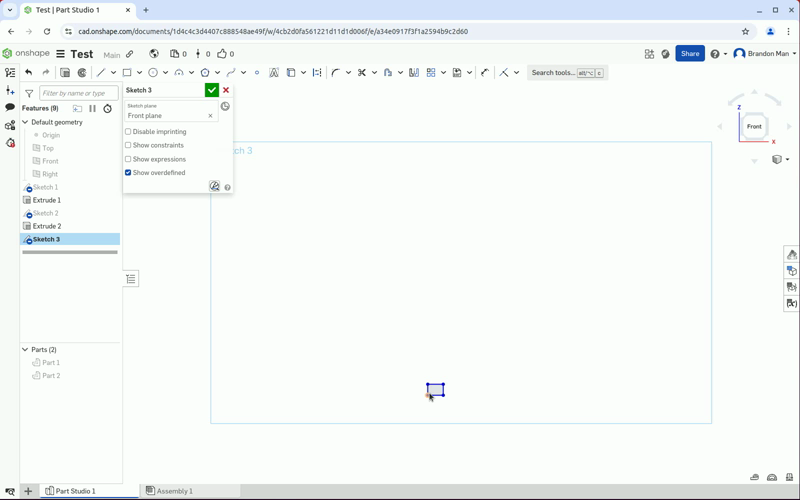
scroll(6)
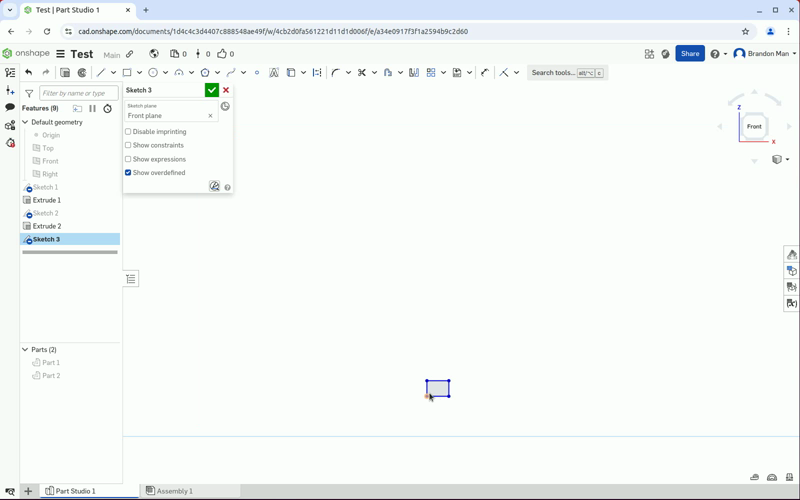
scroll(6)
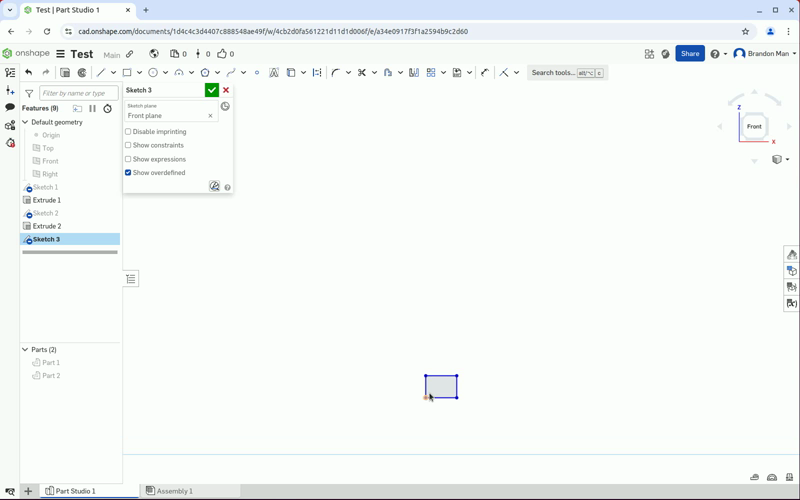
scroll(6)
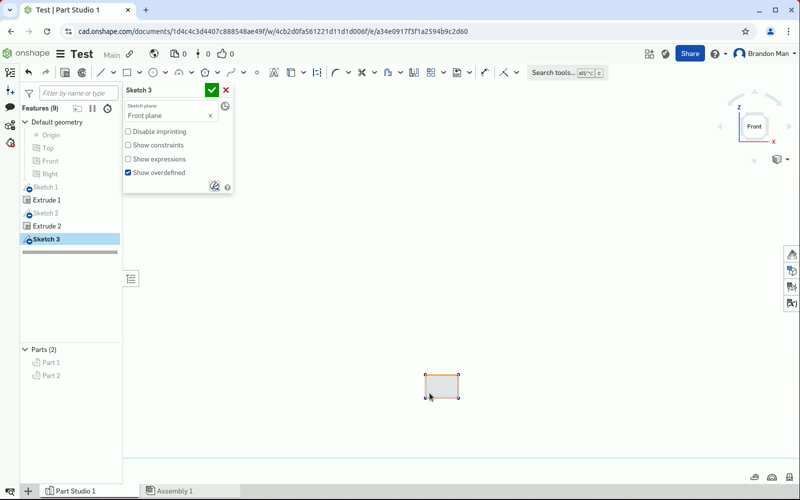
scroll(6)
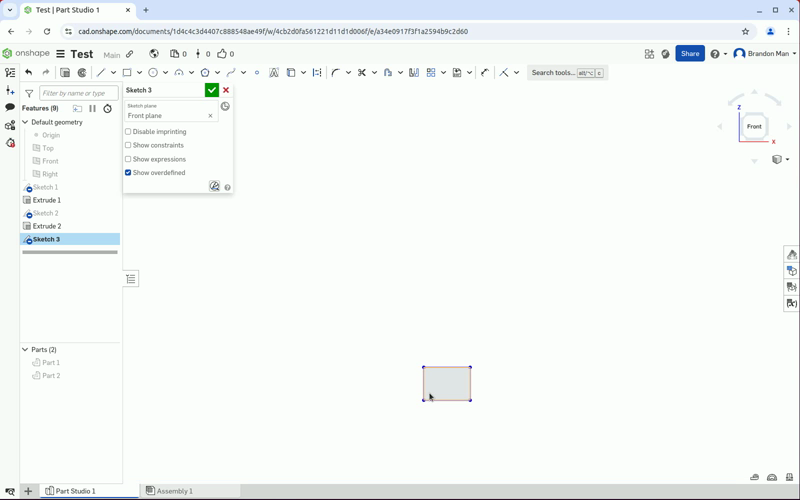
scroll(6)
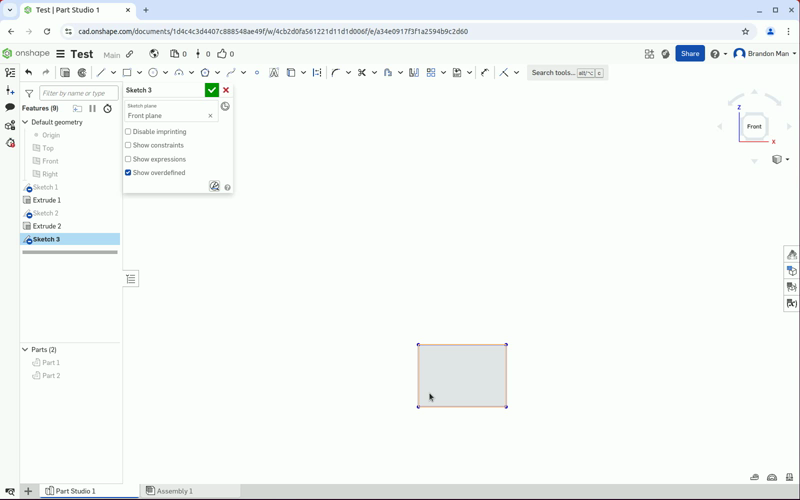
scroll(6)
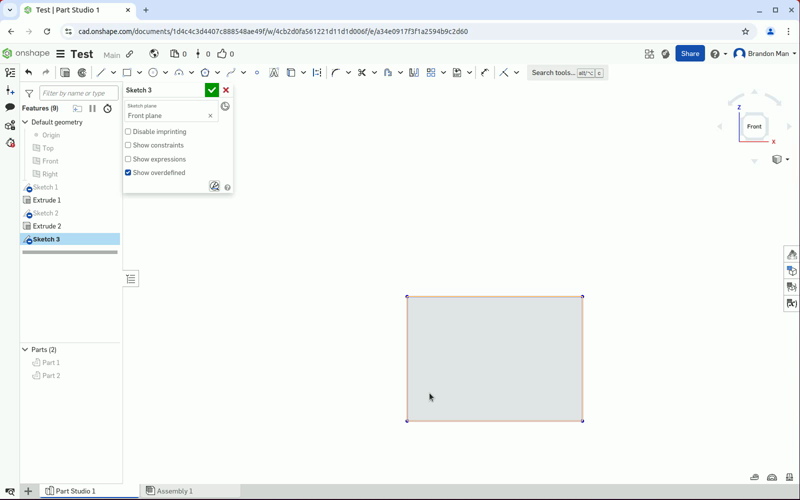
click(429, 392)
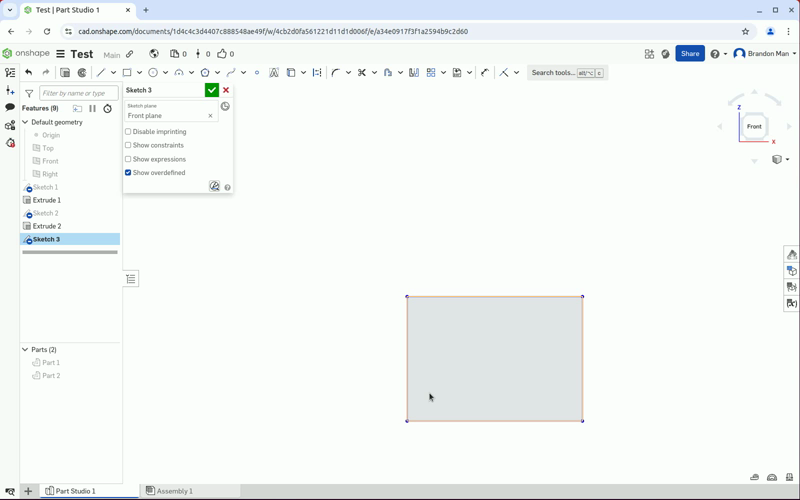
scroll(-6)
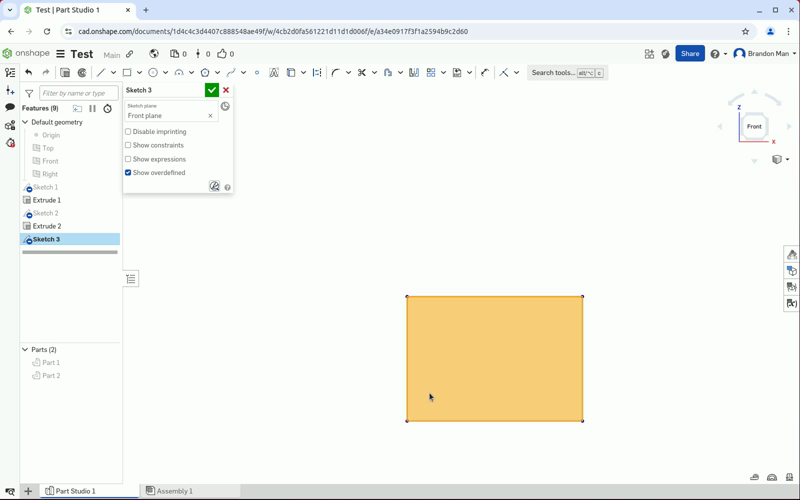
scroll(-6)
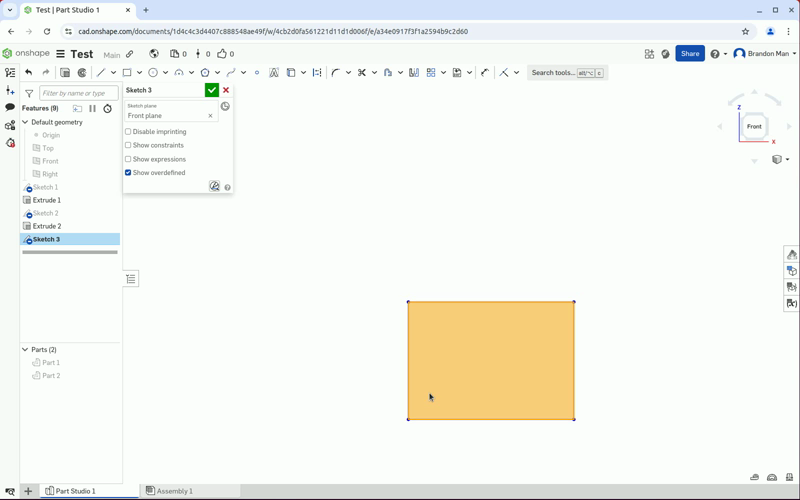
scroll(-6)
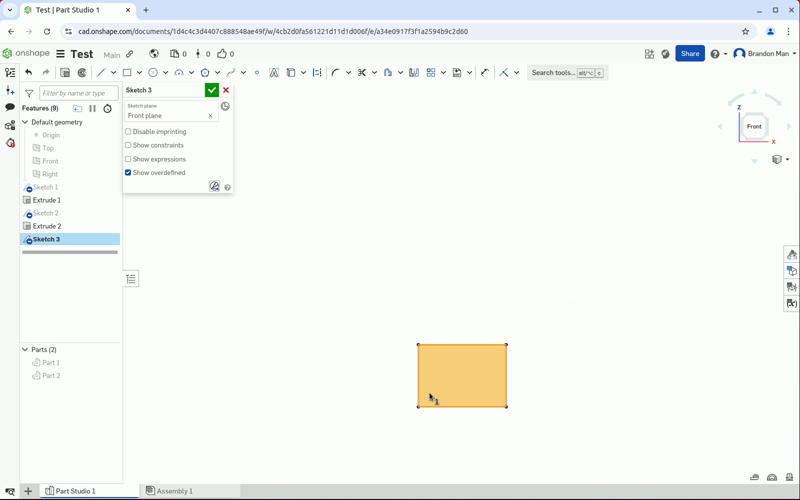
scroll(-6)
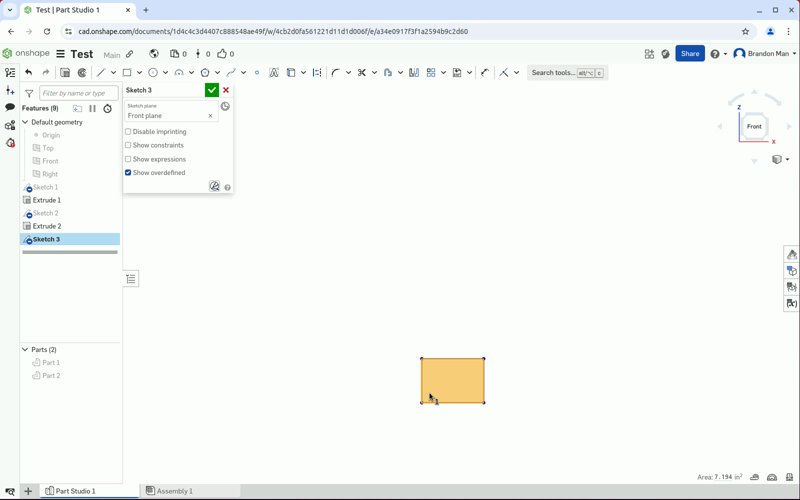
scroll(-6)
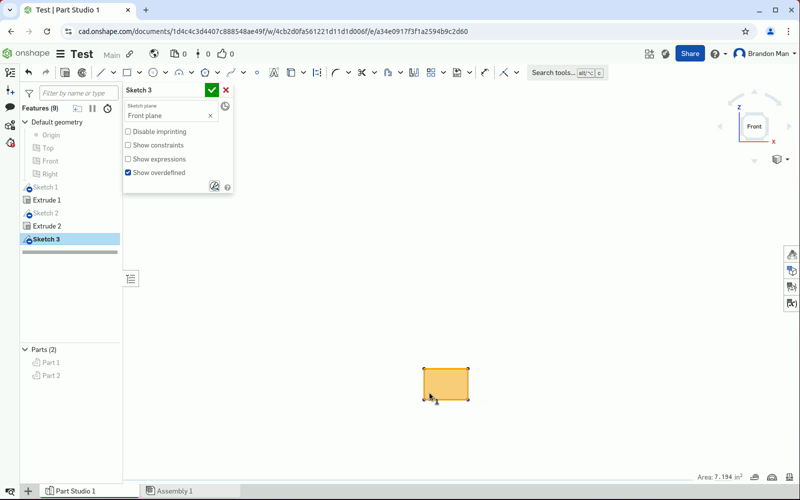
scroll(-6)
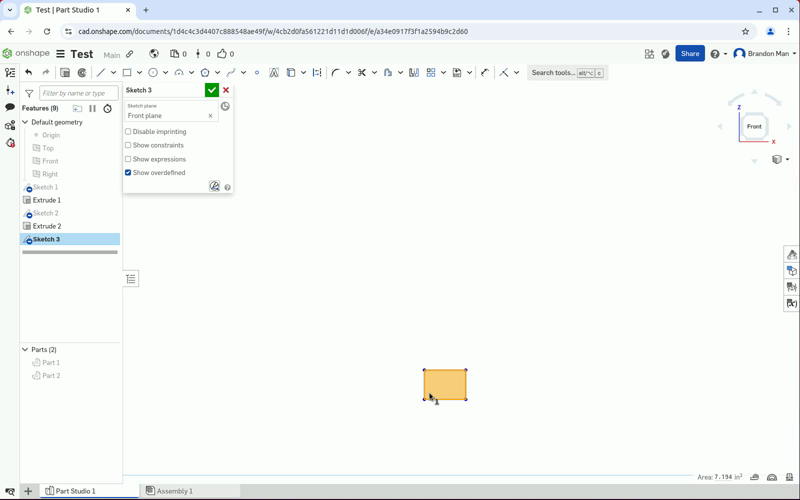
scroll(-6)
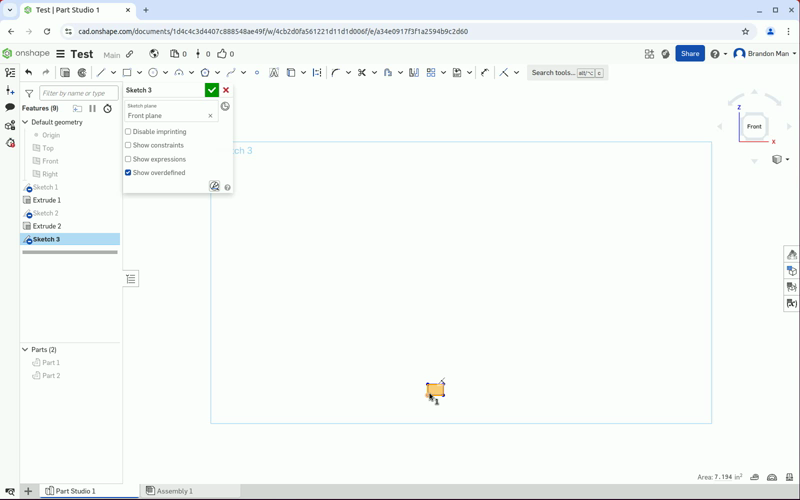
mouse_move(73, 352)
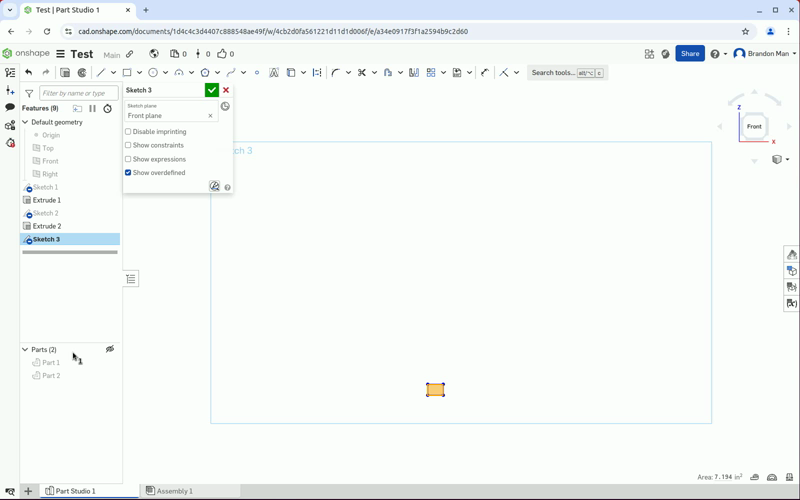
key(shift+y)
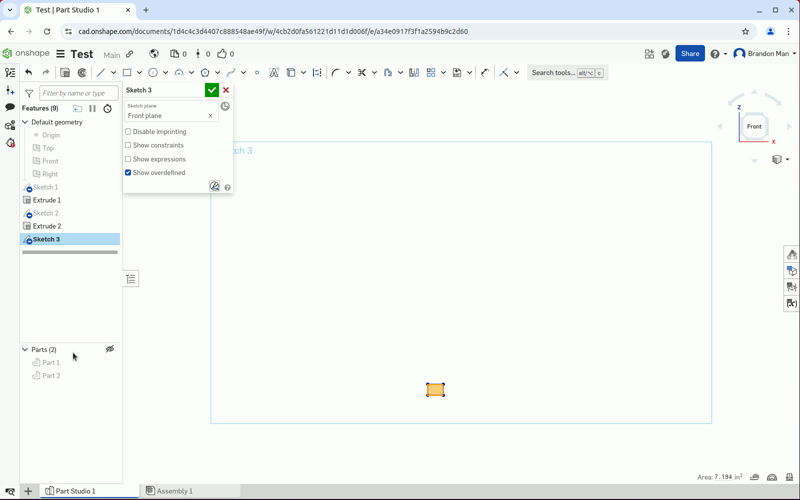
key(shift+e)
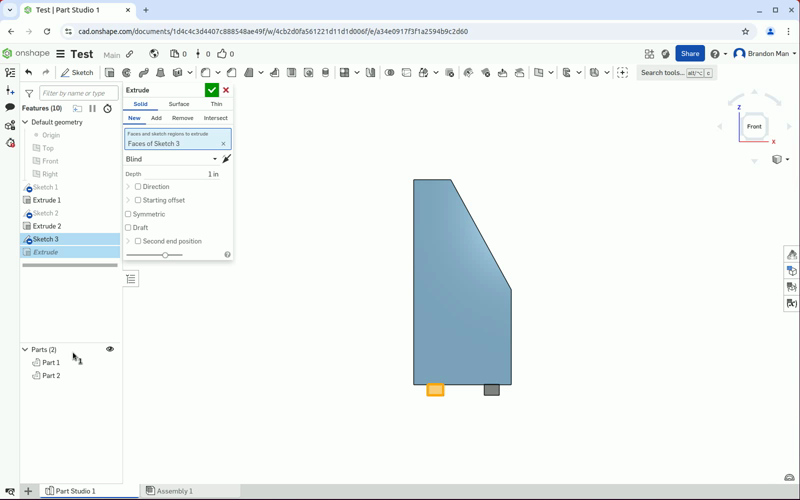
mouse_move(143, 106)
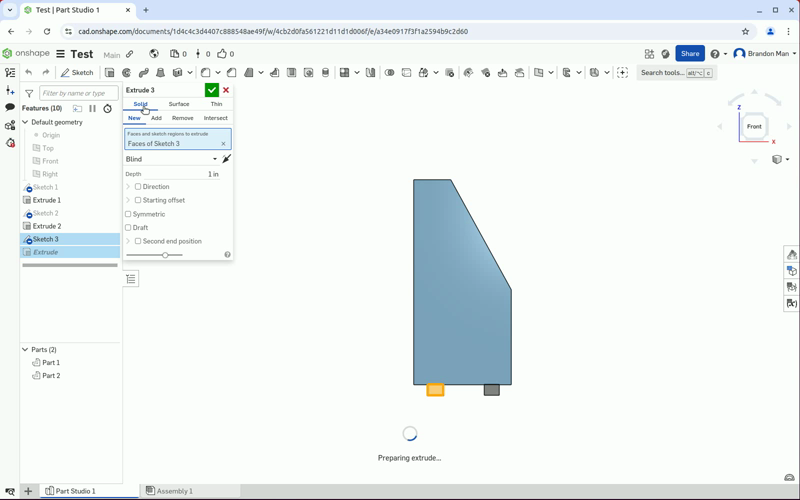
click(143, 106)
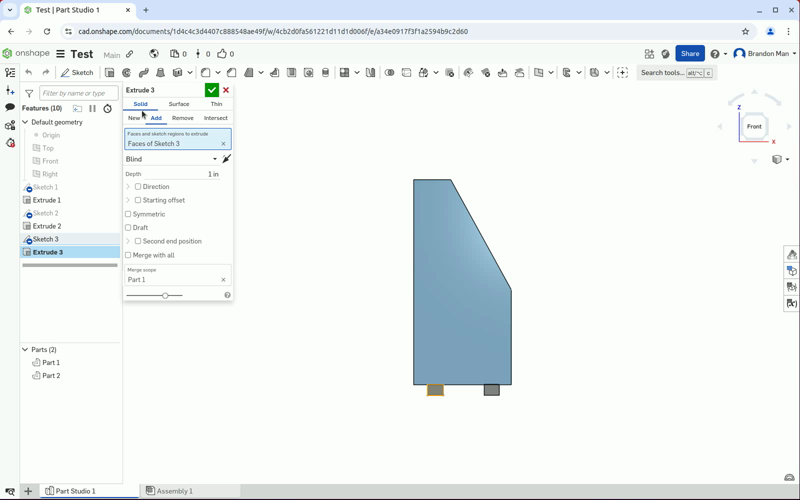
mouse_move(137, 120)
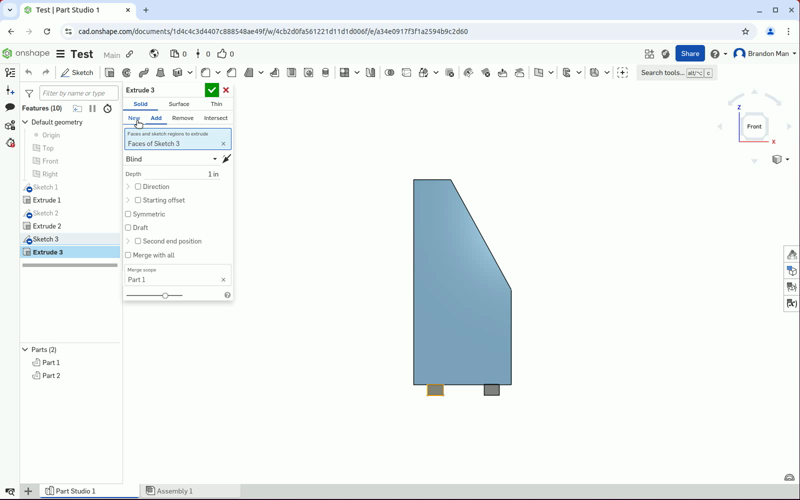
click(137, 120)
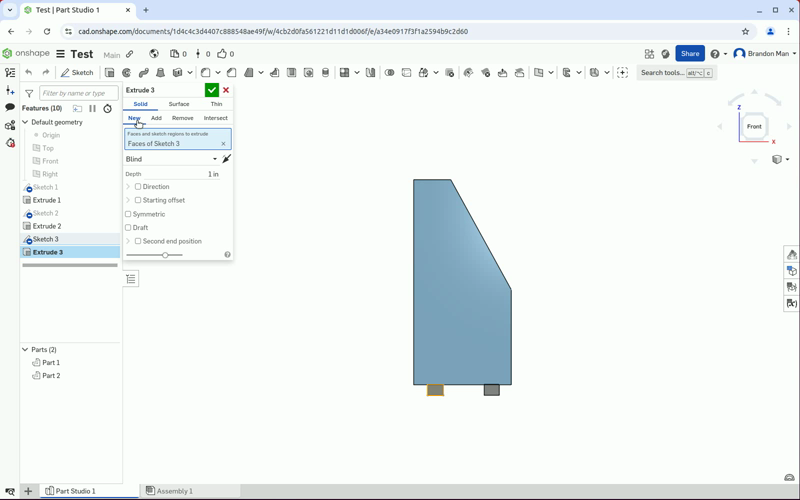
key(tab, 4)
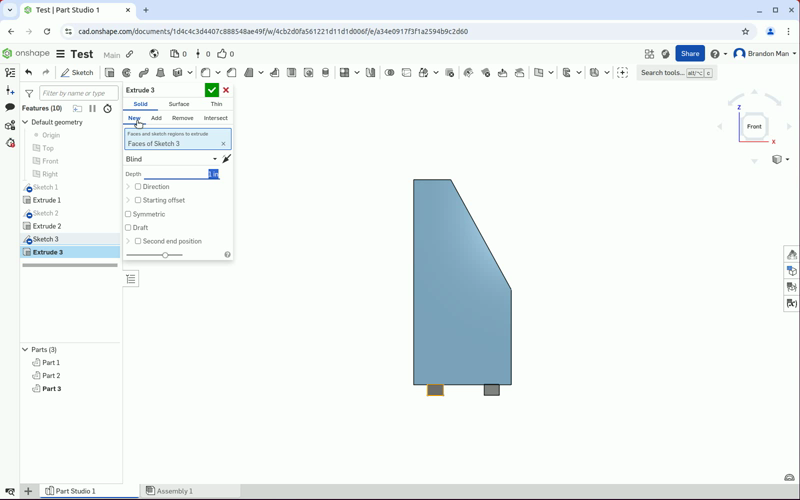
text(2.166)
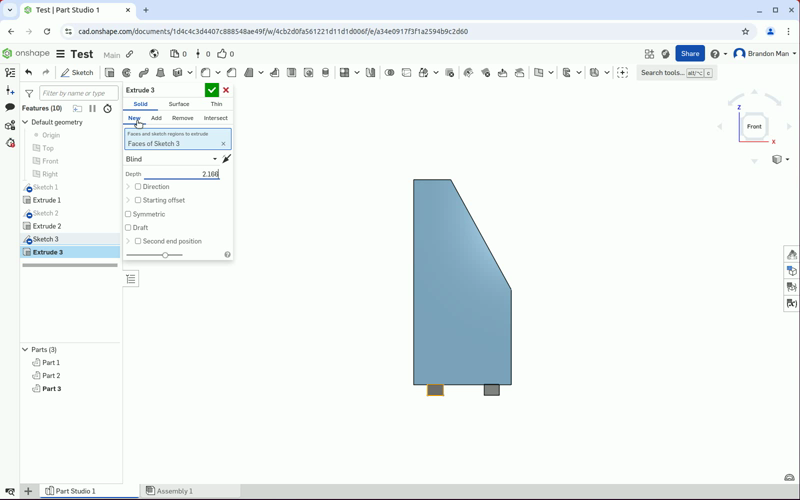
key(enter)
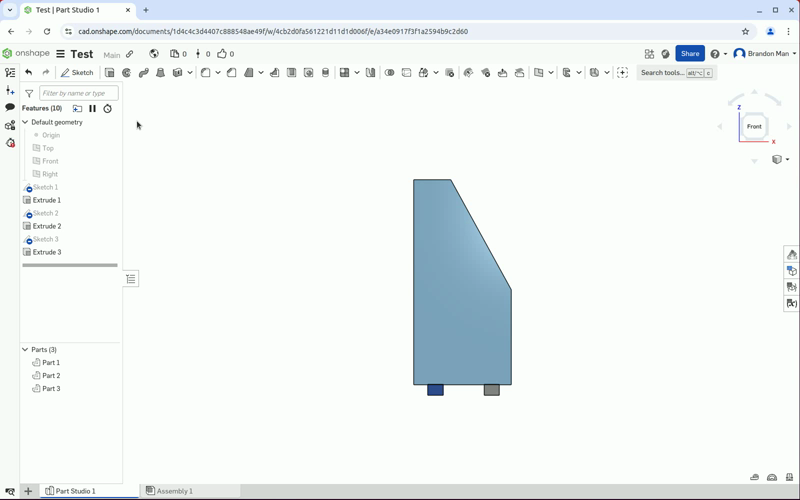
key(shift+h)
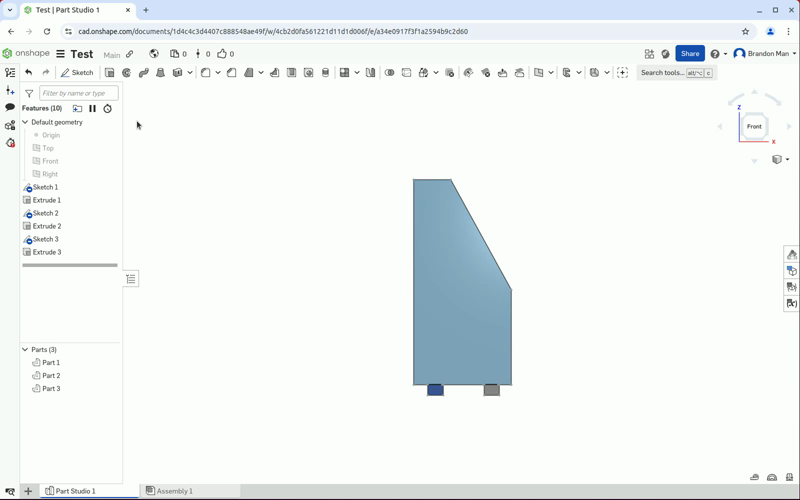
key(shift+h)
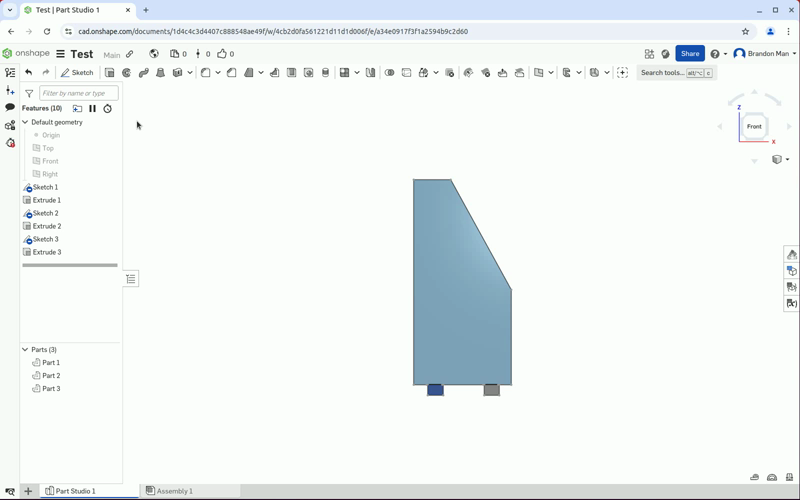
key(shift+7)
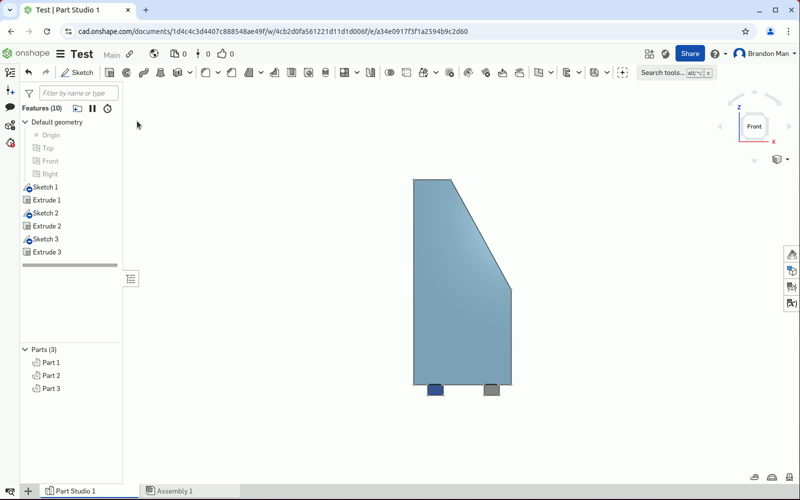
key(left, 2)
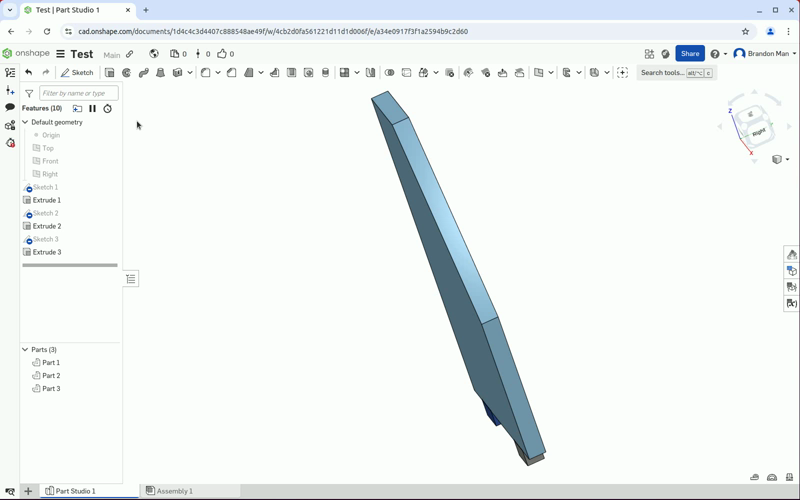
key(down, 2)
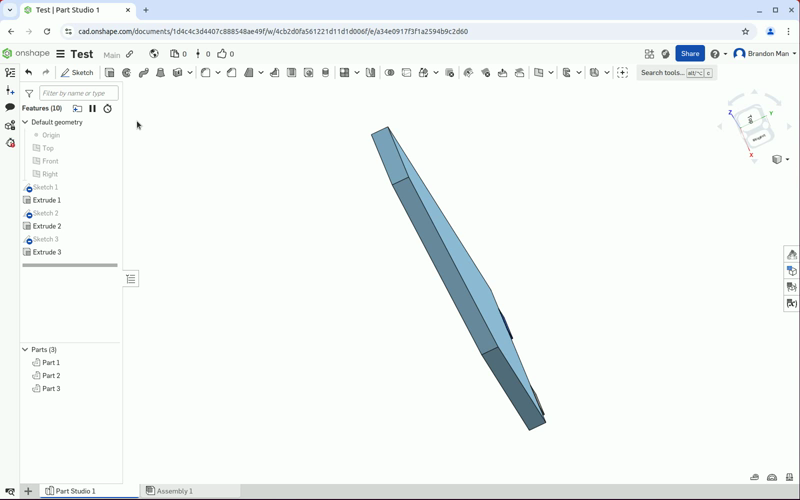
key(up, 2)
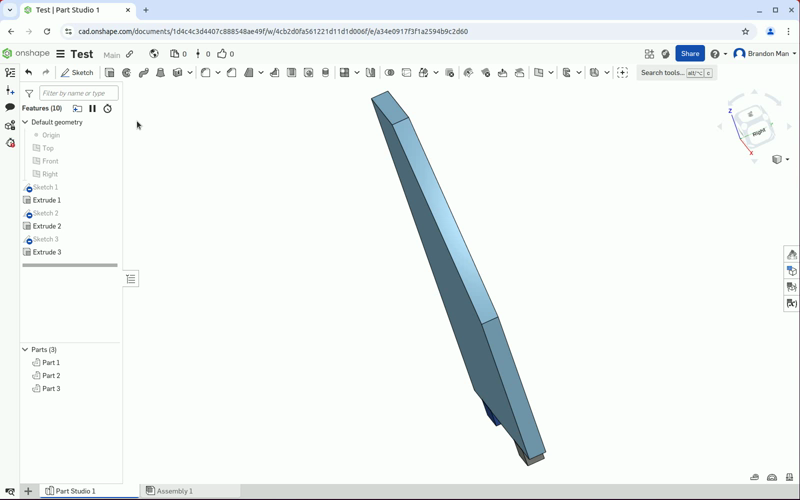
key(right, 2)
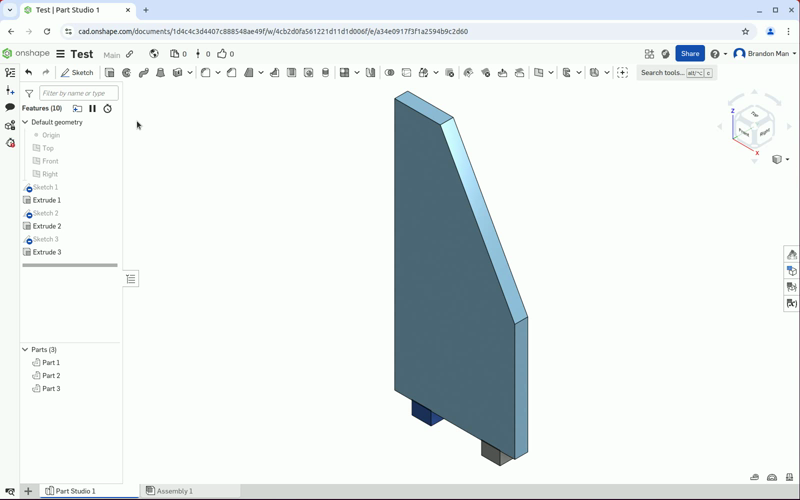
mouse_move(73, 189)
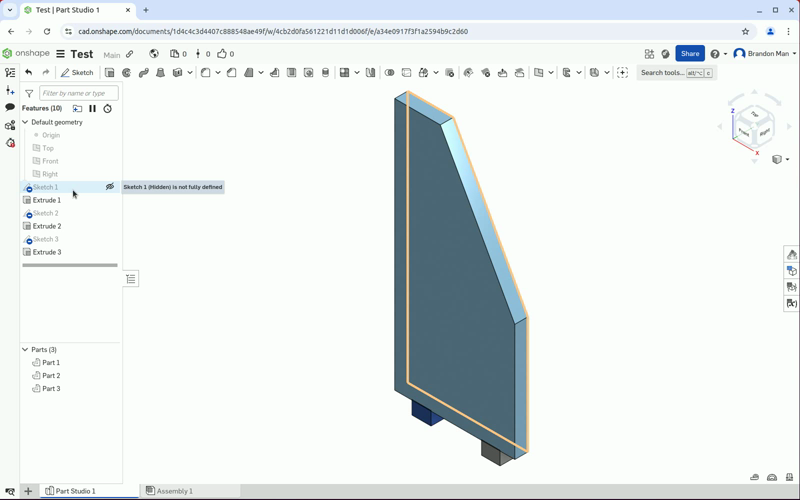
click(73, 189)